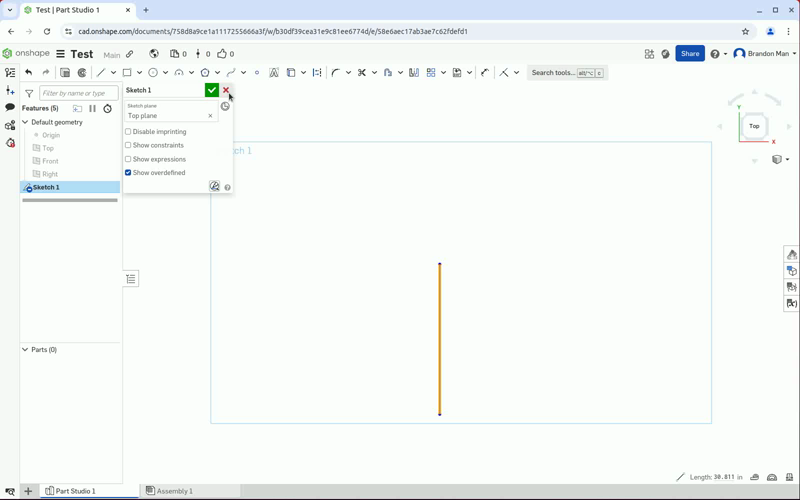
key(shift+h)
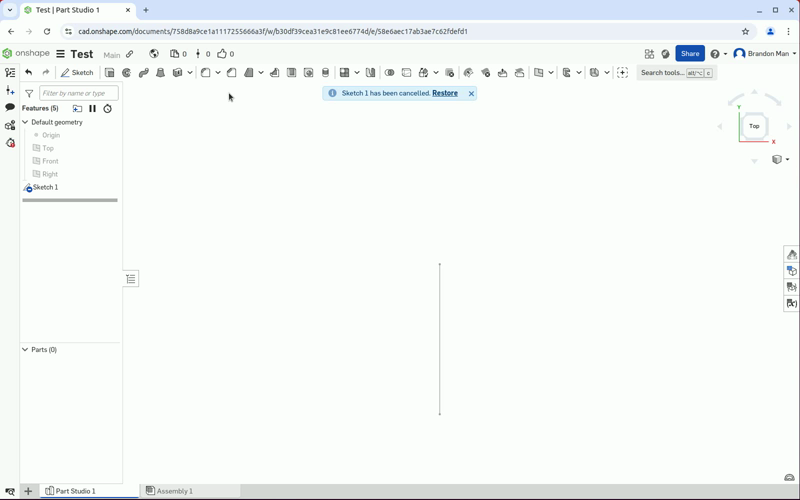
mouse_move(73, 352)
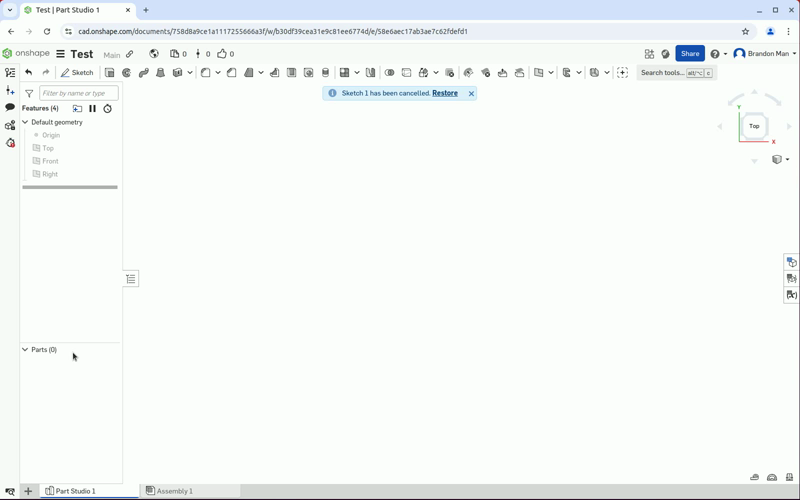
key(y)
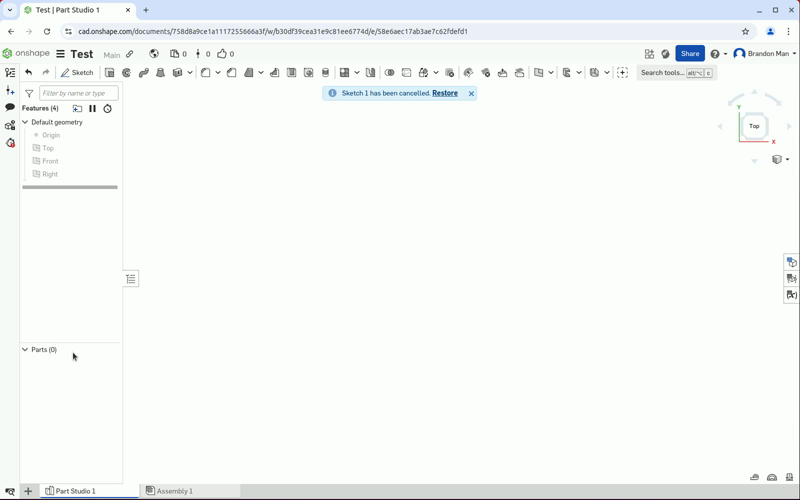
key(shift+p)
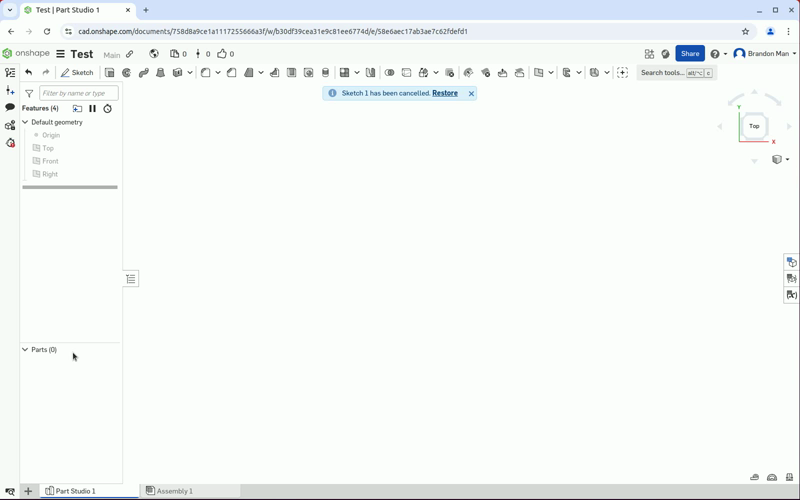
key(space)
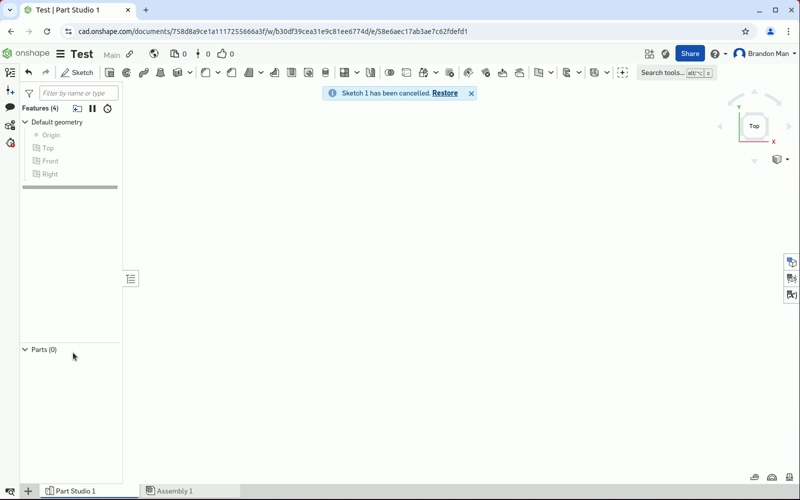
key_down(shift)
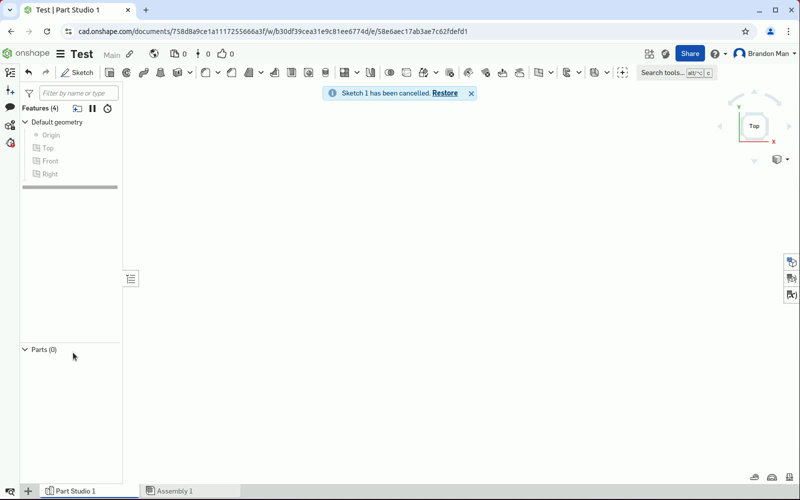
key(up)
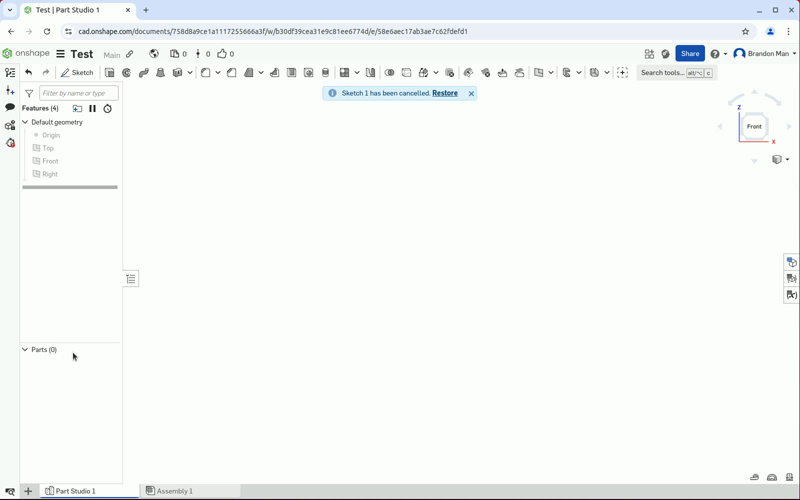
key_up(shift)
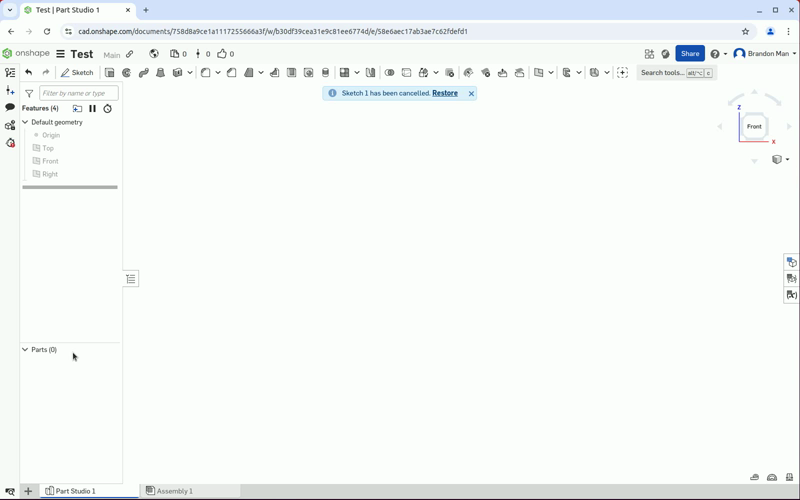
mouse_move(73, 352)
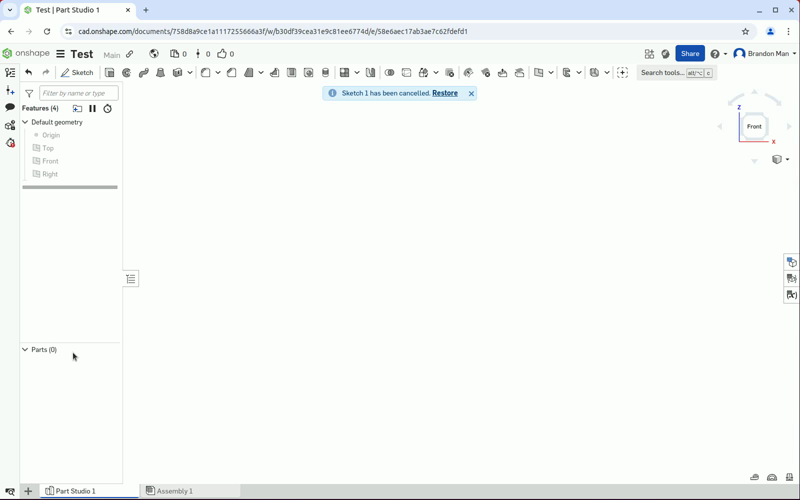
key(shift+y)
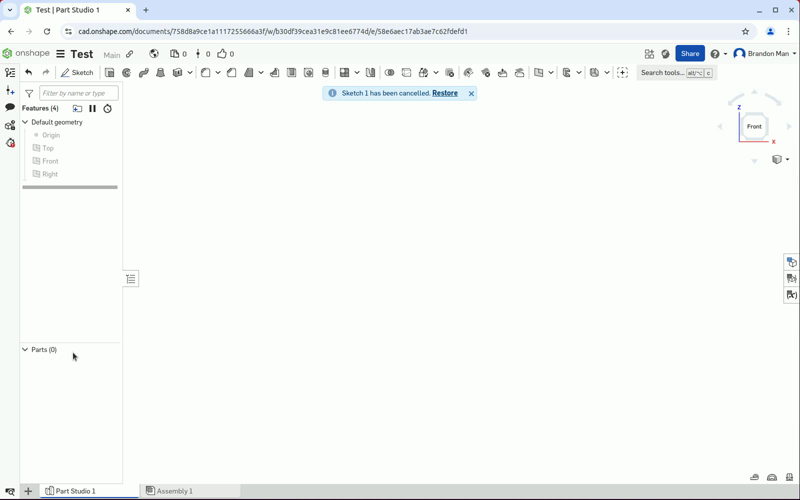
key(shift+s)
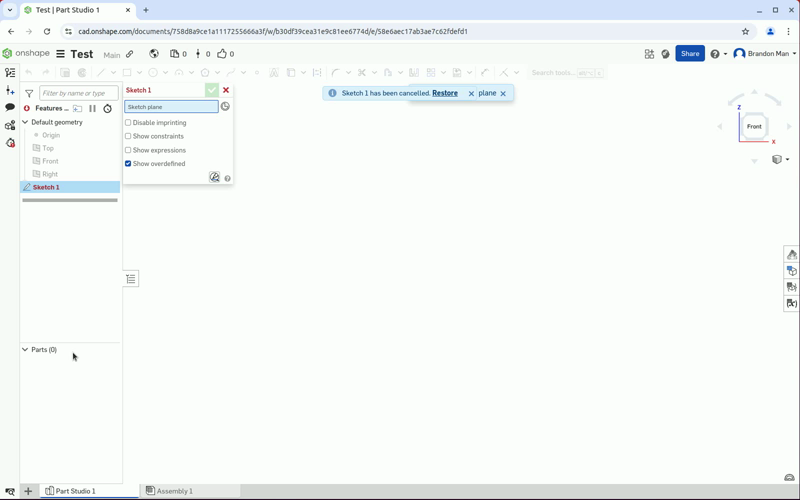
mouse_move(73, 163)
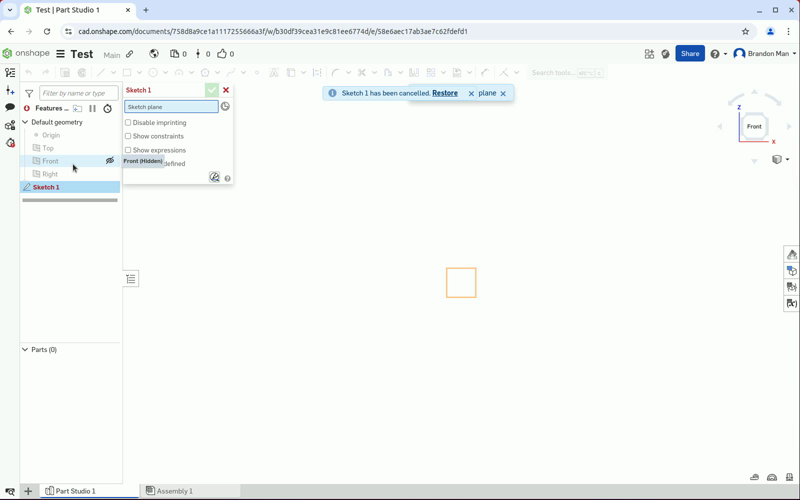
click(73, 163)
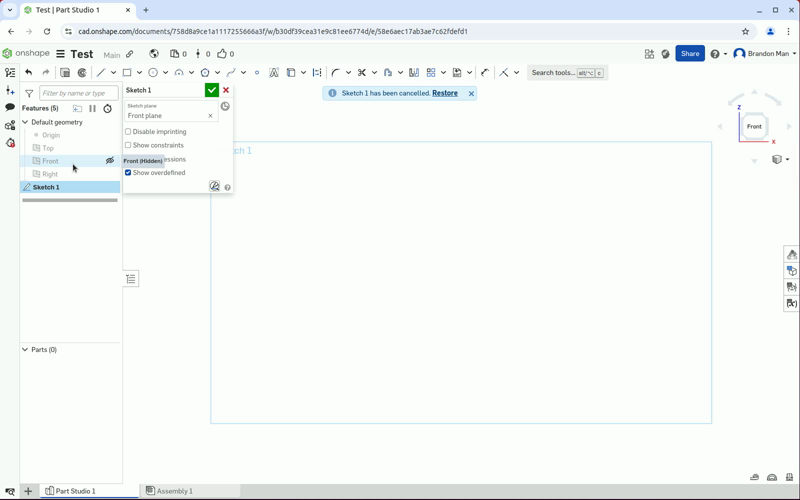
mouse_move(73, 352)
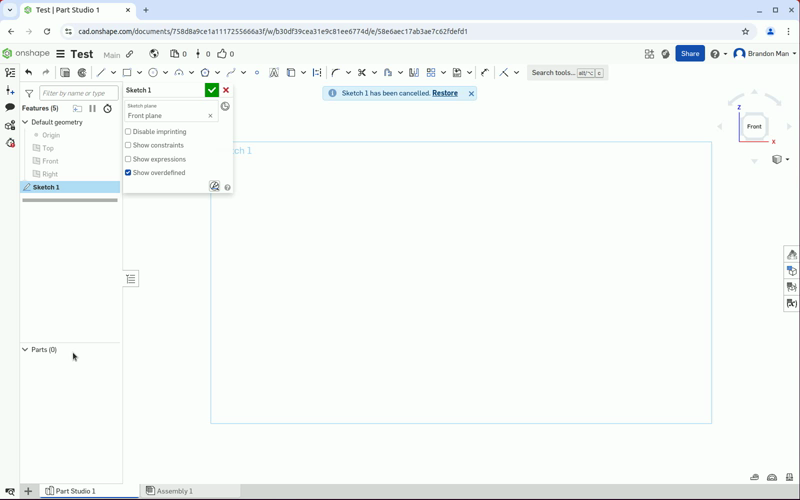
key(y)
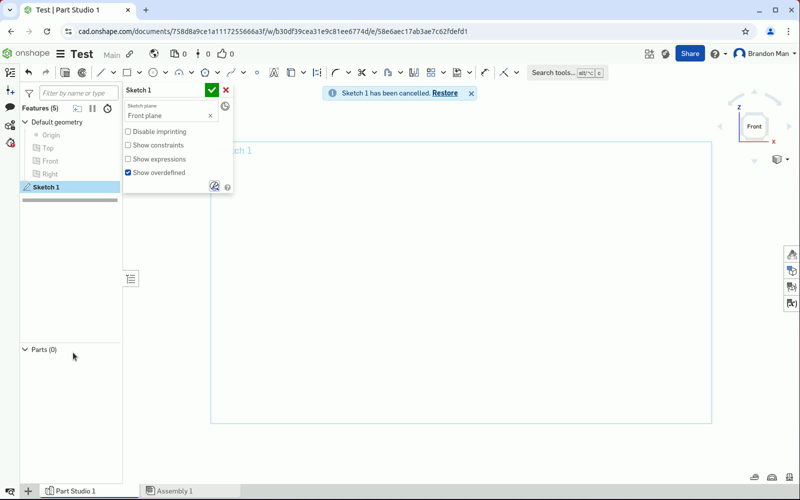
key(c)
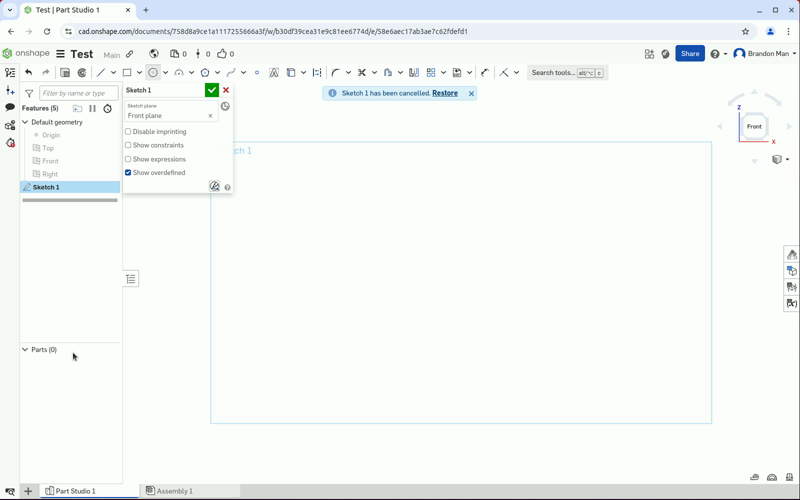
key_down(shift)
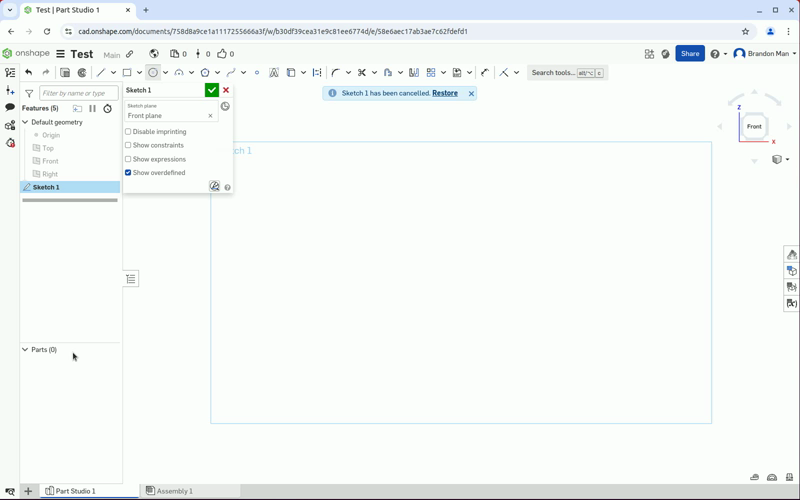
mouse_move(392, 238)
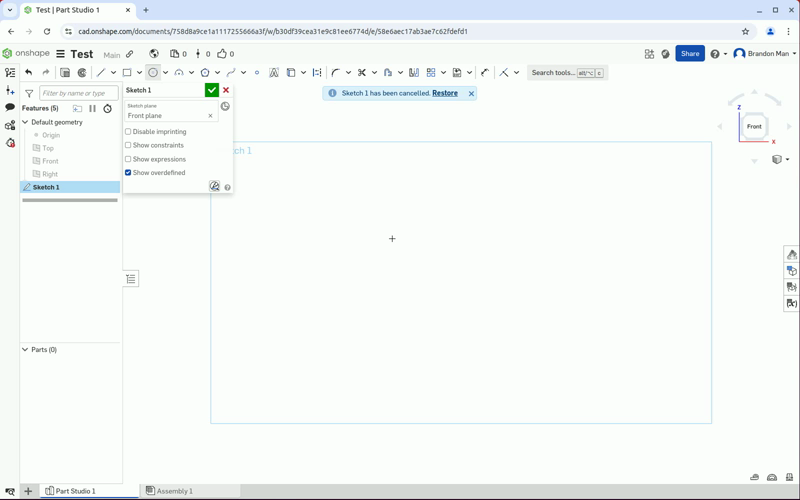
click(392, 238)
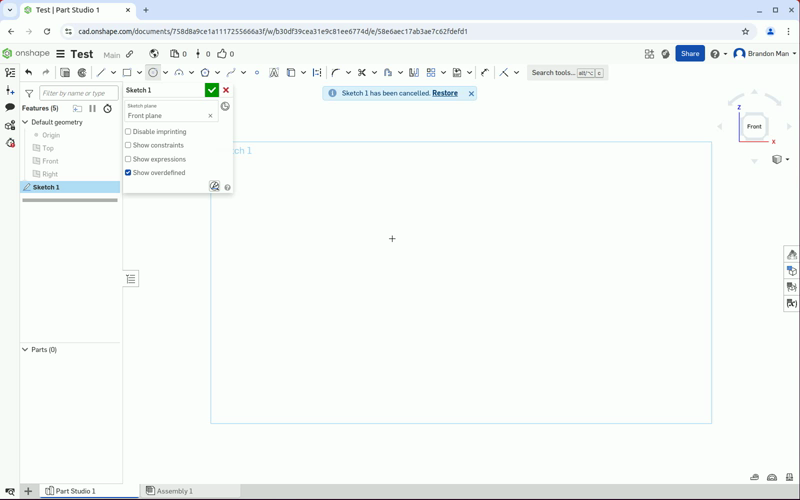
key_up(shift)
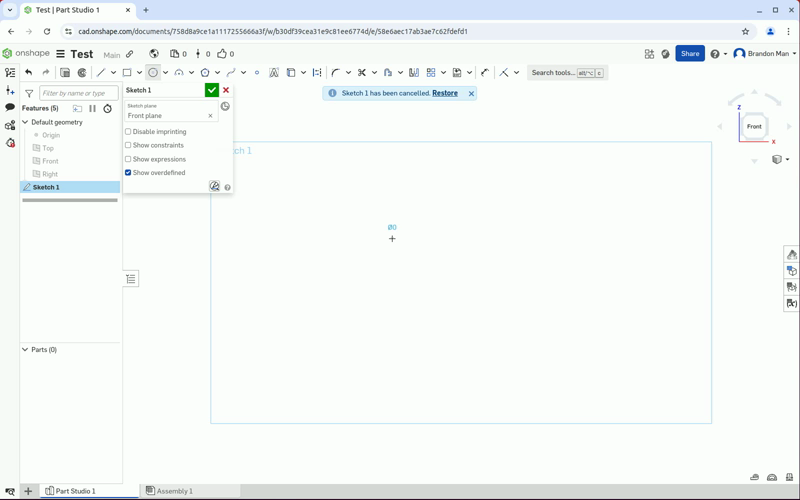
mouse_move(409, 238)
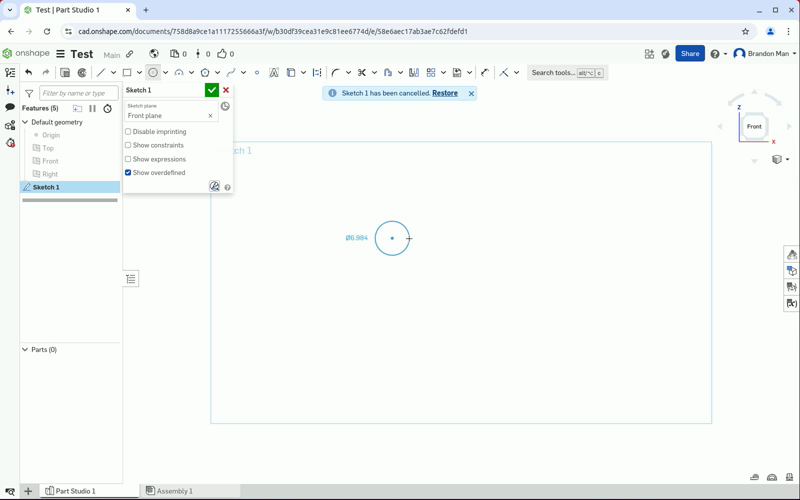
click(409, 238)
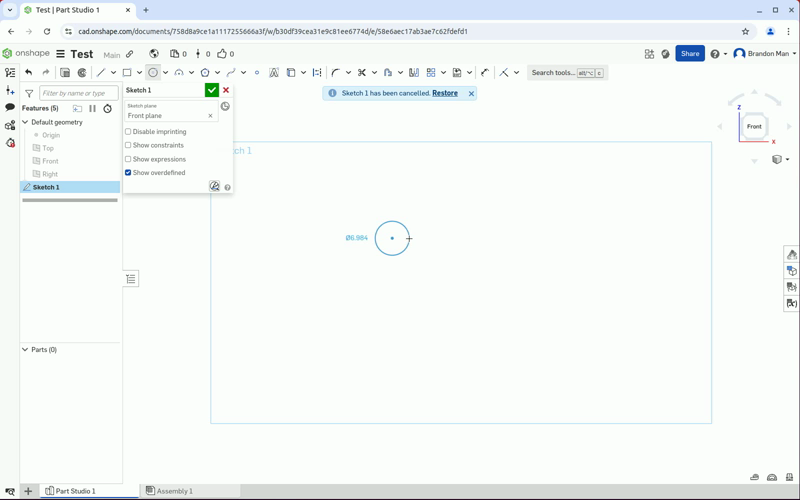
key(esc)
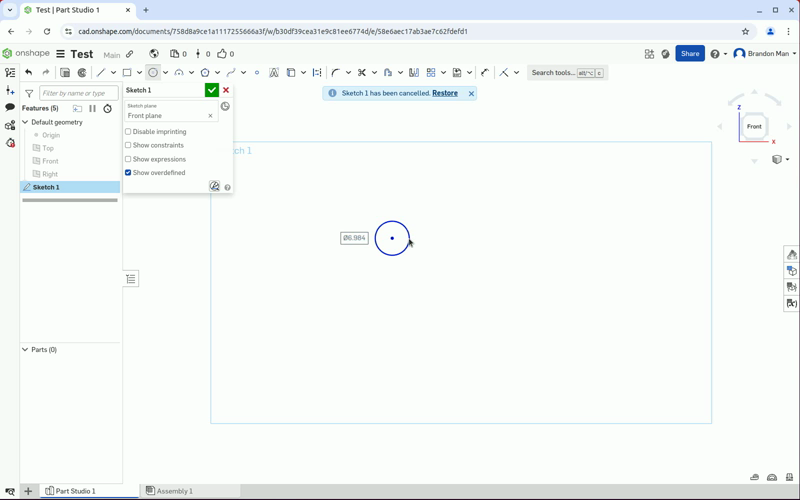
mouse_move(404, 234)
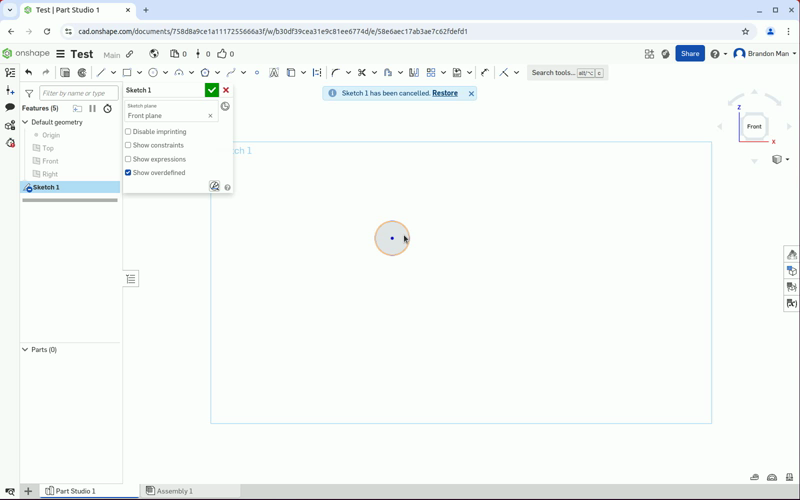
scroll(6)
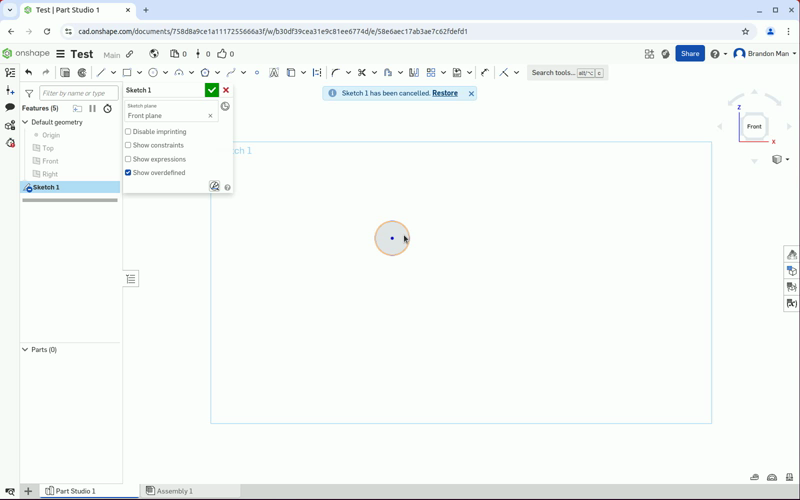
scroll(6)
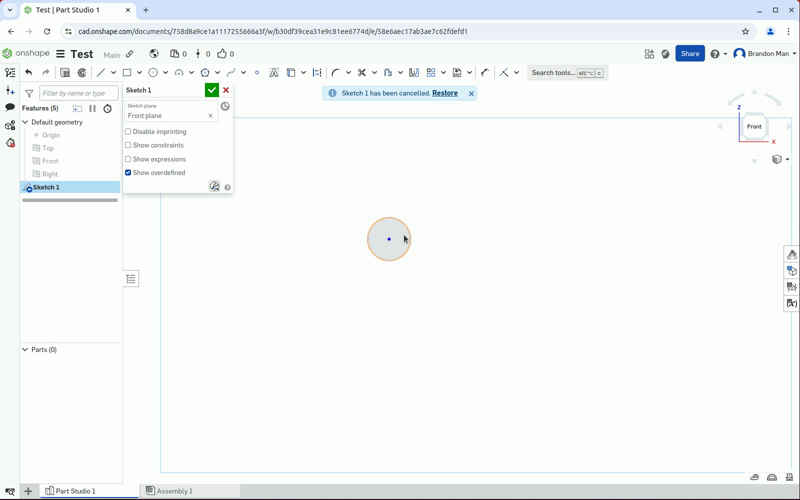
scroll(6)
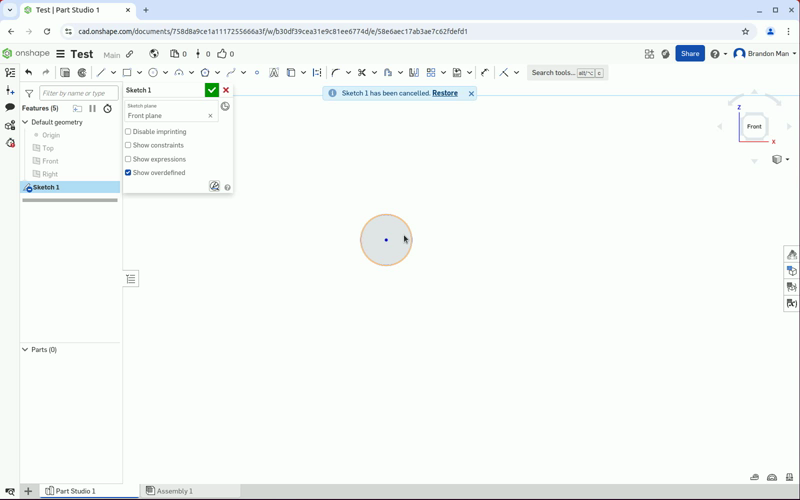
scroll(6)
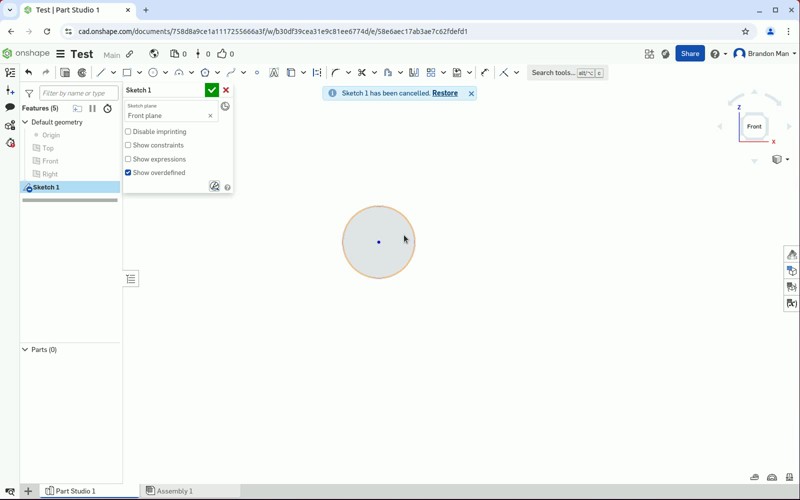
scroll(6)
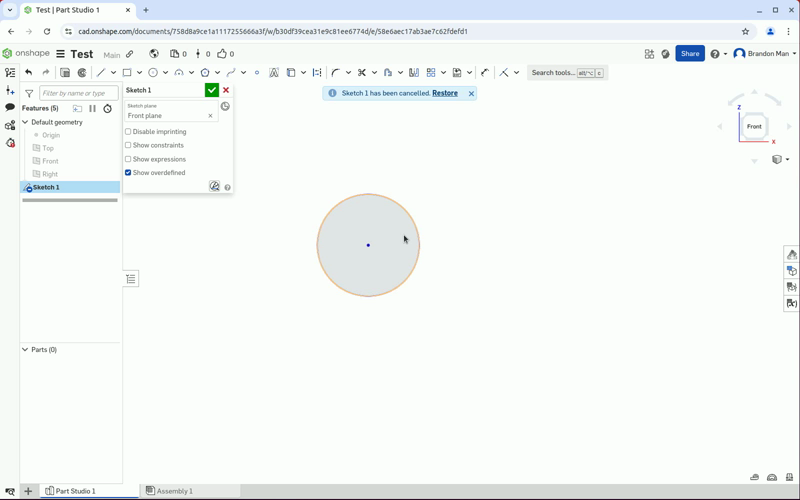
scroll(6)
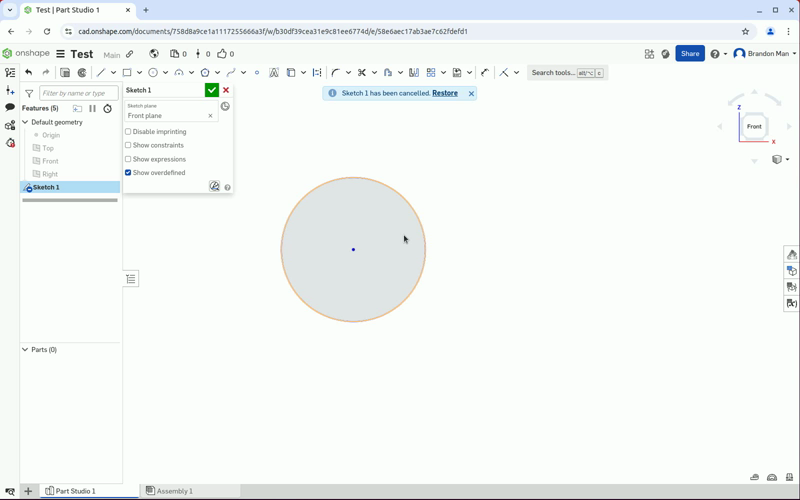
scroll(6)
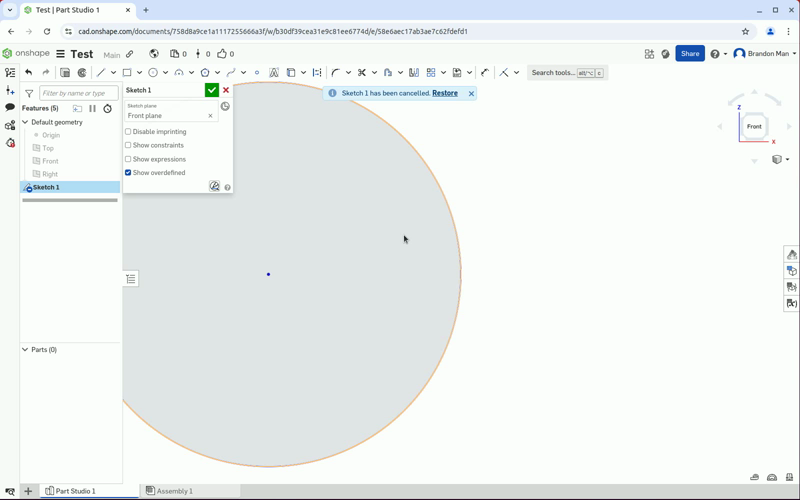
click(404, 234)
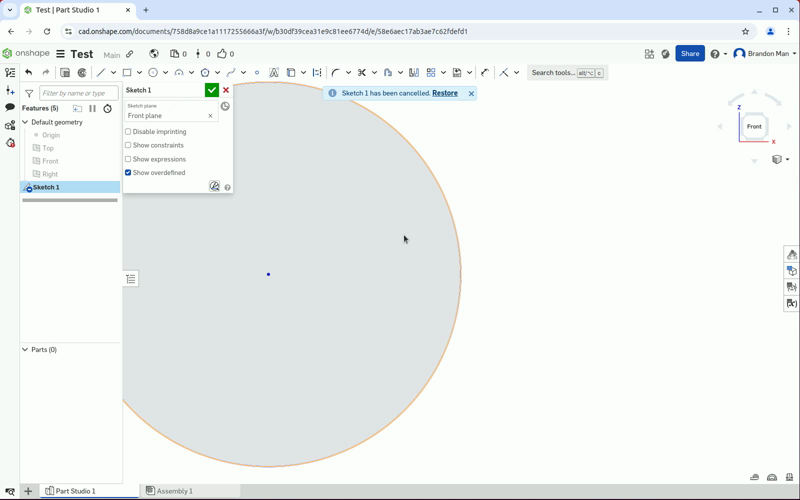
scroll(-6)
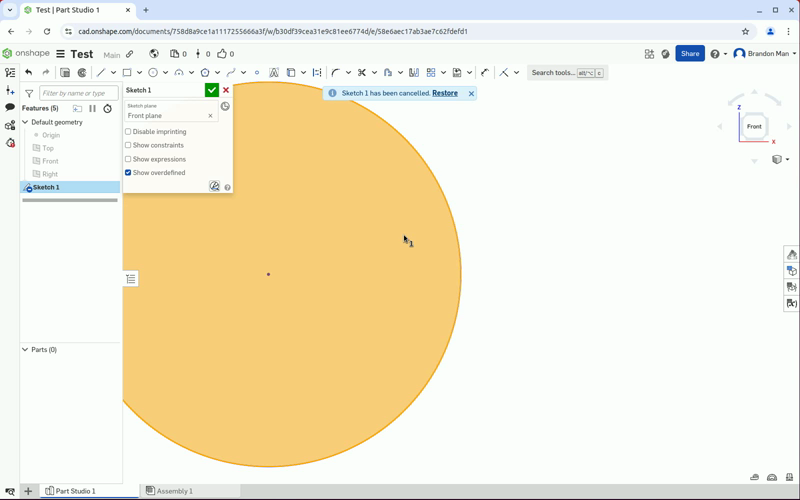
scroll(-6)
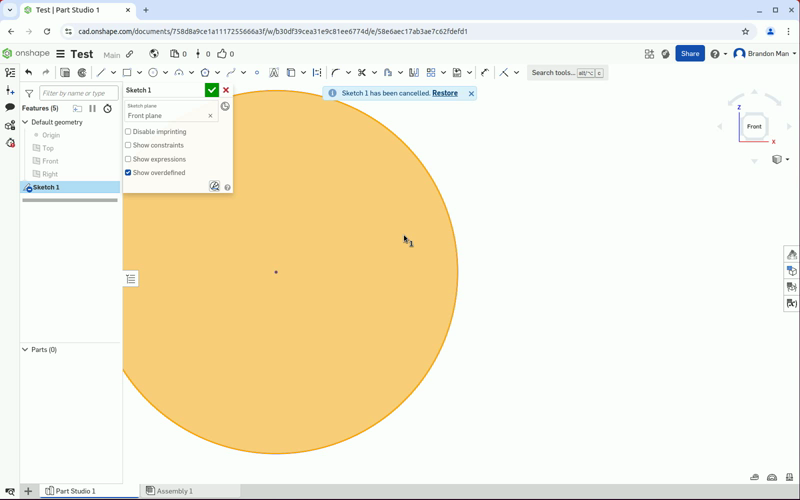
scroll(-6)
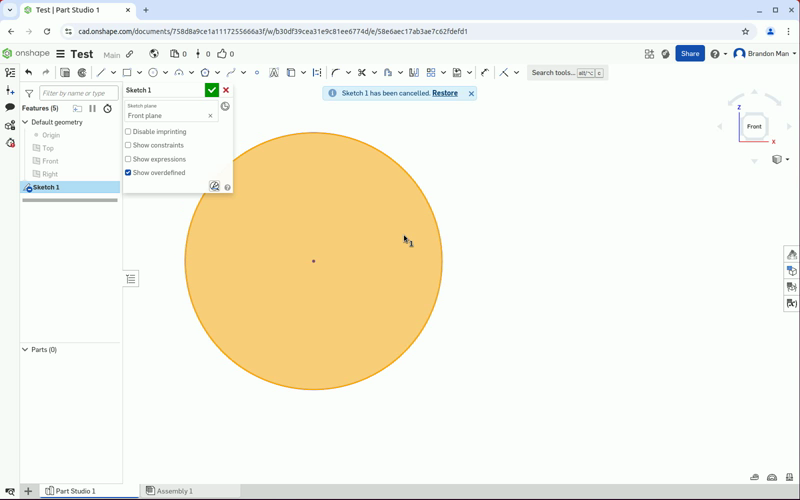
scroll(-6)
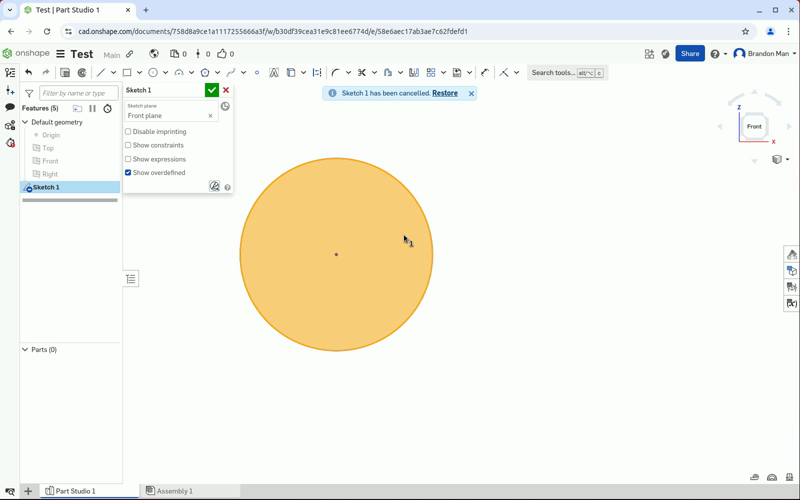
scroll(-6)
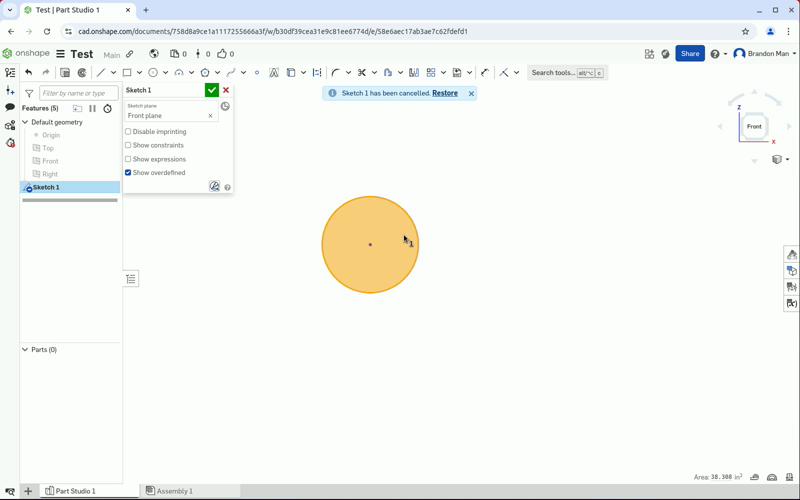
scroll(-6)
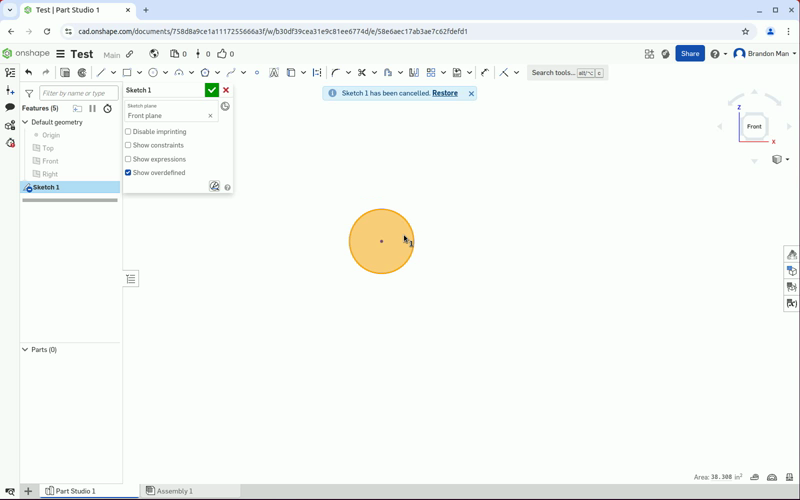
scroll(-6)
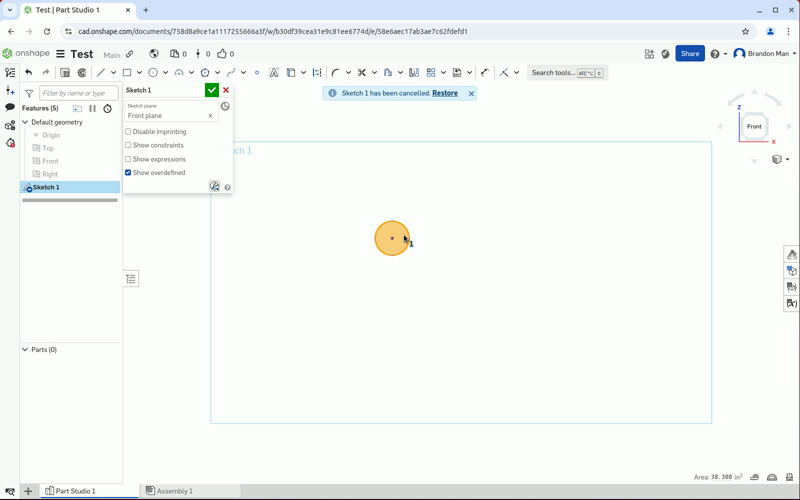
mouse_move(73, 352)
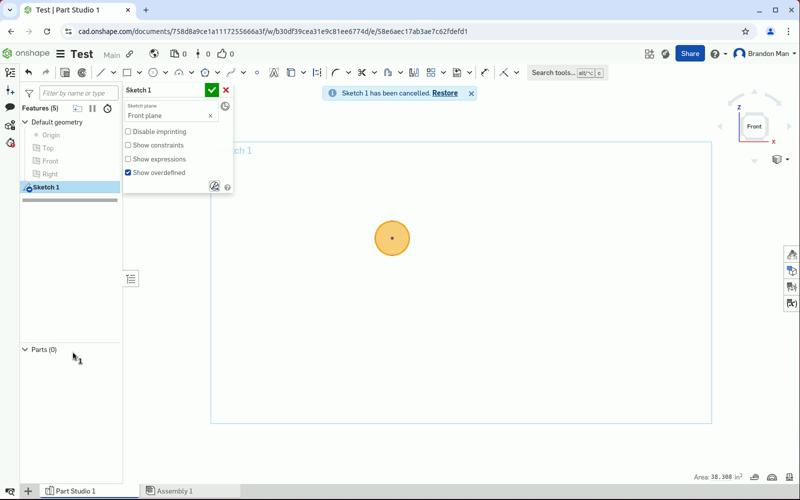
key(shift+y)
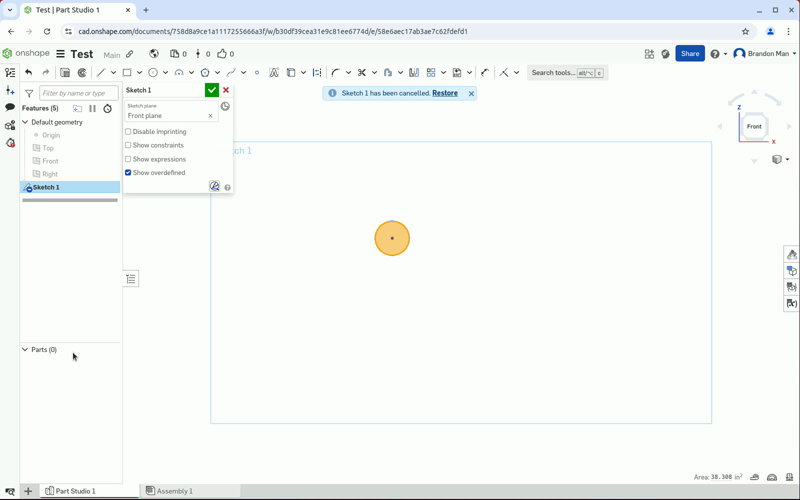
key(shift+e)
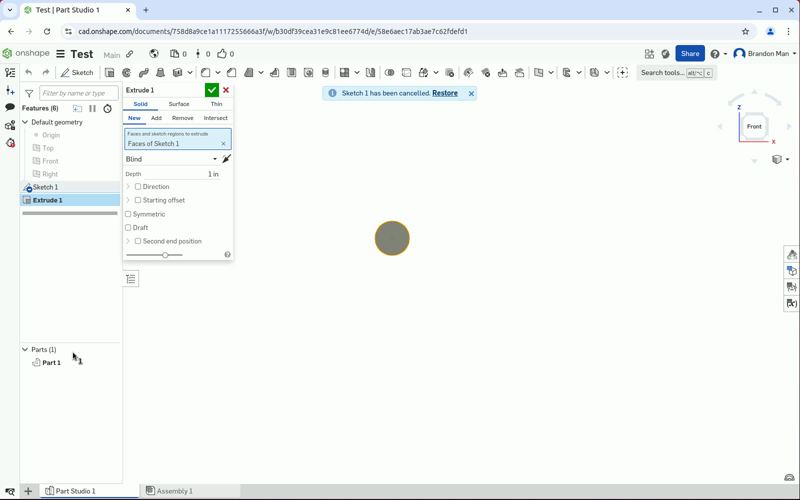
mouse_move(143, 106)
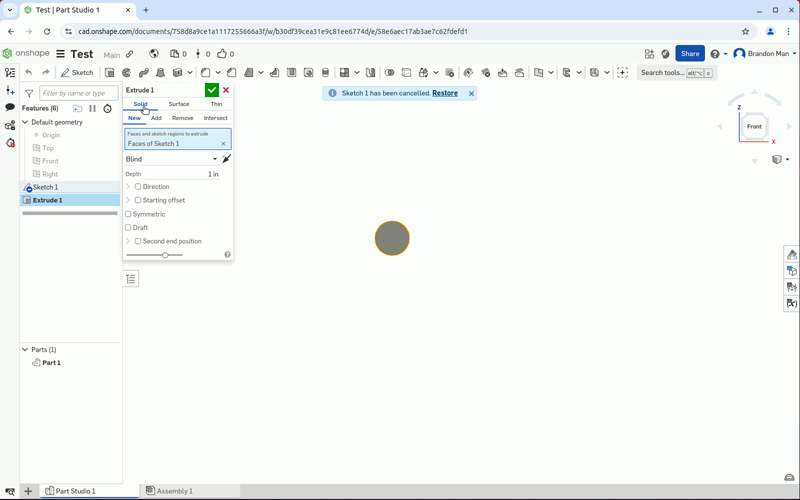
click(143, 106)
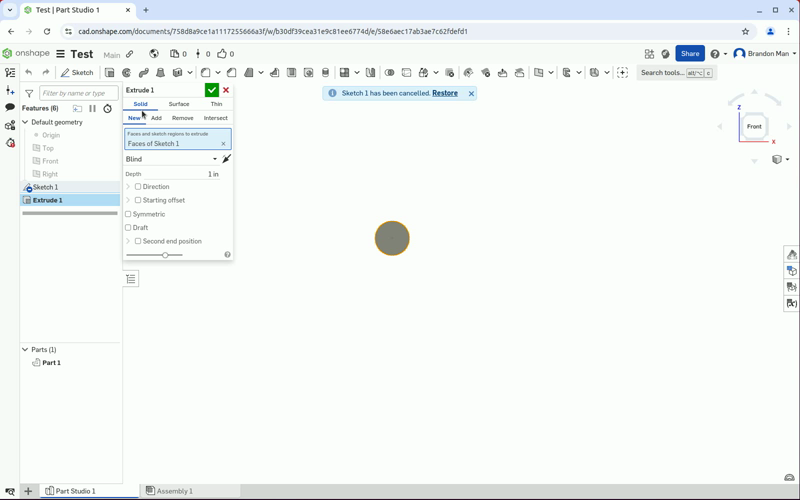
mouse_move(137, 120)
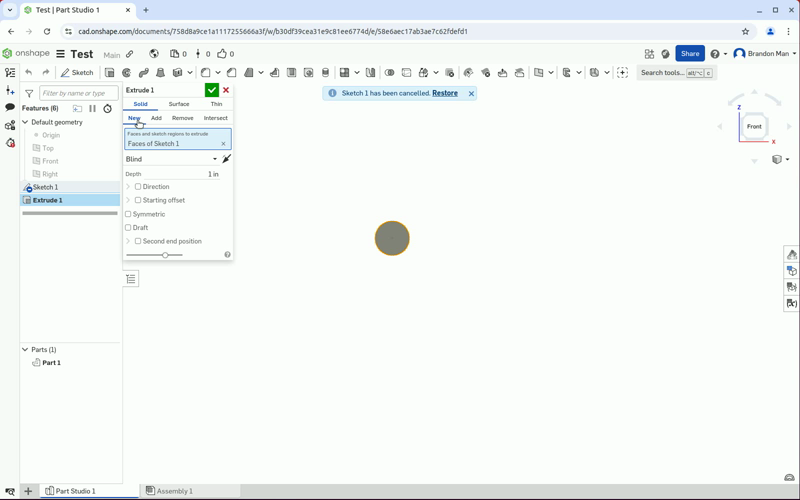
click(137, 120)
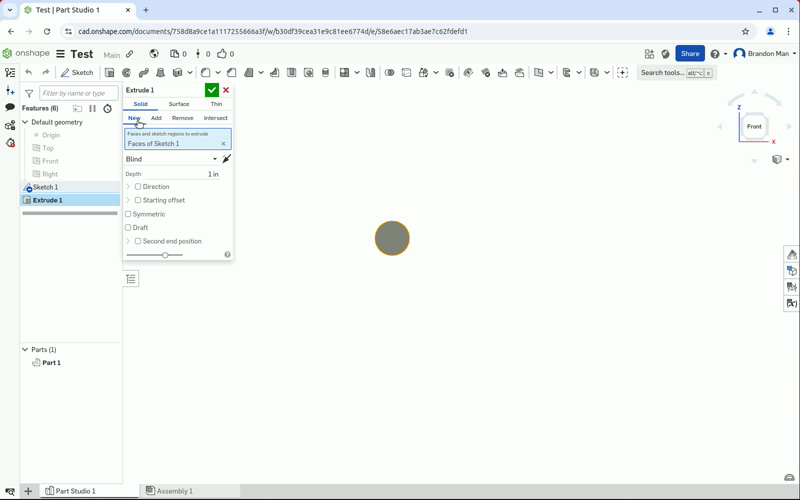
key(tab, 4)
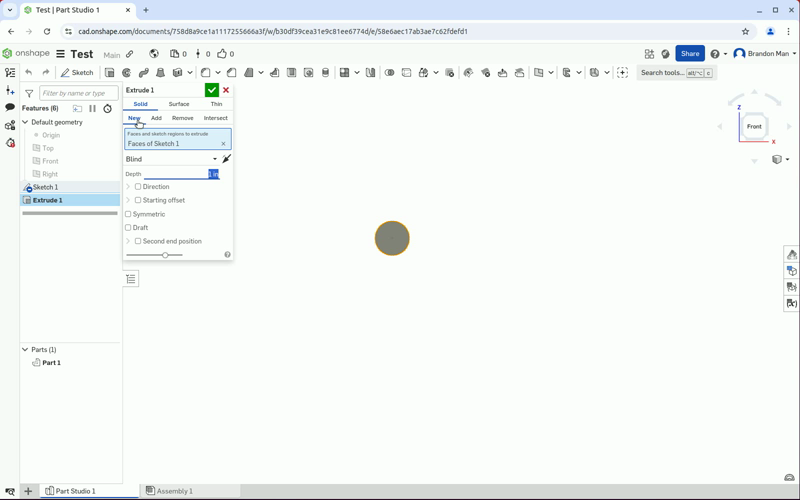
text(4.332)
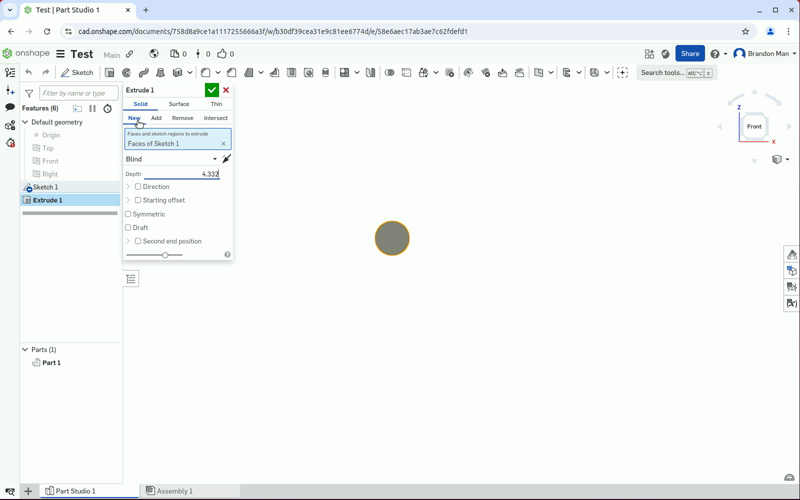
key(tab, 3)
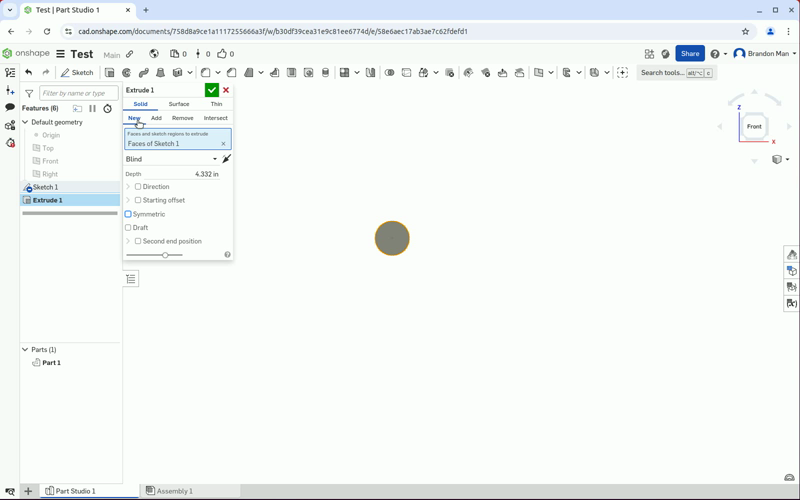
key(space)
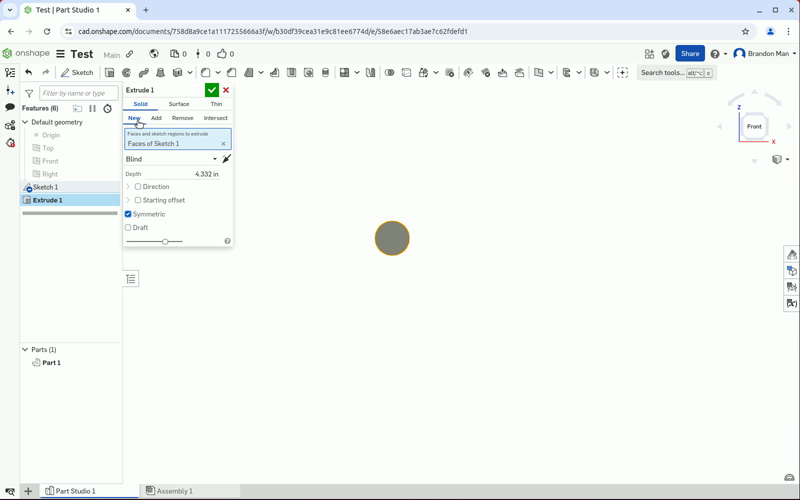
key(enter)
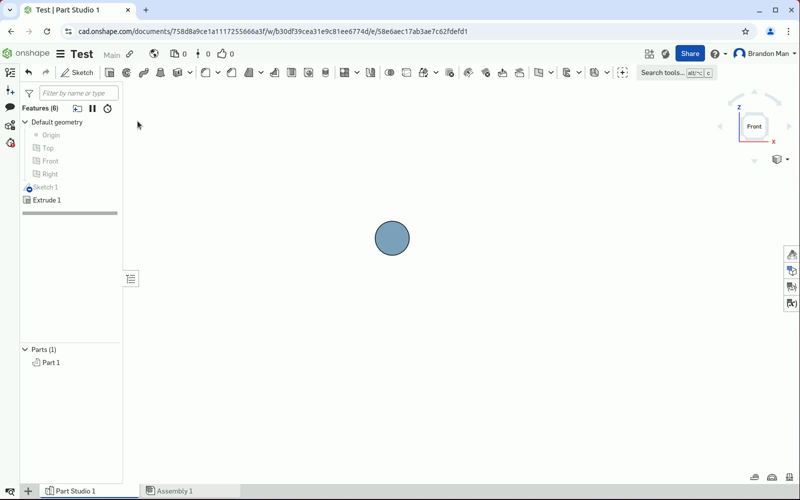
key(shift+h)
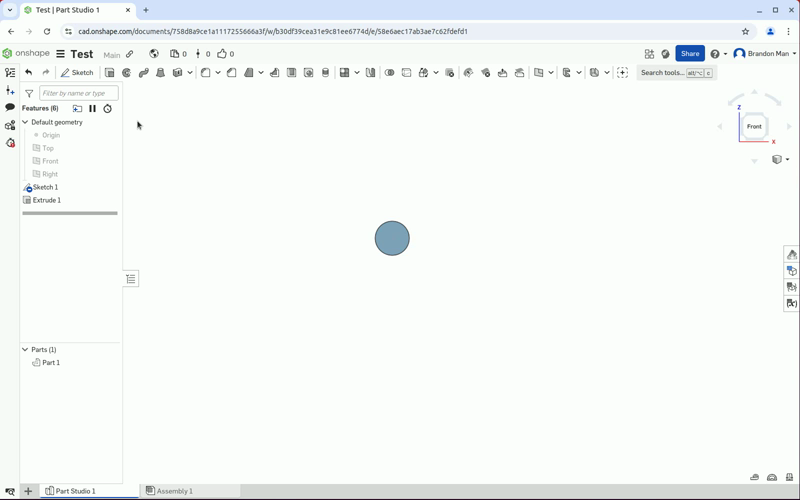
key(shift+h)
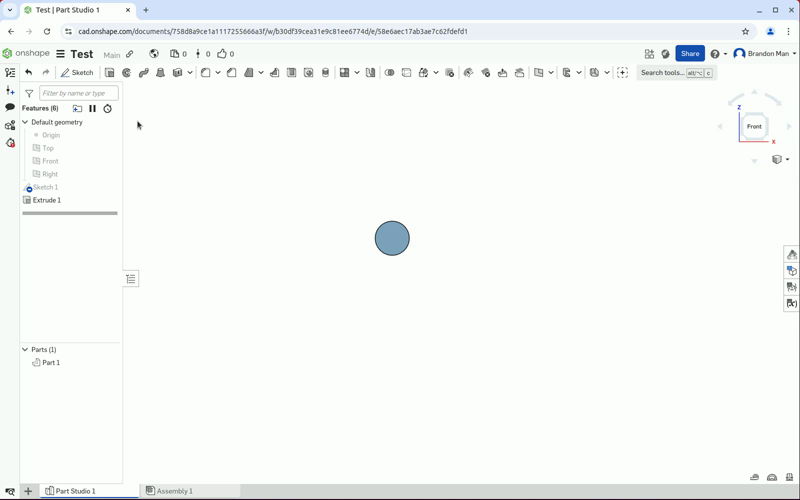
mouse_move(73, 189)
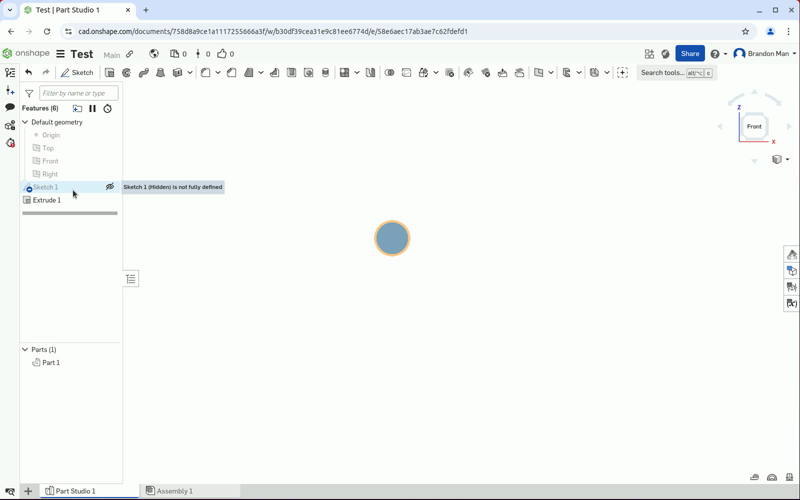
click(73, 189)
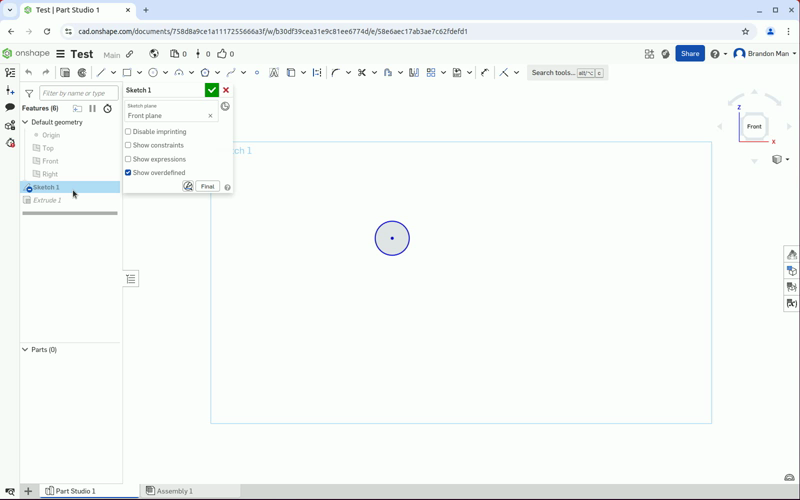
mouse_move(229, 92)
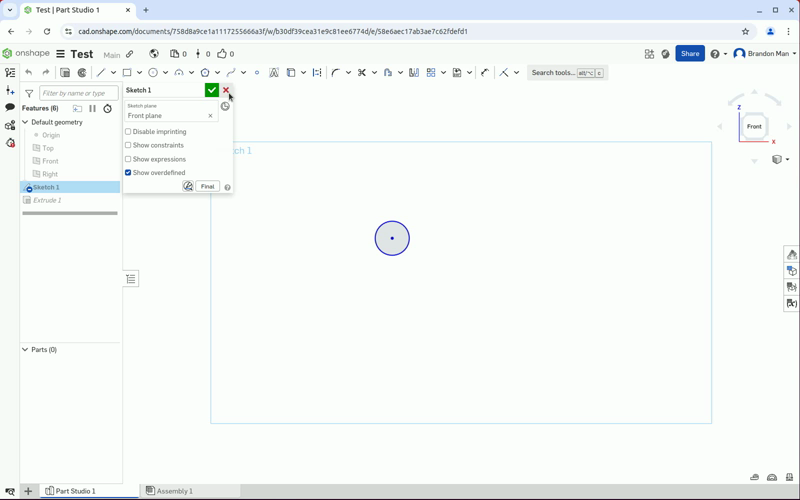
click(229, 92)
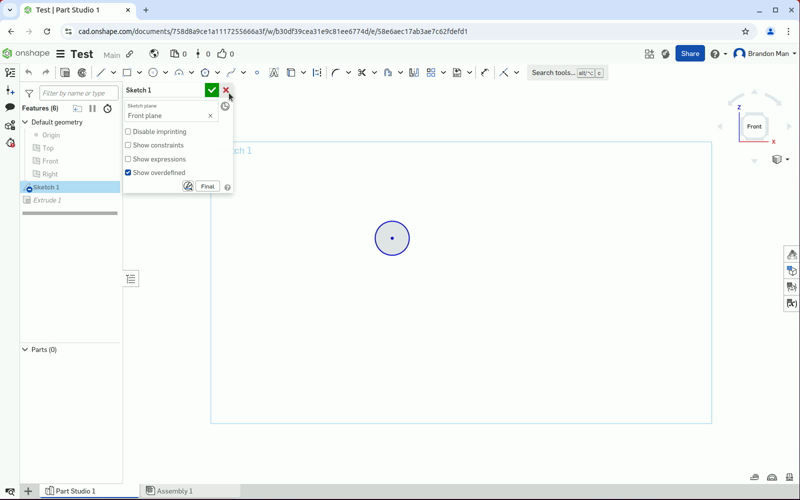
key(shift+s)
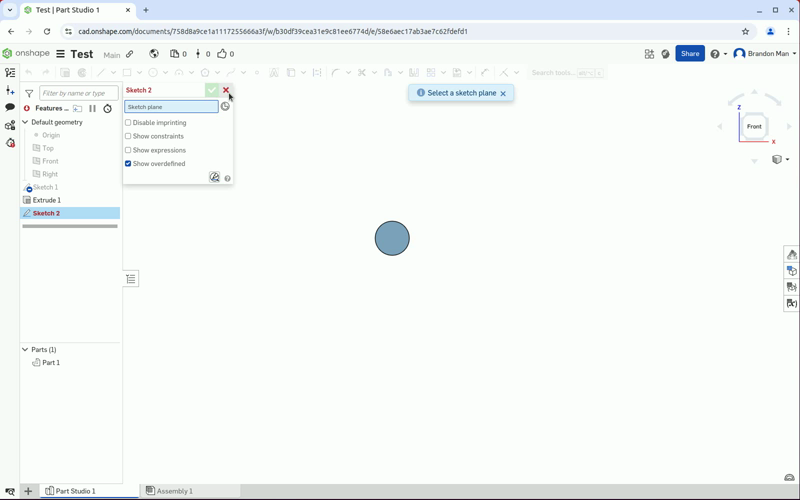
mouse_move(73, 163)
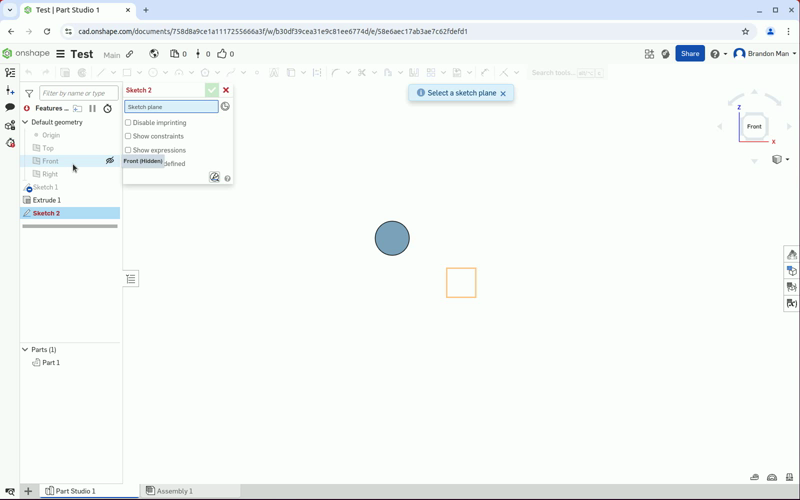
click(73, 163)
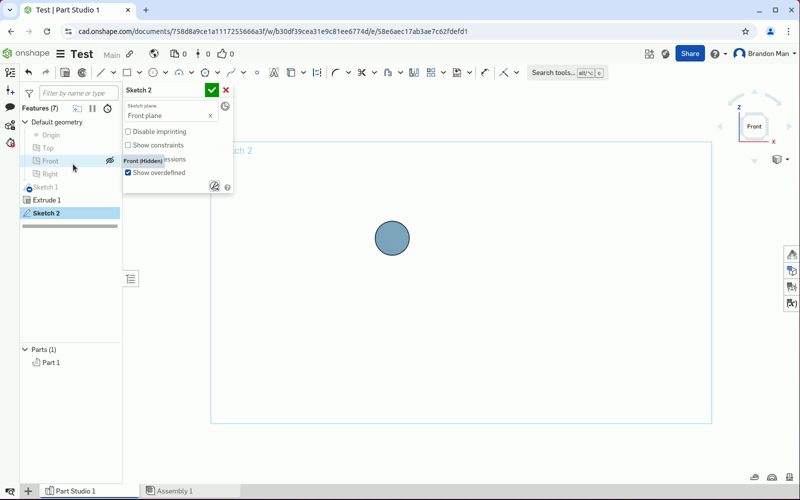
mouse_move(73, 352)
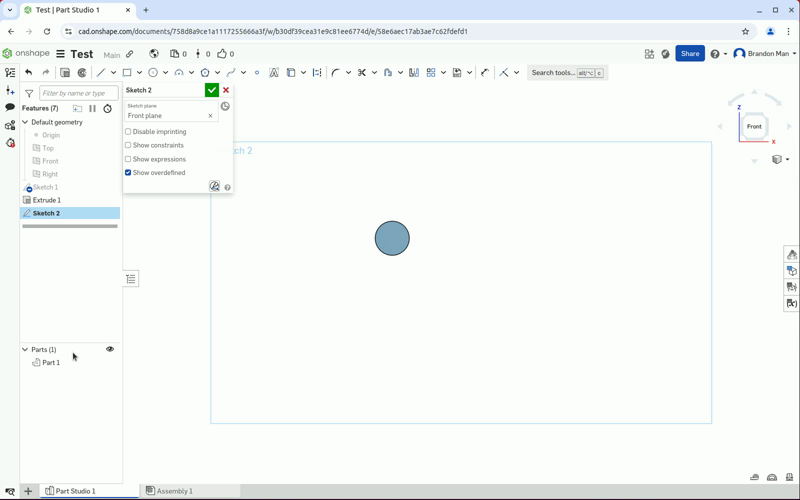
key(y)
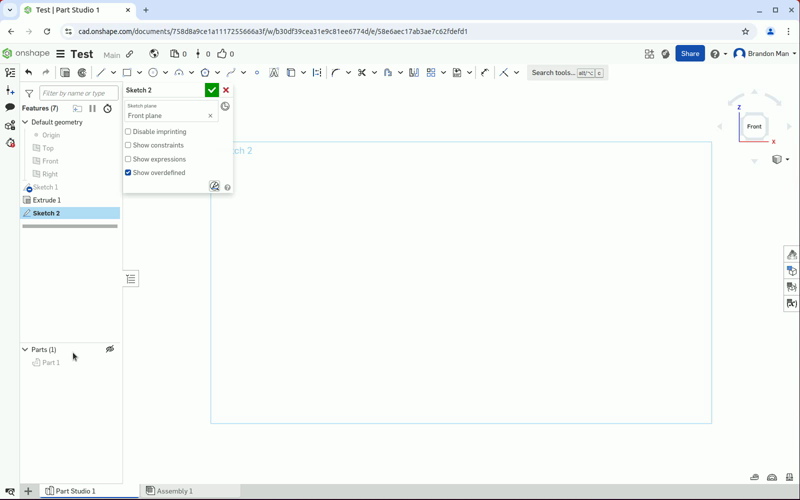
key(c)
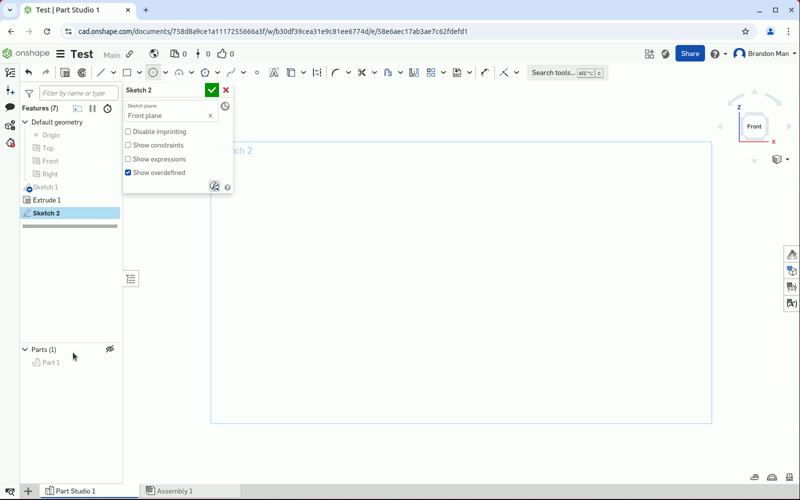
key_down(shift)
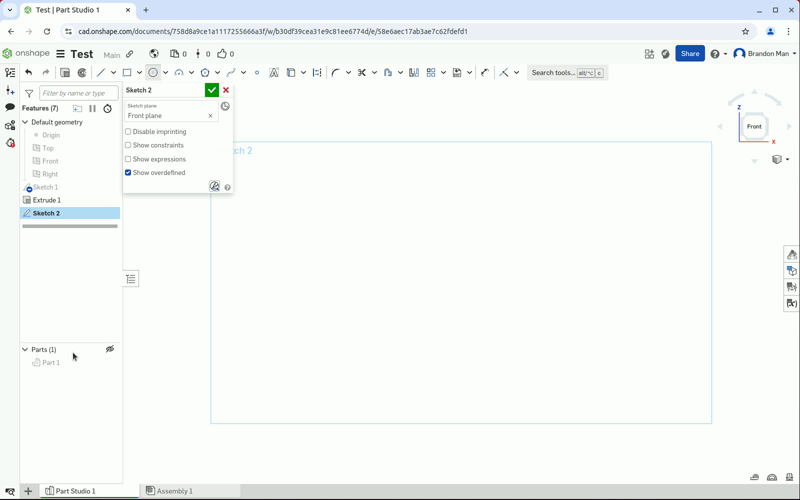
mouse_move(515, 379)
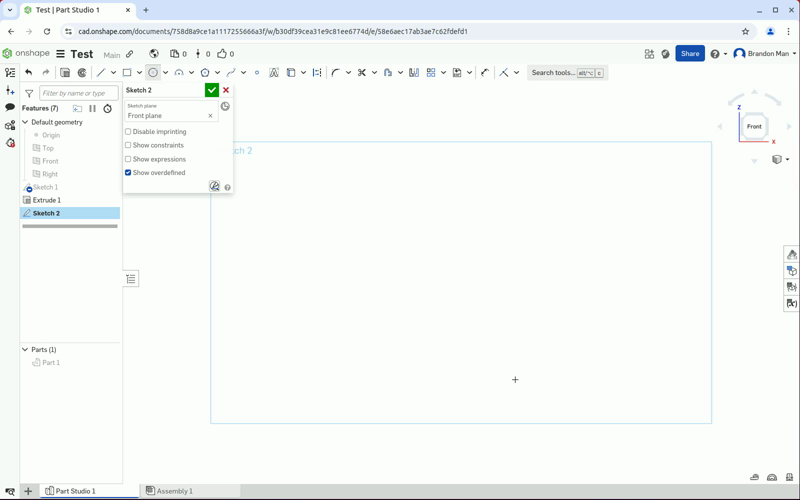
click(515, 379)
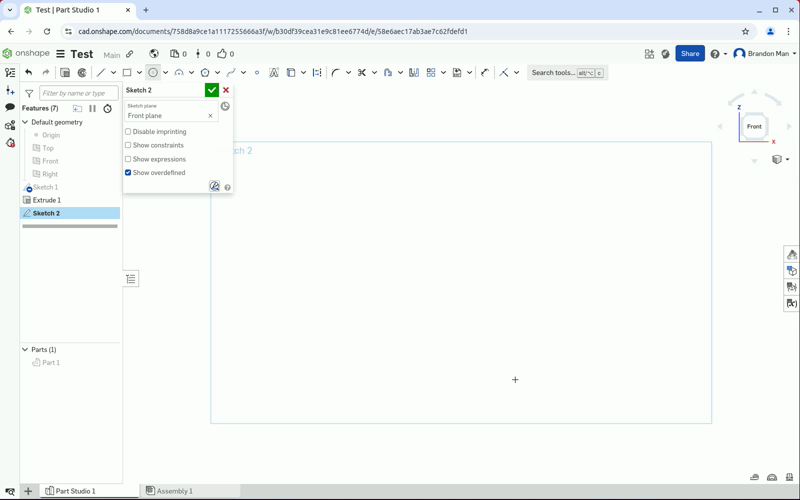
key_up(shift)
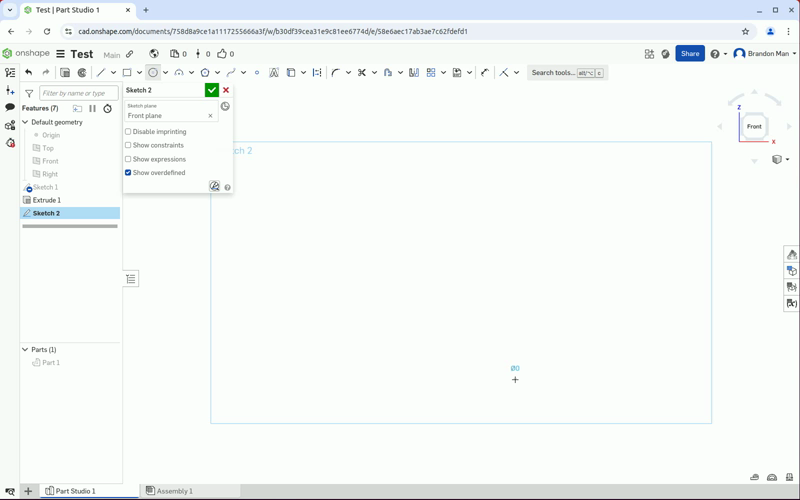
mouse_move(532, 379)
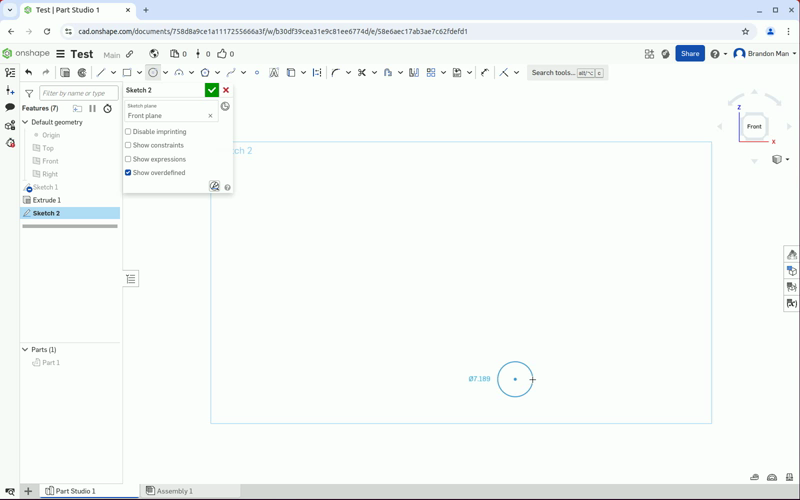
click(532, 379)
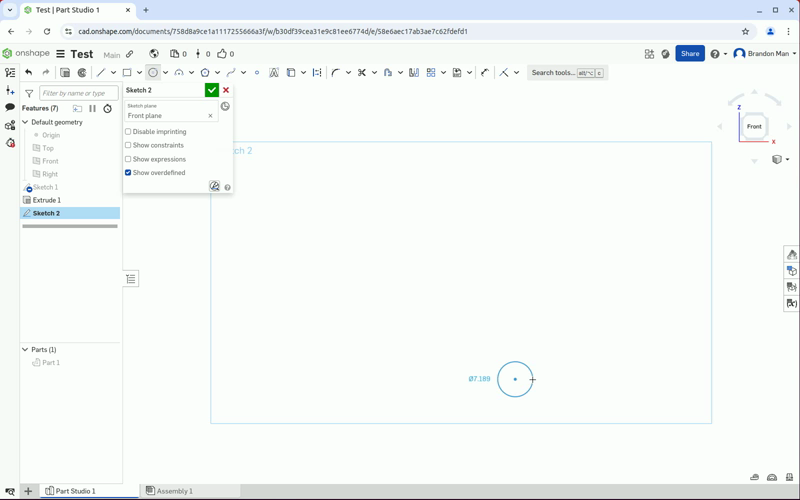
key(esc)
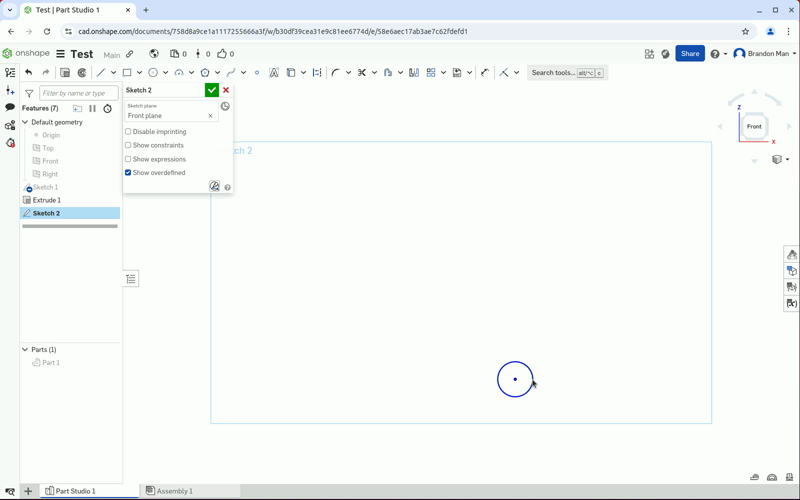
mouse_move(509, 370)
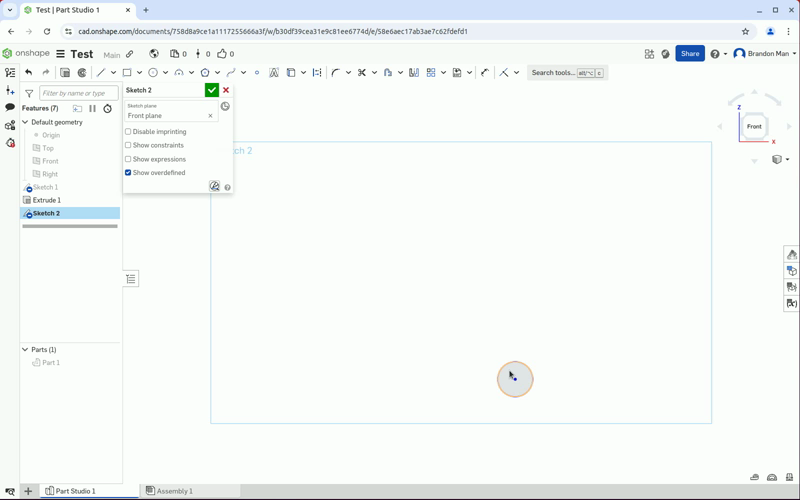
scroll(6)
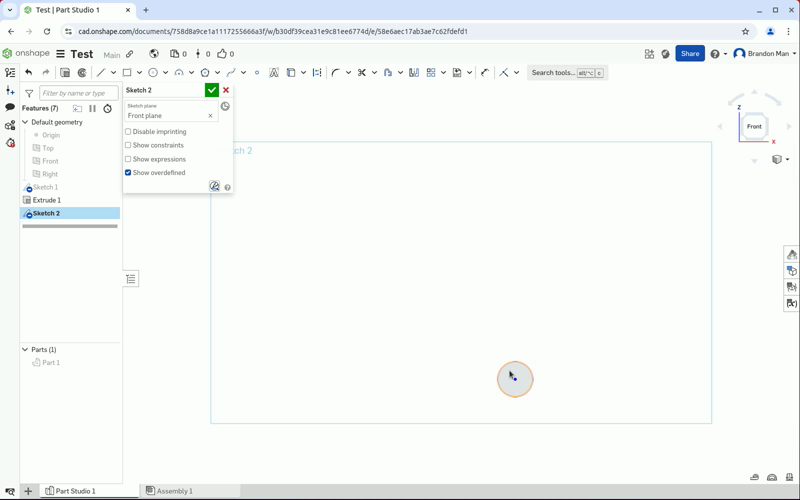
scroll(6)
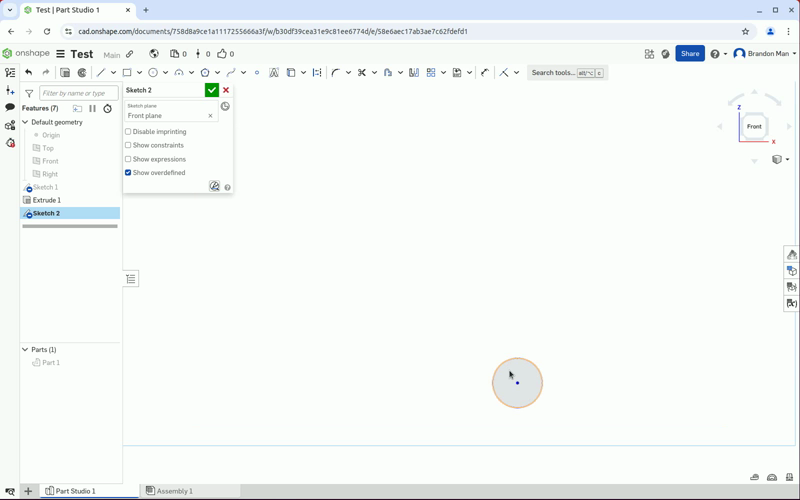
scroll(6)
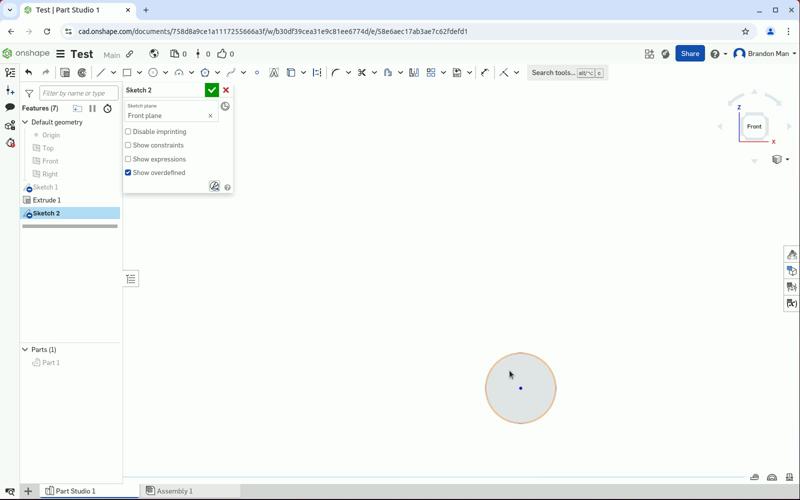
scroll(6)
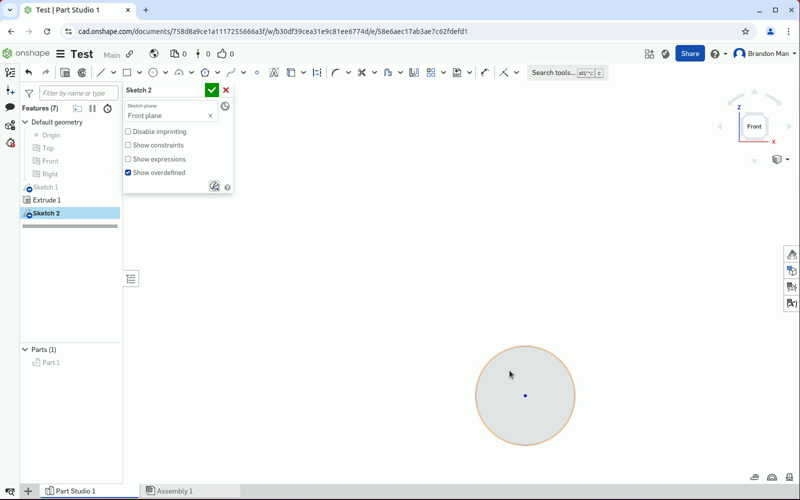
scroll(6)
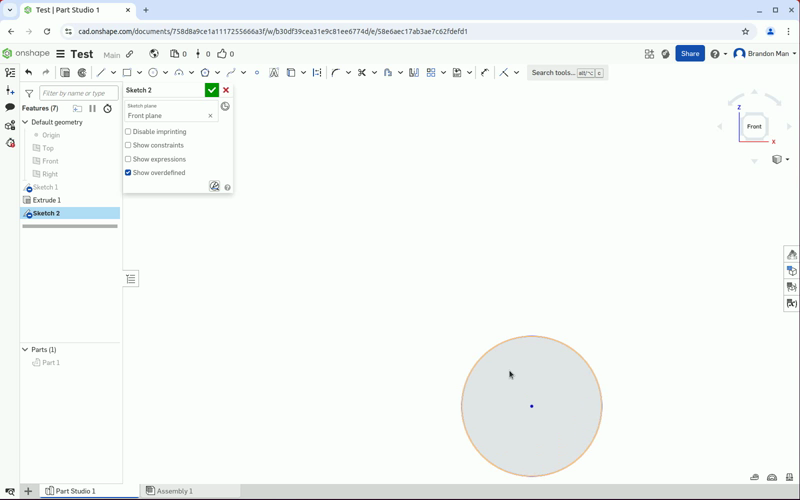
scroll(6)
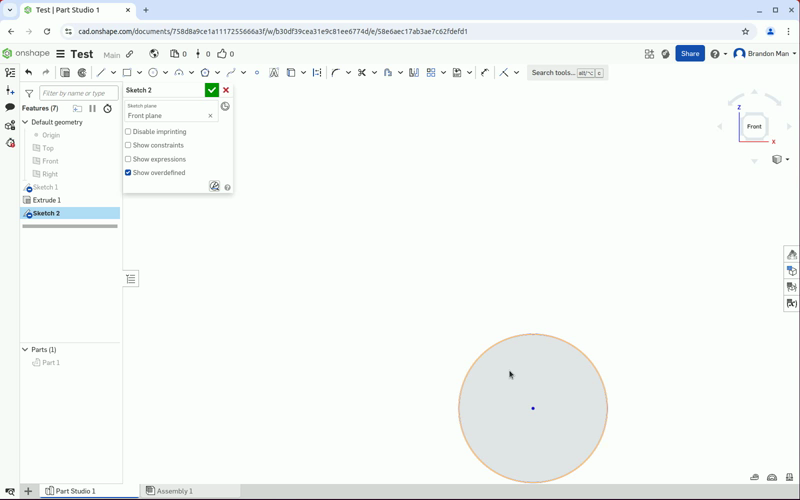
scroll(6)
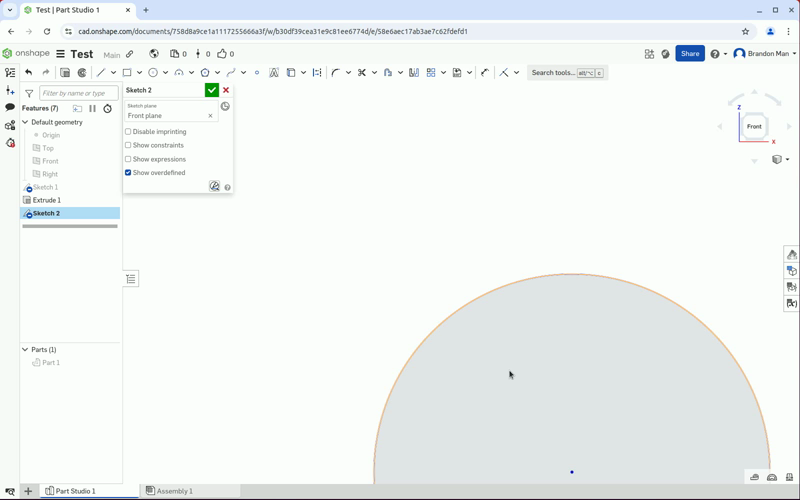
click(509, 370)
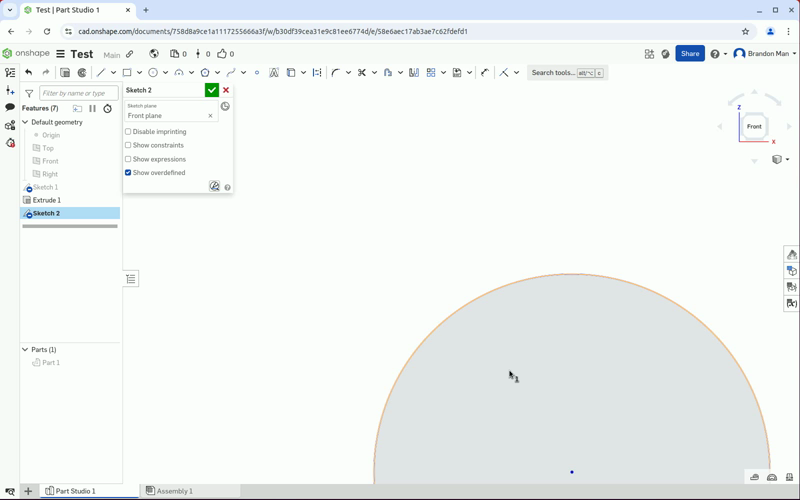
scroll(-6)
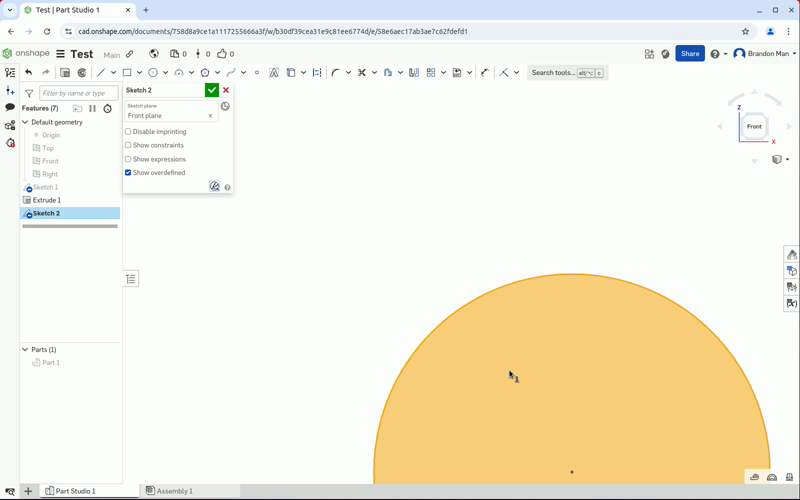
scroll(-6)
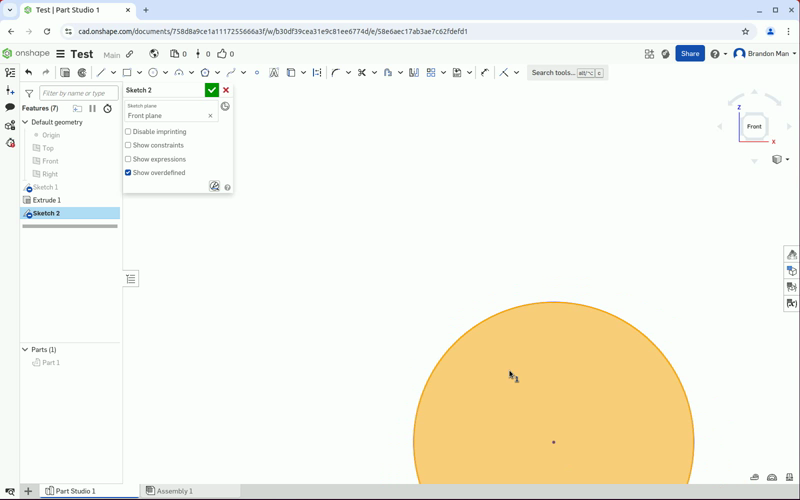
scroll(-6)
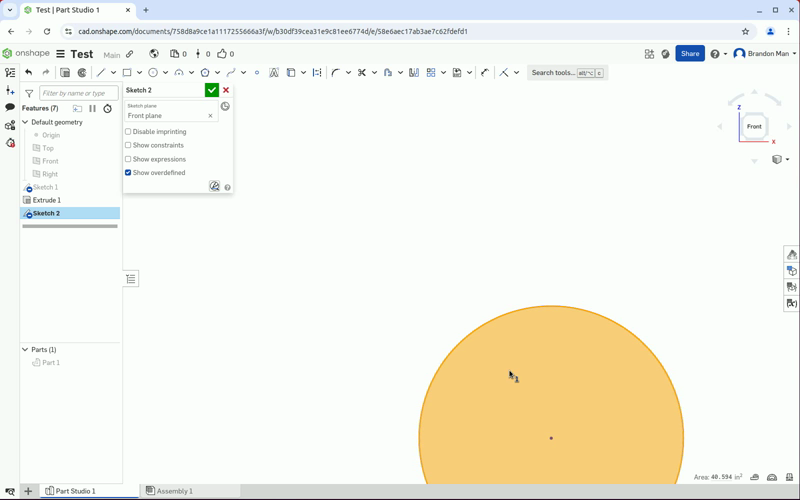
scroll(-6)
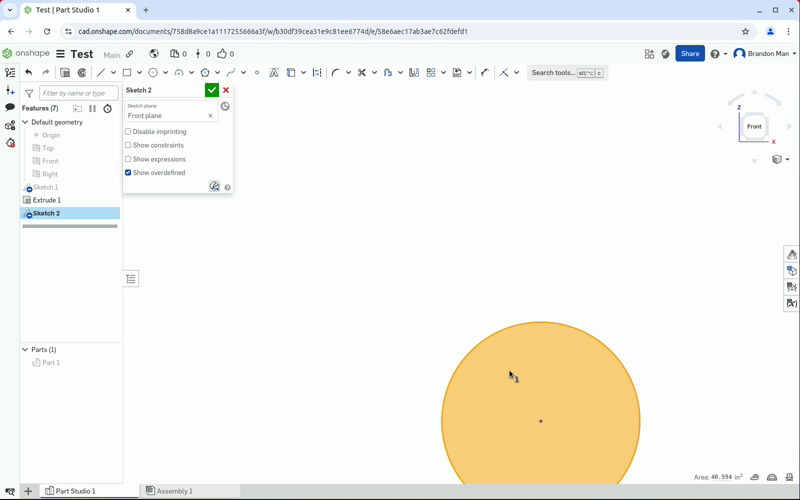
scroll(-6)
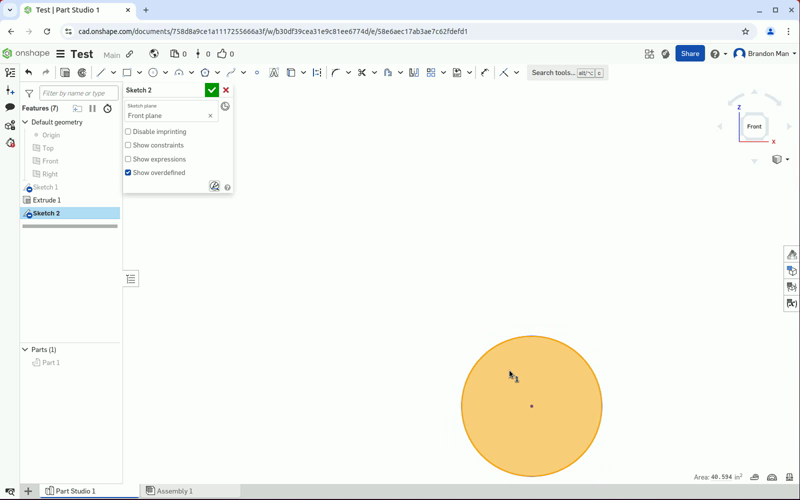
scroll(-6)
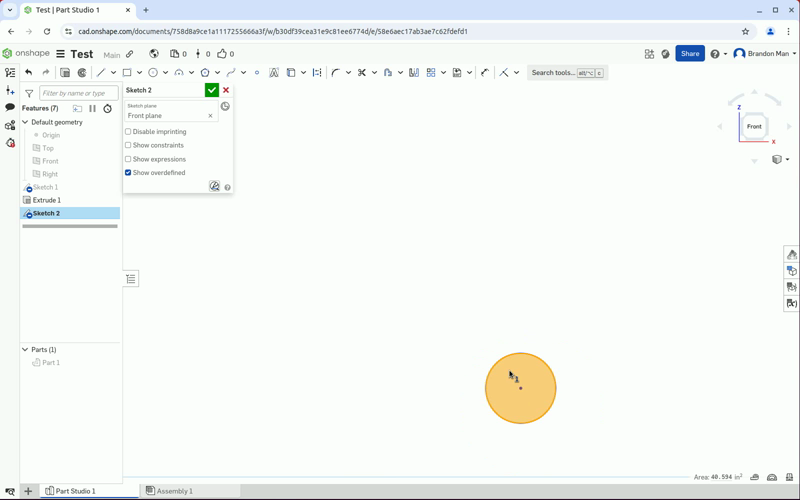
scroll(-6)
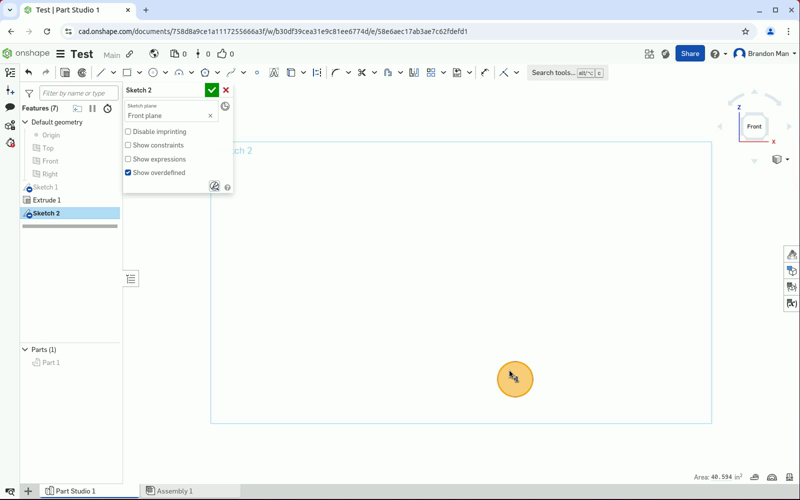
mouse_move(73, 352)
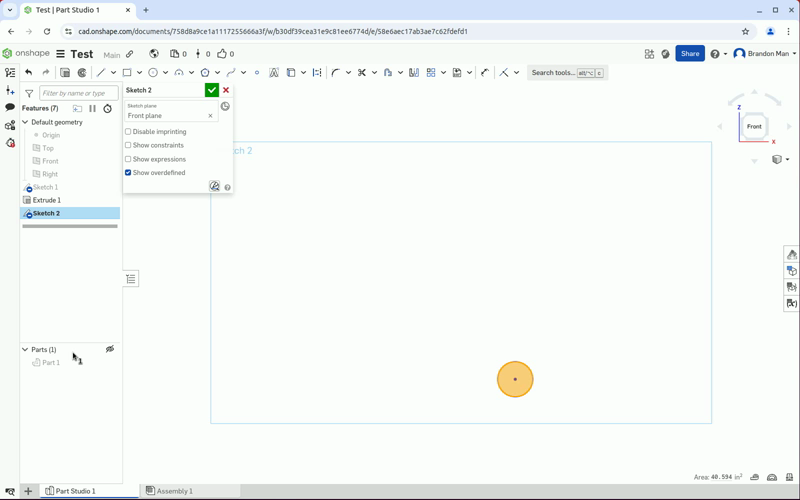
key(shift+y)
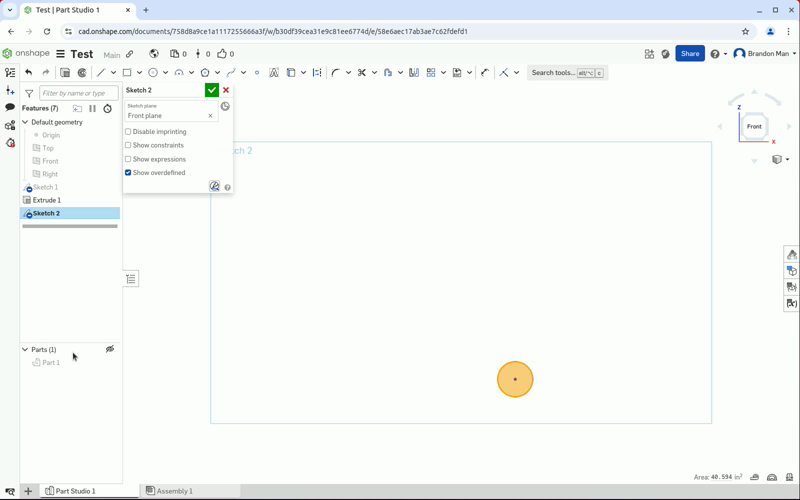
key(shift+e)
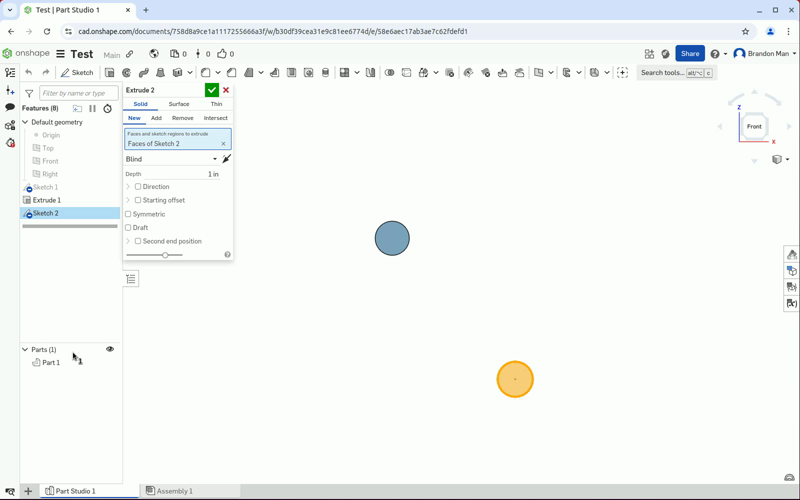
mouse_move(143, 106)
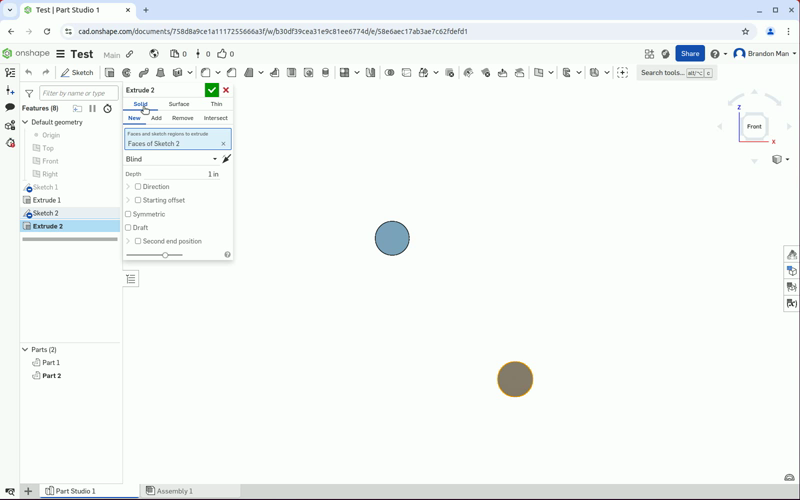
click(143, 106)
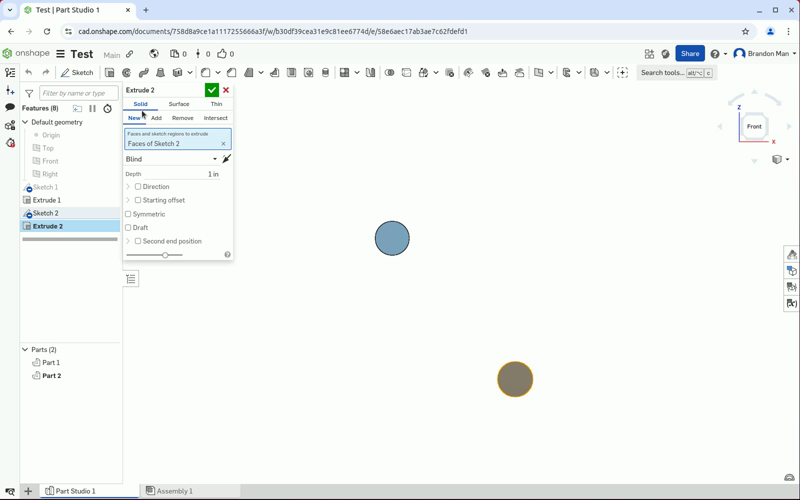
mouse_move(137, 120)
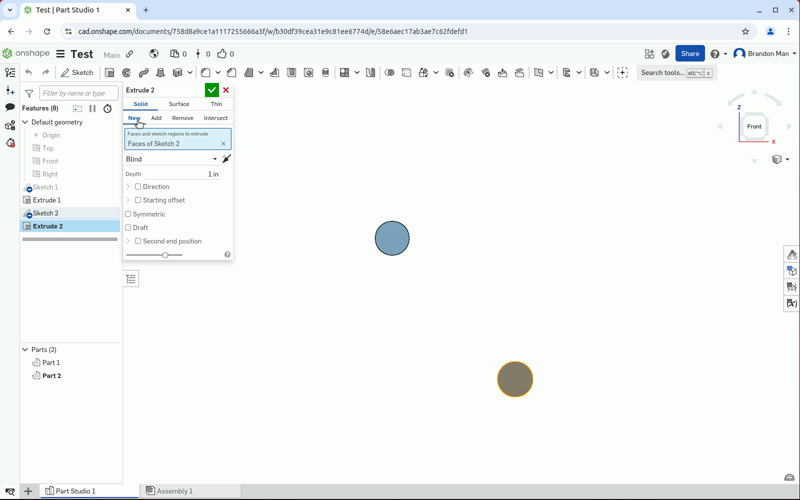
click(137, 120)
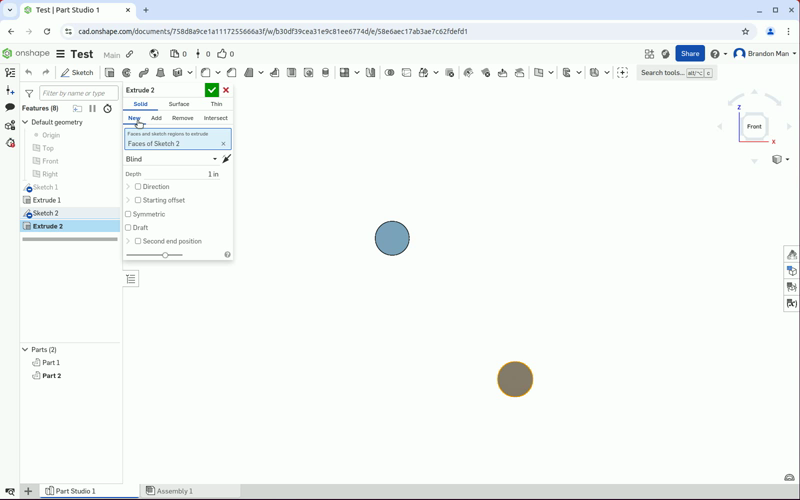
key(tab, 4)
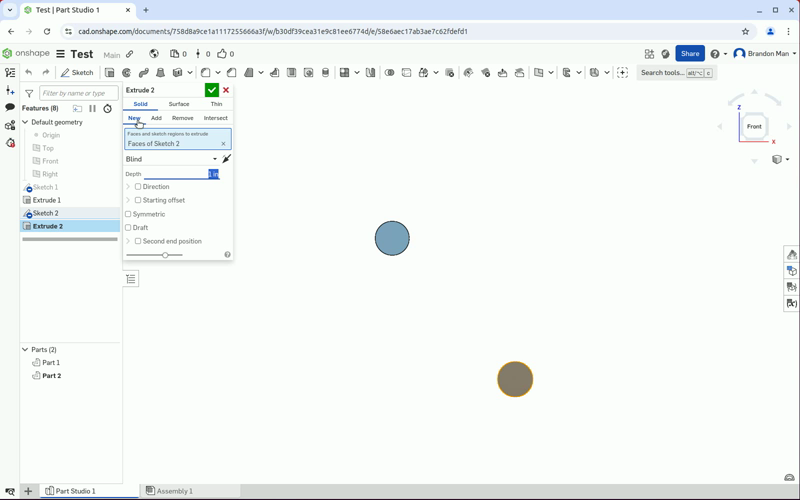
text(4.332)
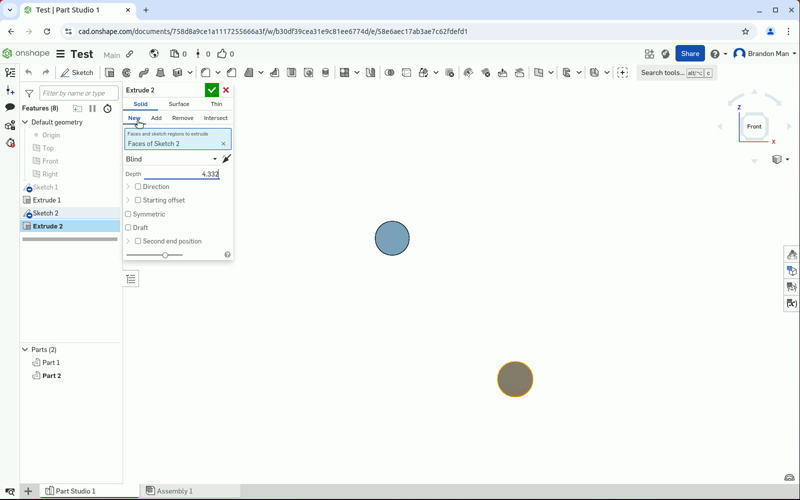
key(tab, 3)
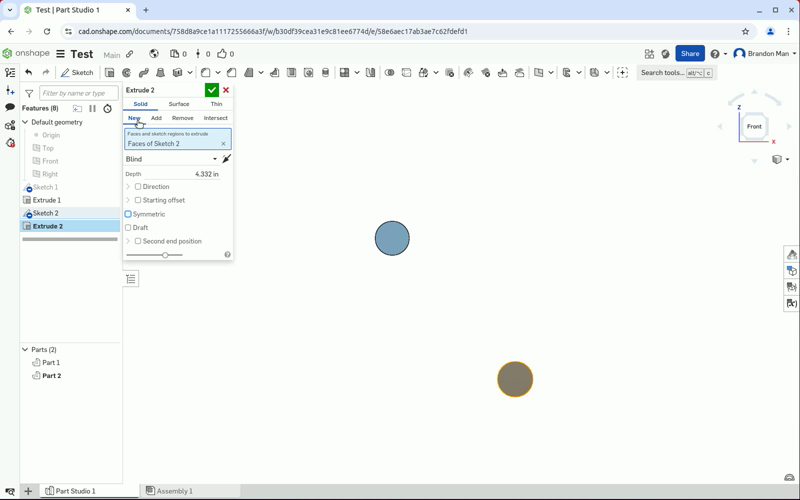
key(space)
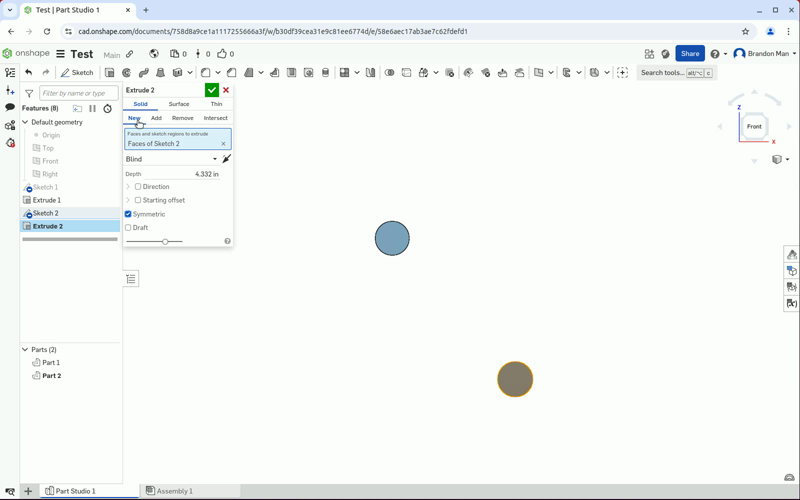
key(enter)
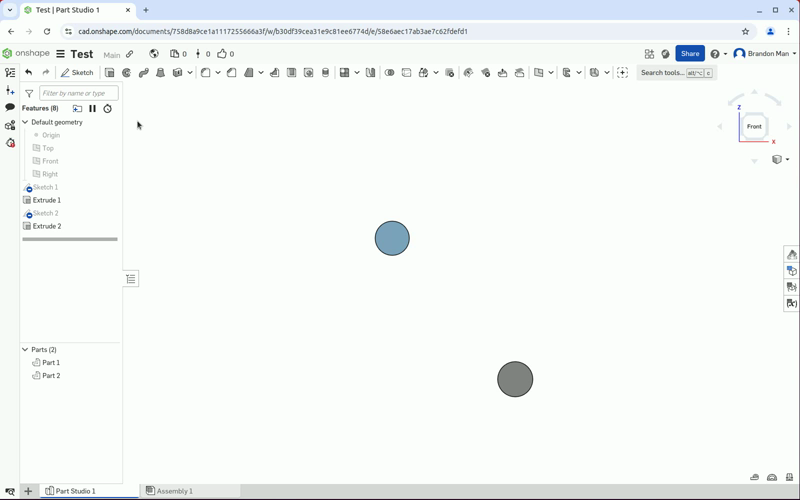
key(shift+h)
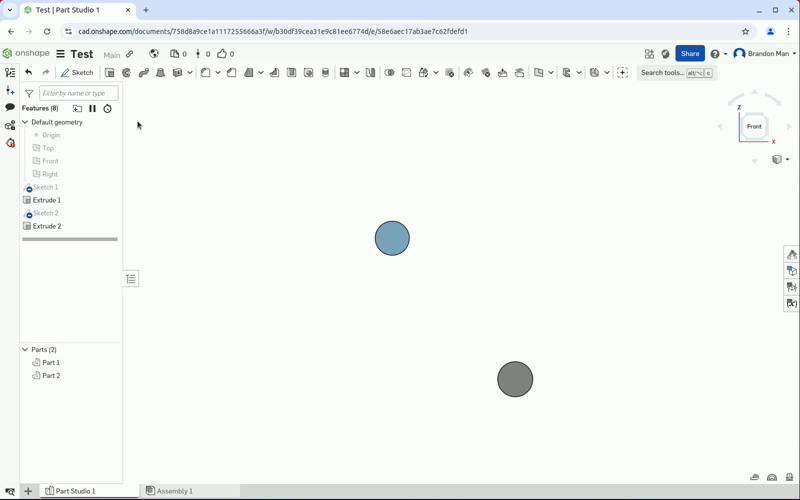
key(shift+h)
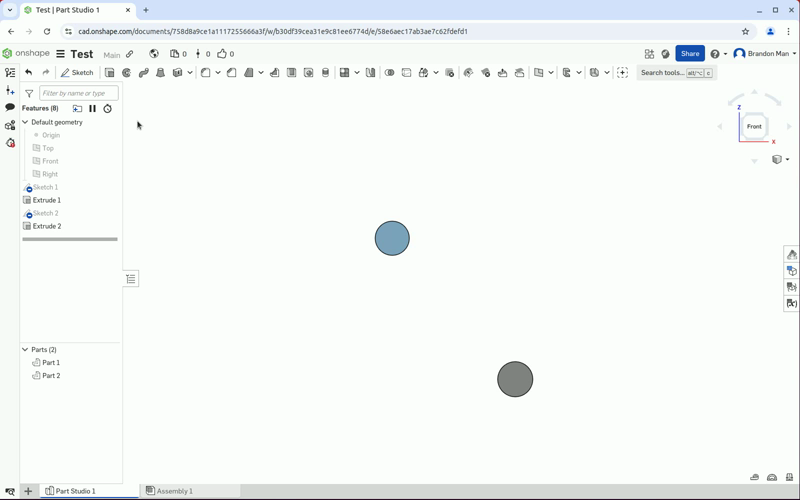
mouse_move(73, 189)
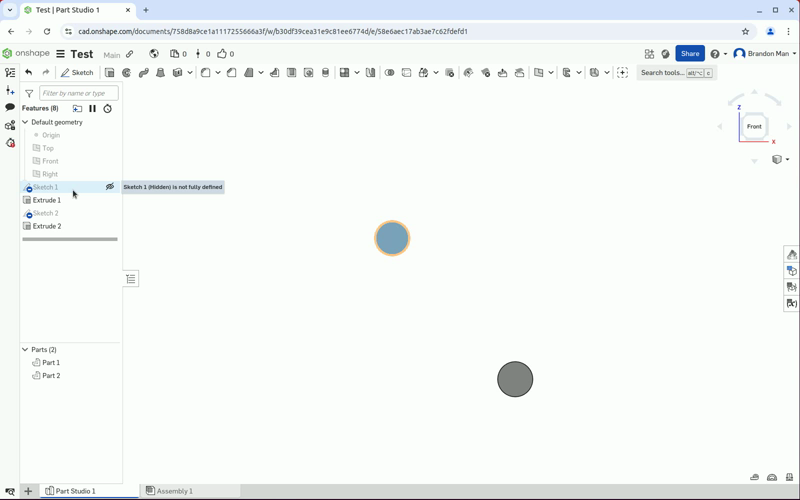
click(73, 189)
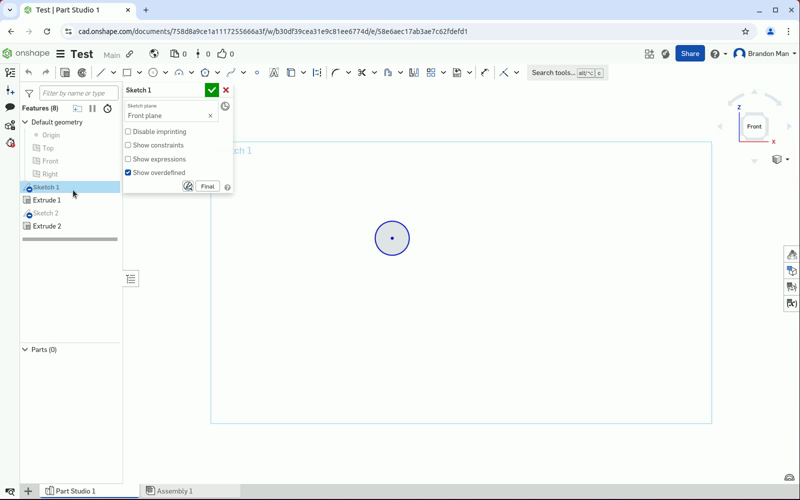
mouse_move(229, 92)
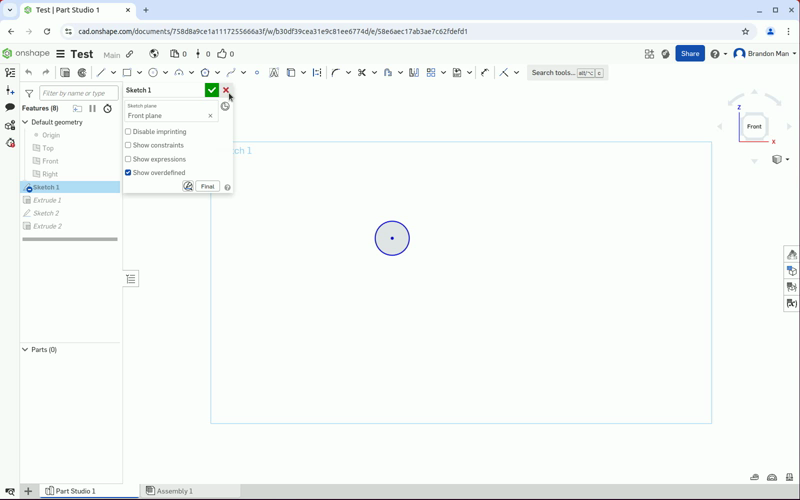
click(229, 92)
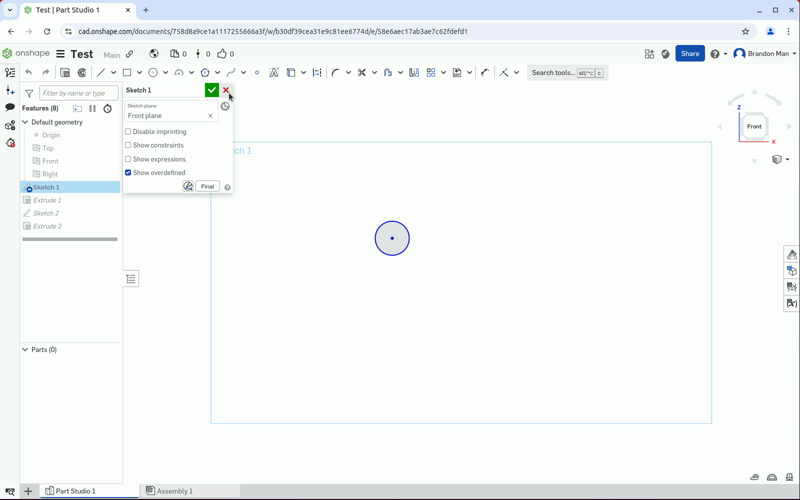
key(shift+s)
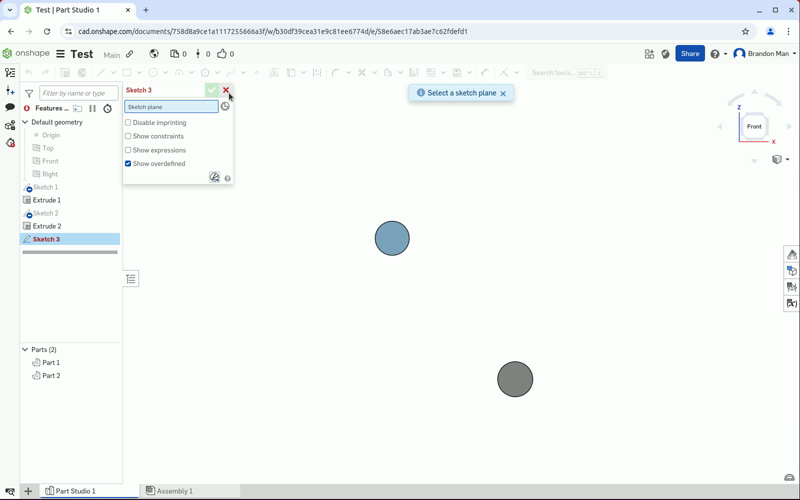
mouse_move(73, 163)
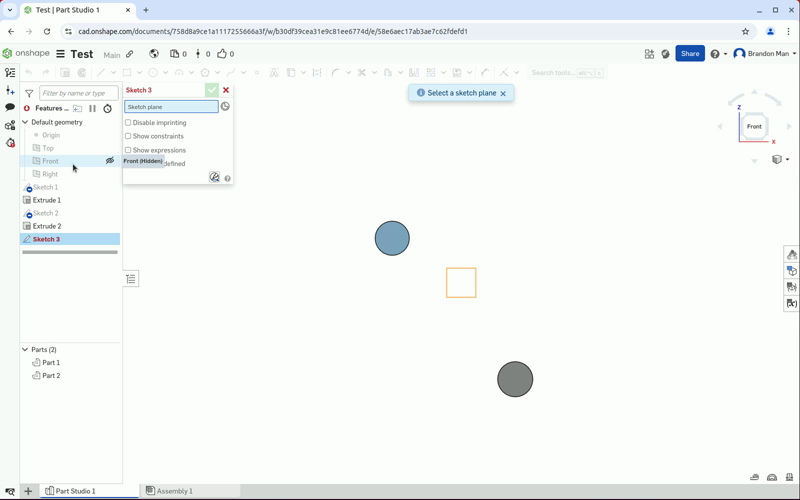
click(73, 163)
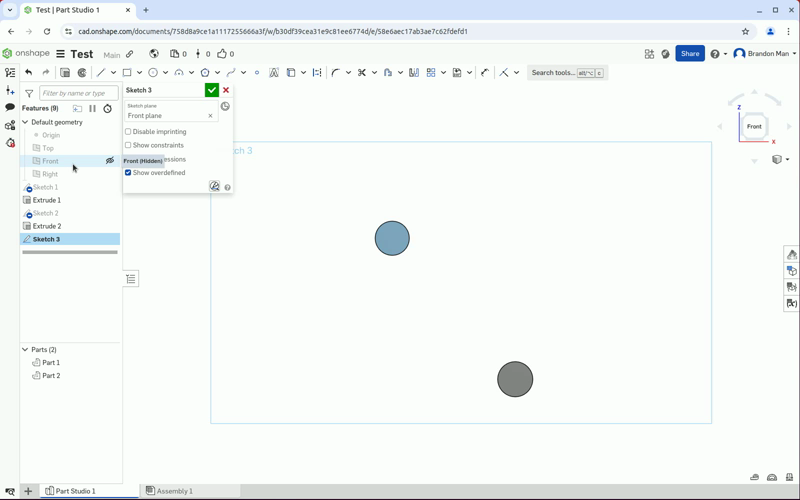
mouse_move(73, 352)
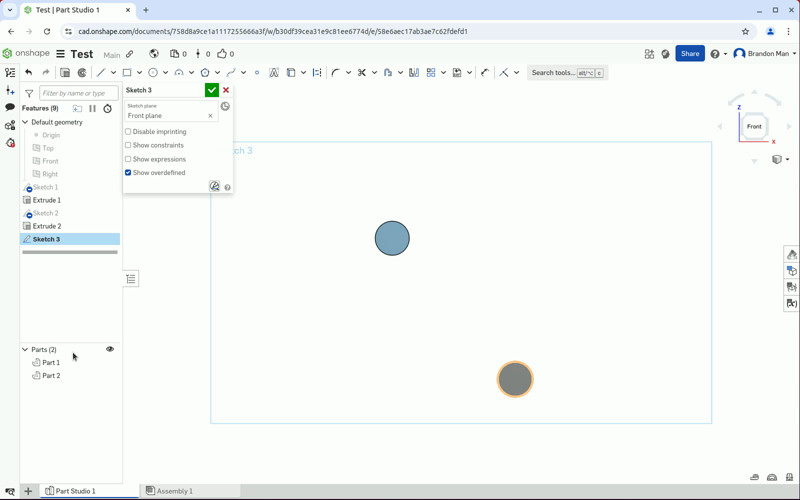
key(y)
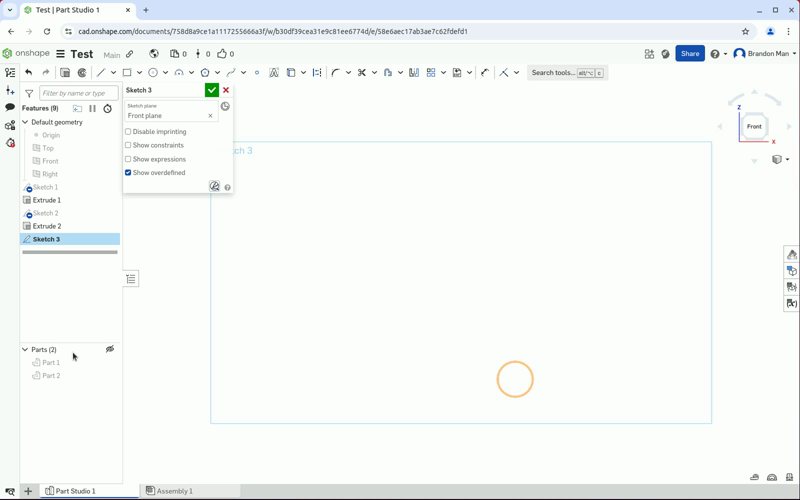
key(c)
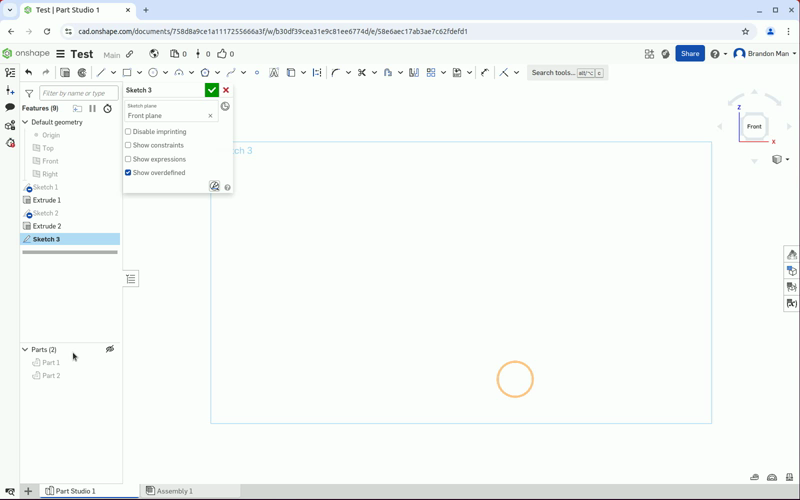
key_down(shift)
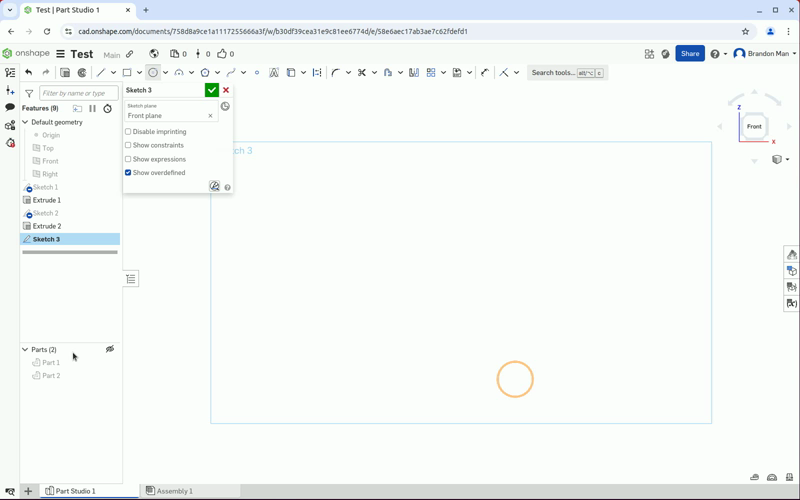
mouse_move(382, 368)
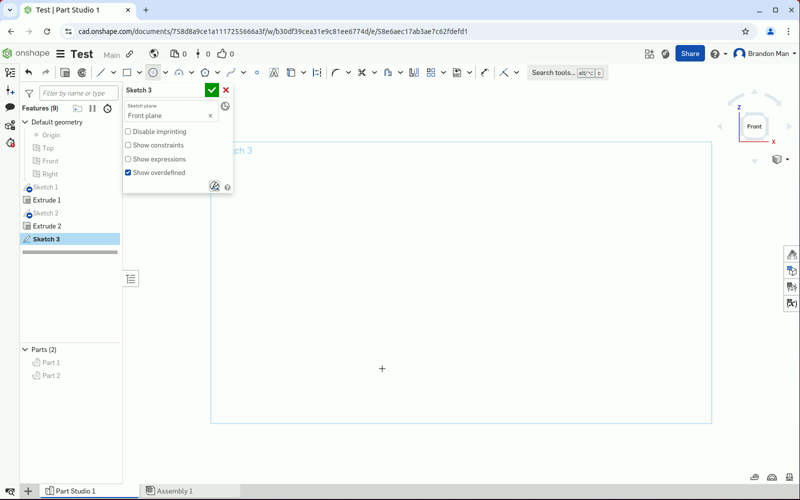
click(382, 368)
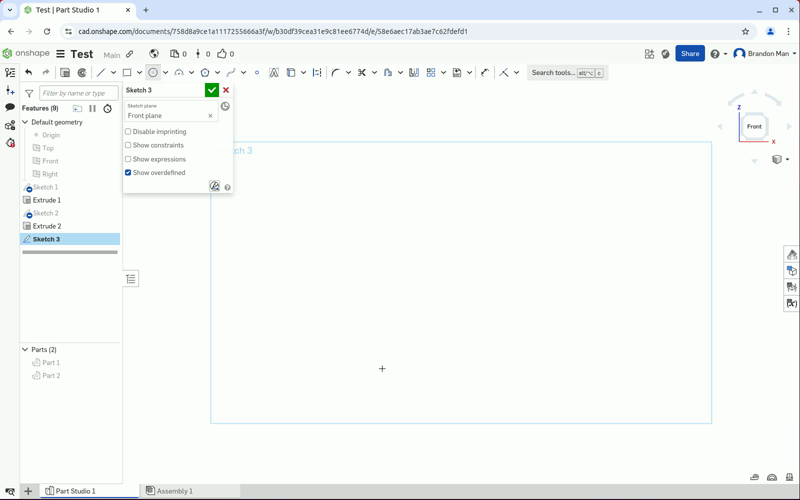
key_up(shift)
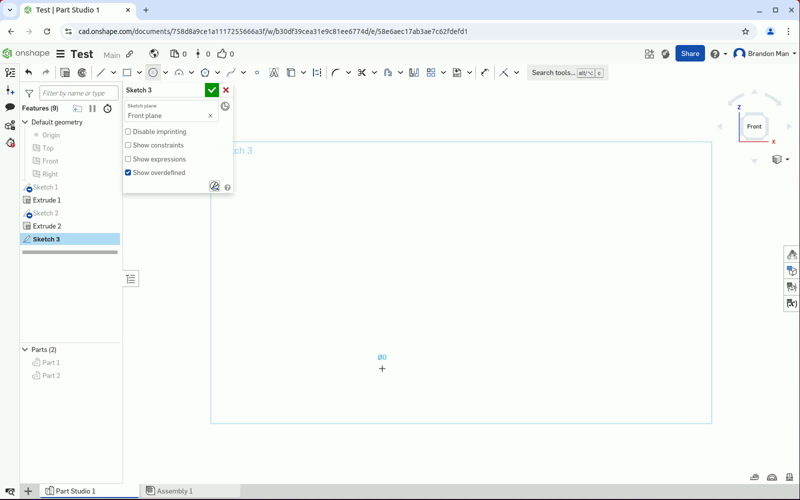
mouse_move(388, 368)
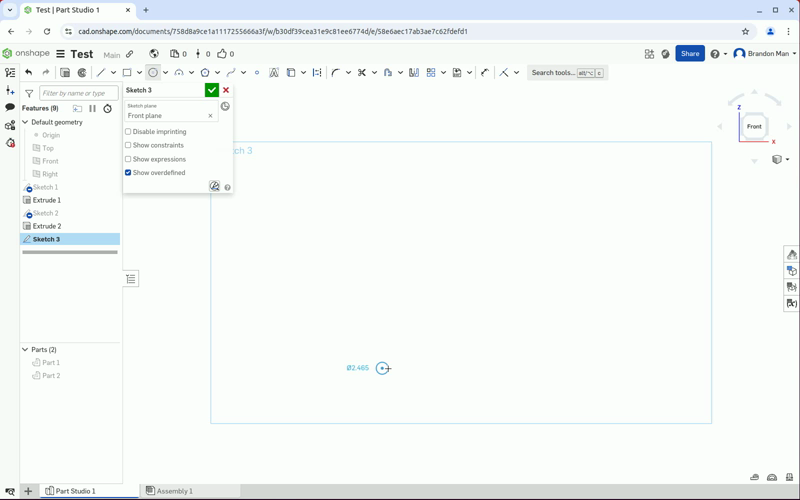
click(388, 368)
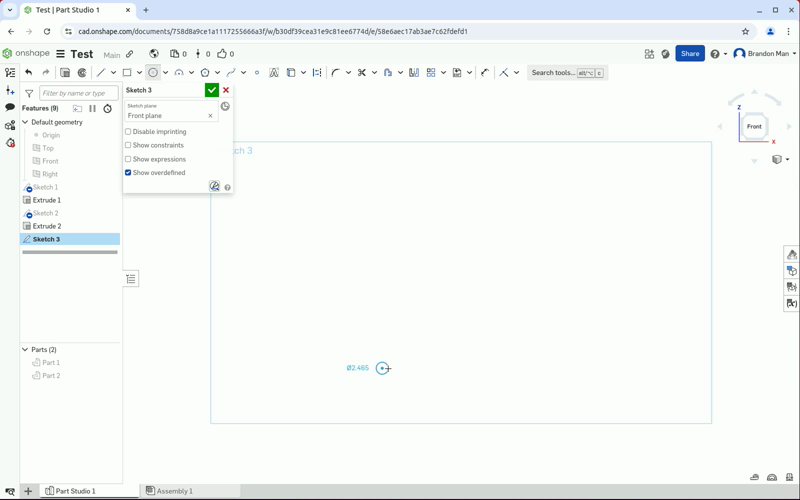
key(esc)
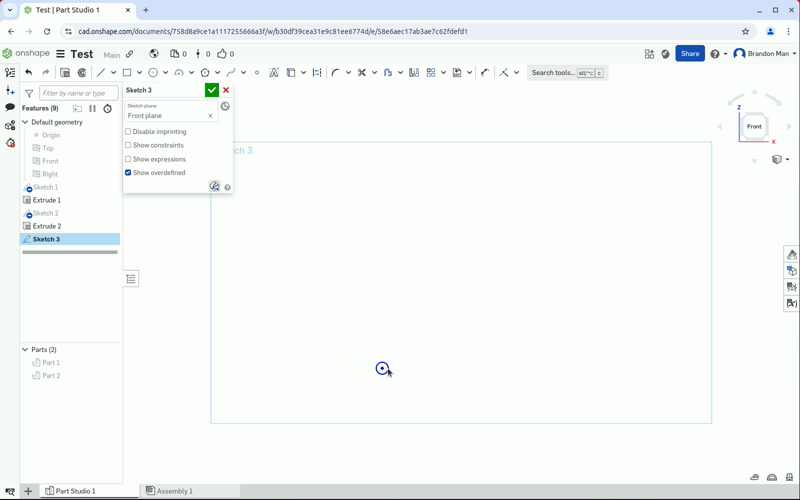
mouse_move(381, 369)
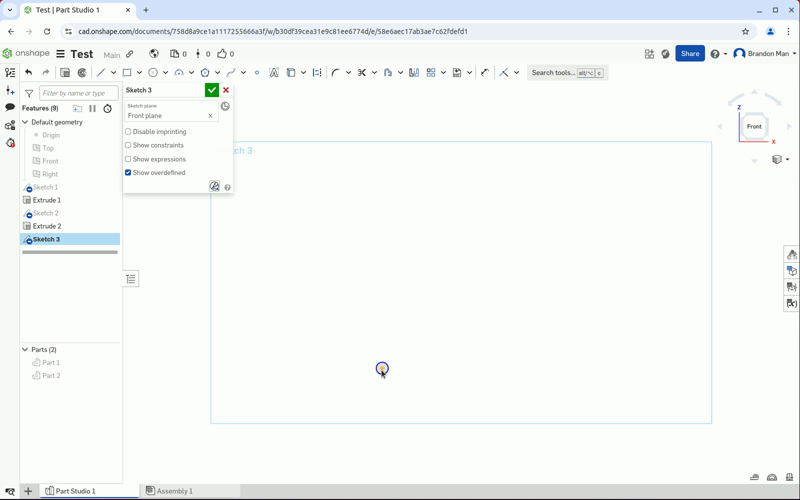
scroll(6)
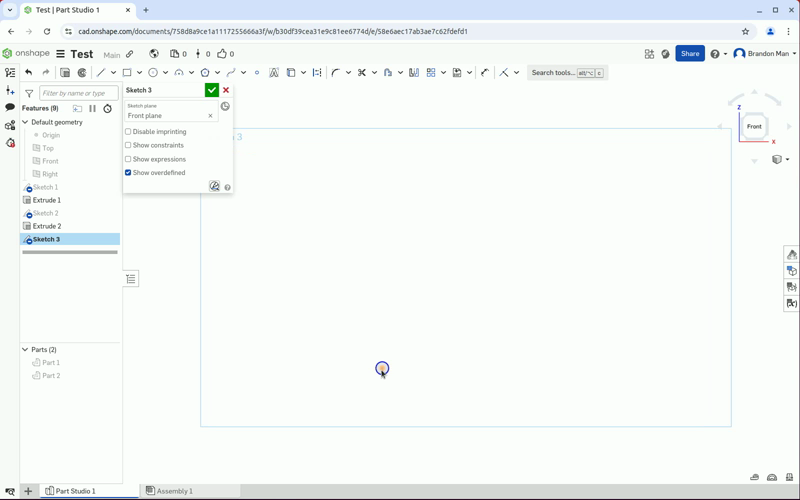
scroll(6)
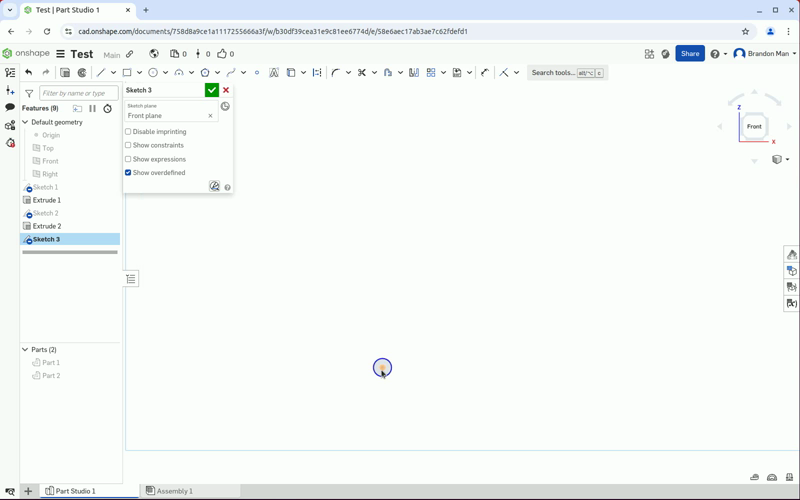
scroll(6)
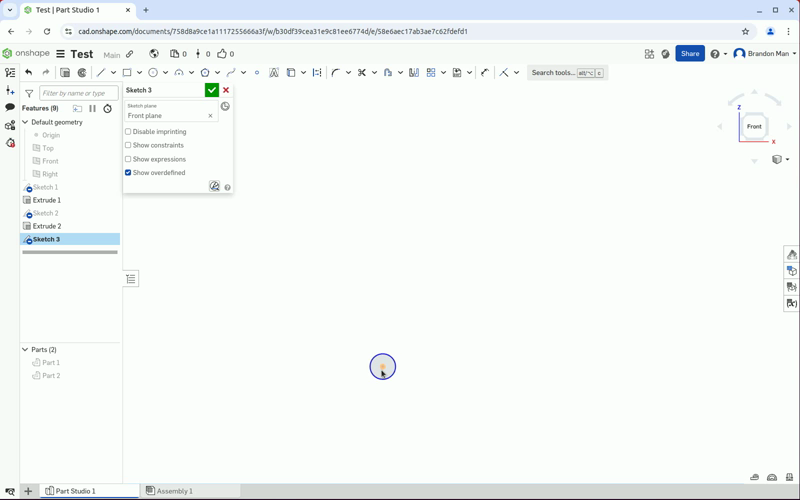
scroll(6)
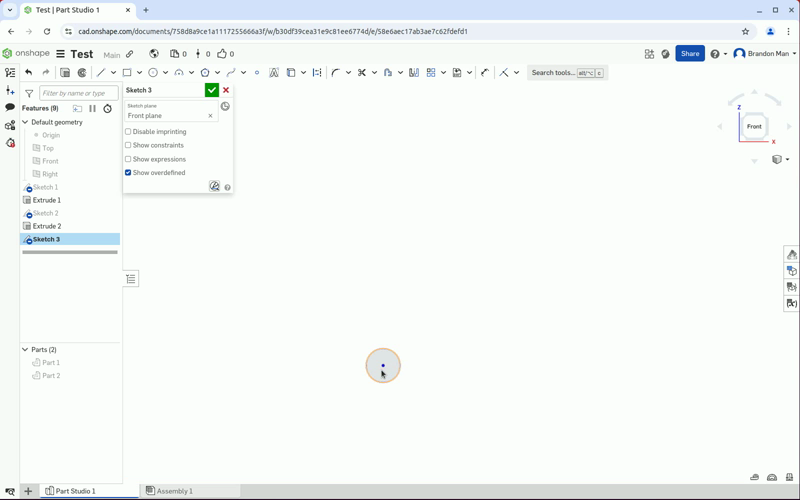
scroll(6)
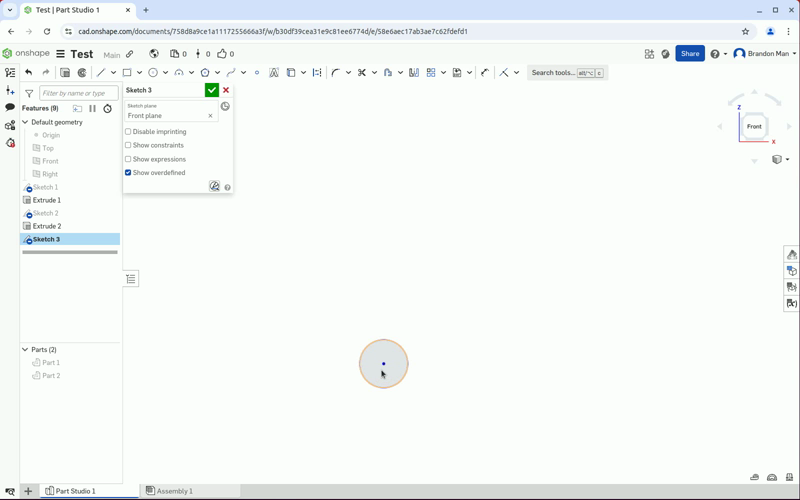
scroll(6)
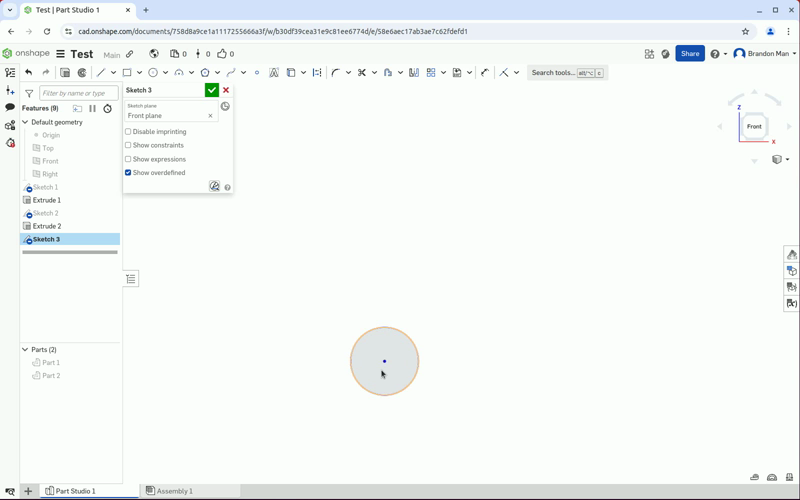
scroll(6)
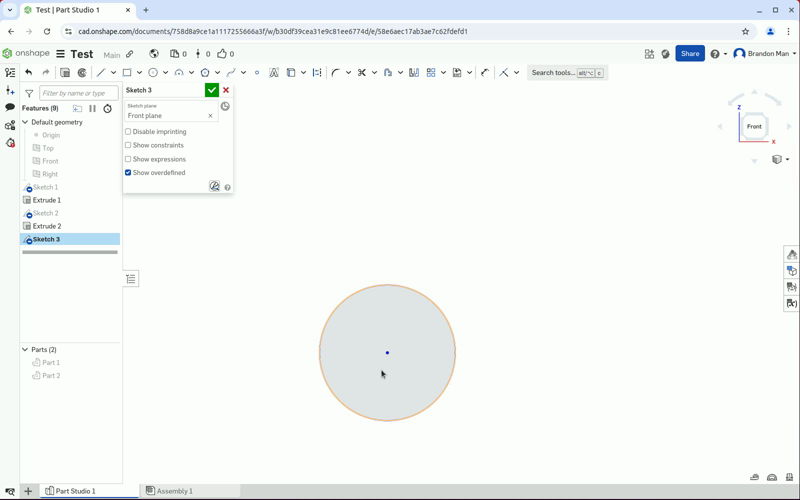
click(381, 369)
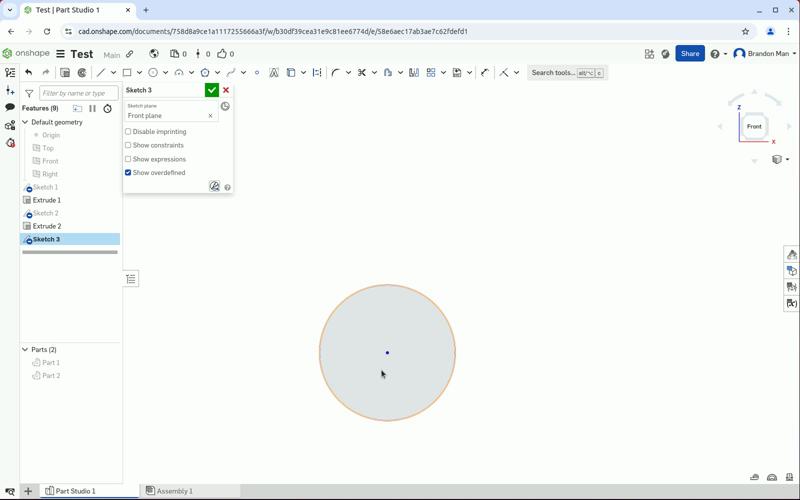
scroll(-6)
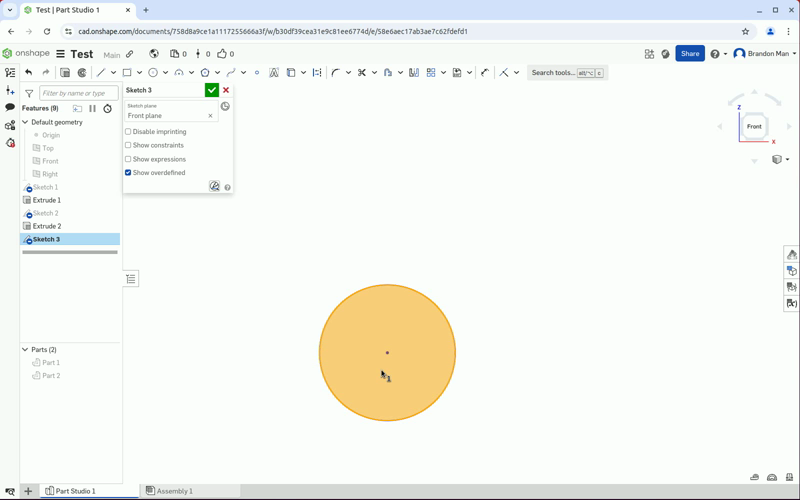
scroll(-6)
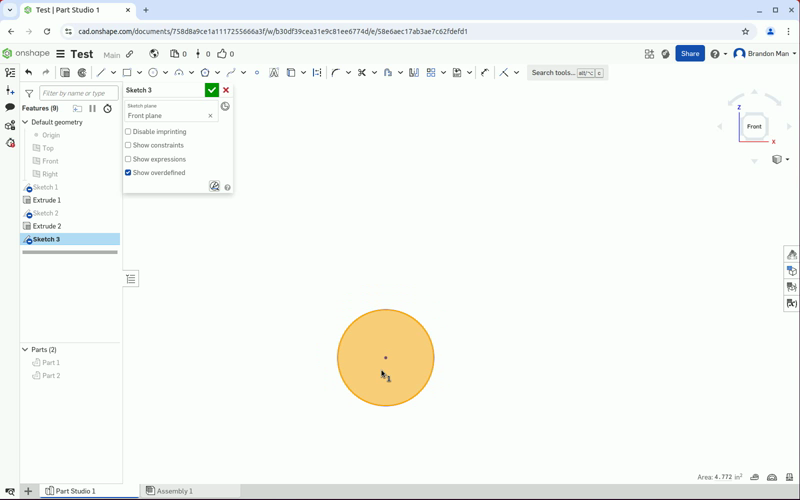
scroll(-6)
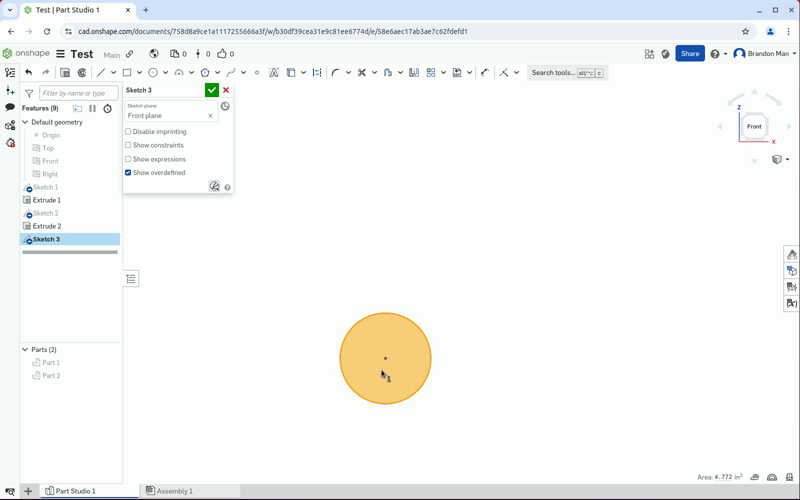
scroll(-6)
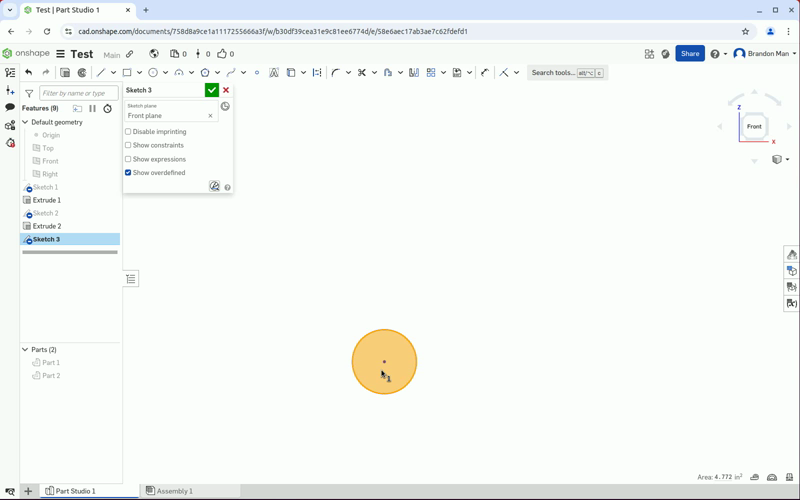
scroll(-6)
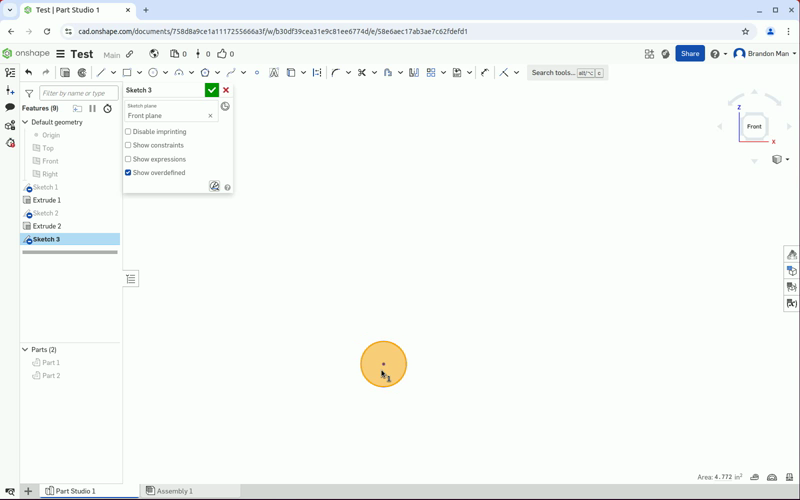
scroll(-6)
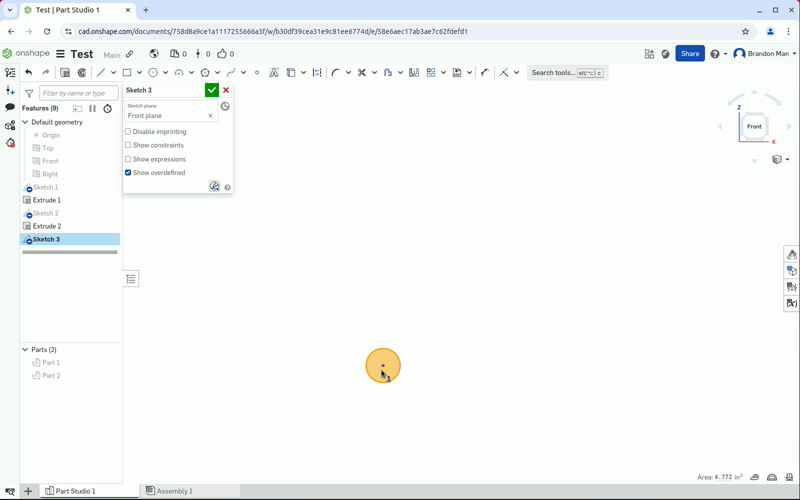
scroll(-6)
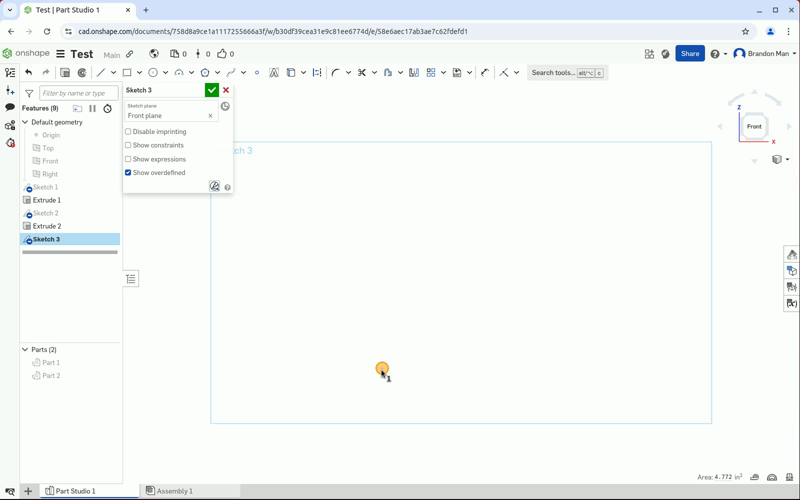
mouse_move(73, 352)
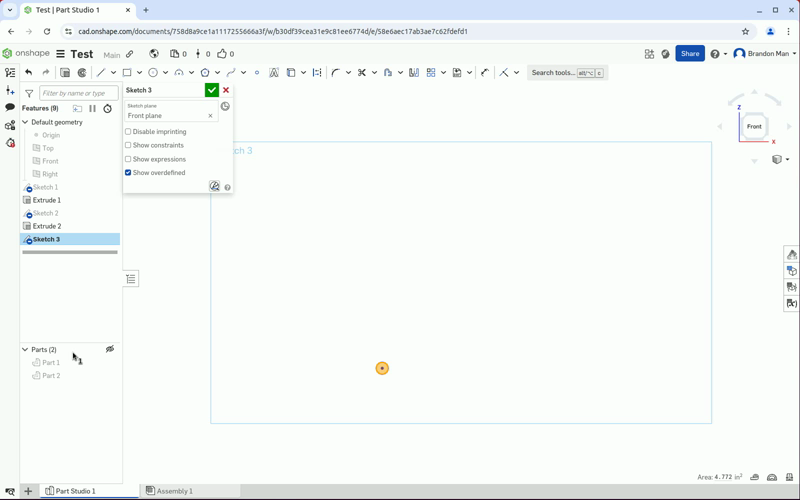
key(shift+y)
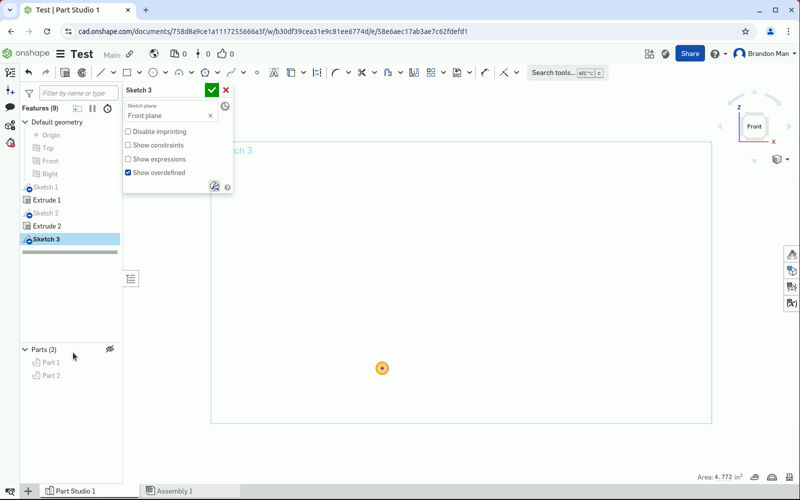
key(shift+e)
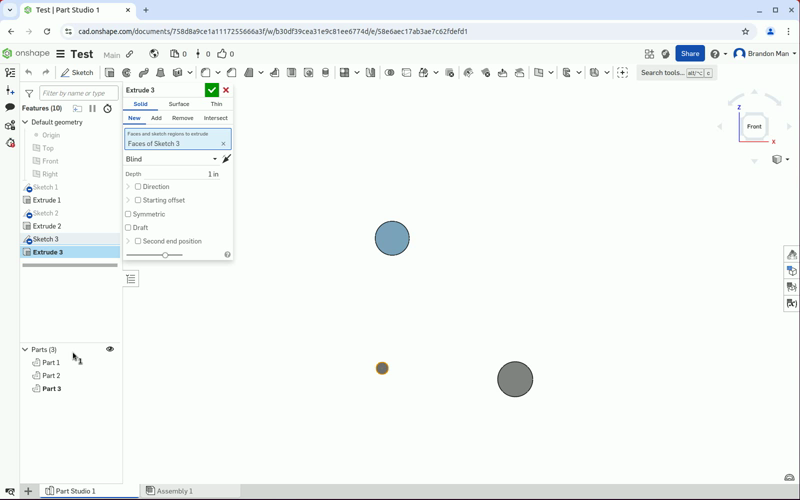
mouse_move(143, 106)
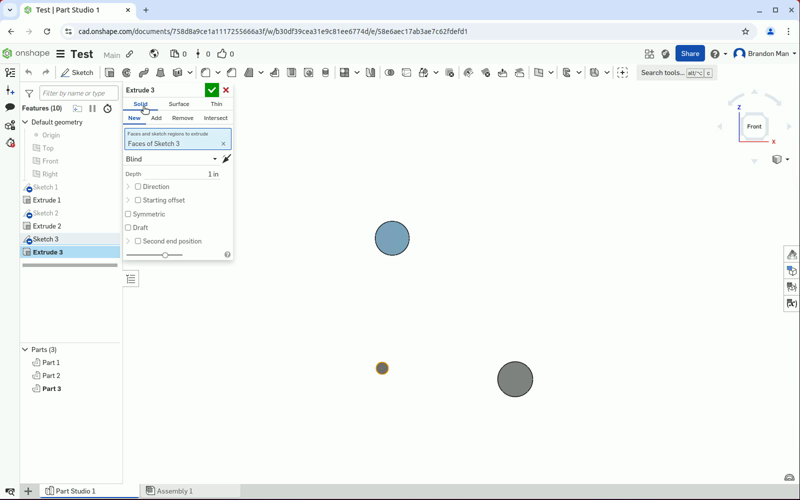
click(143, 106)
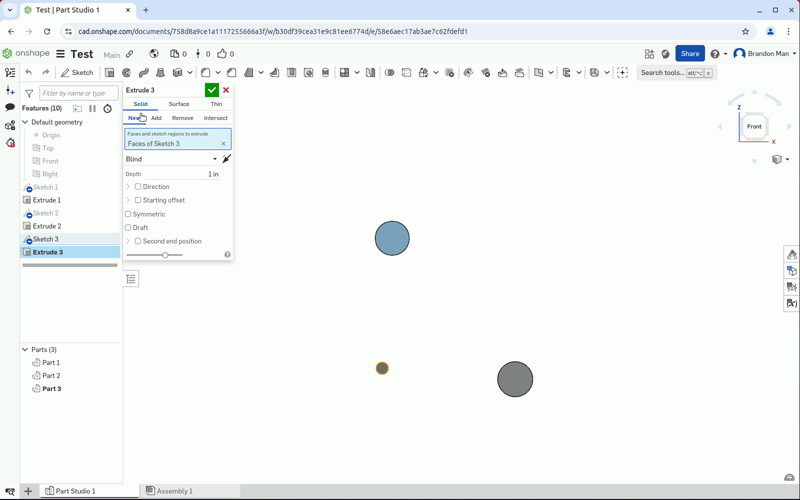
mouse_move(137, 120)
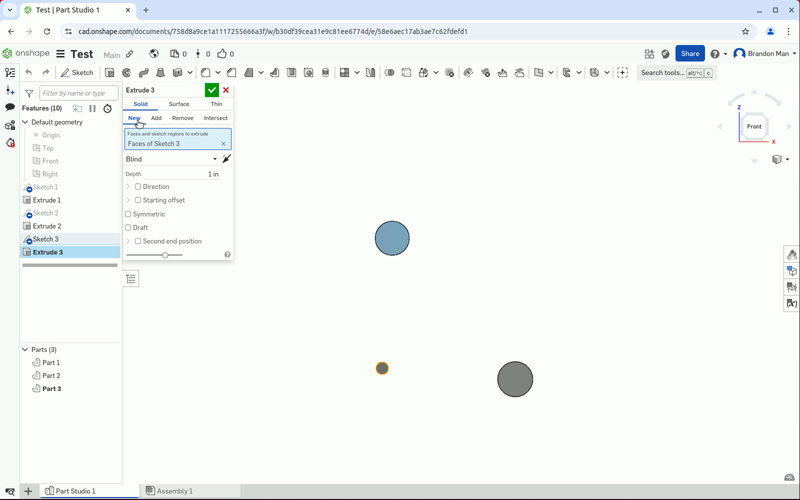
click(137, 120)
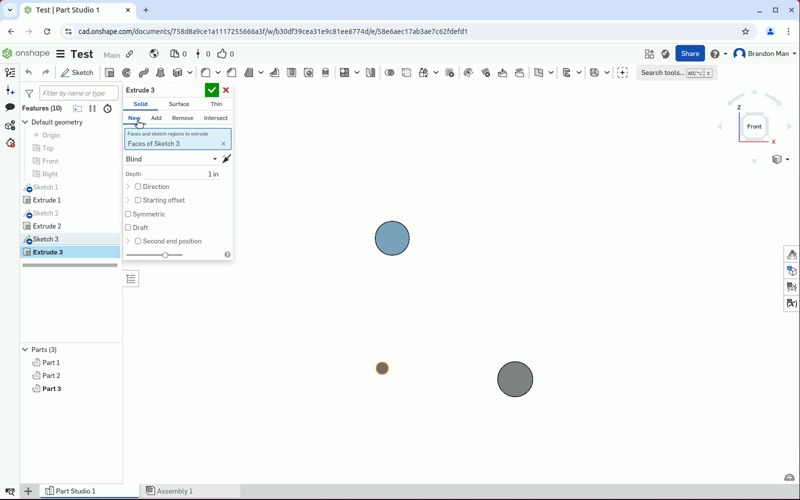
key(tab, 4)
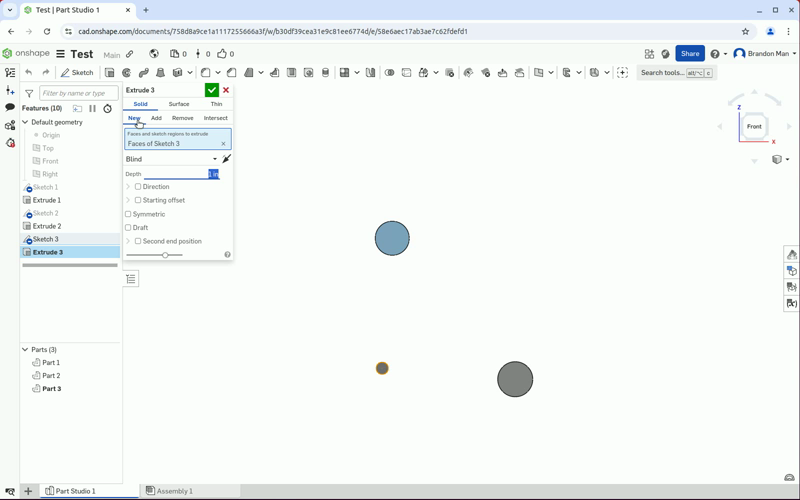
text(4.332)
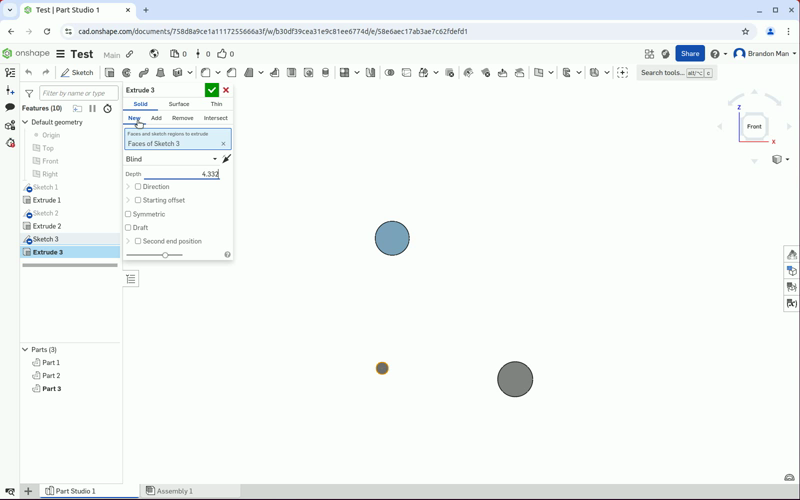
key(tab, 3)
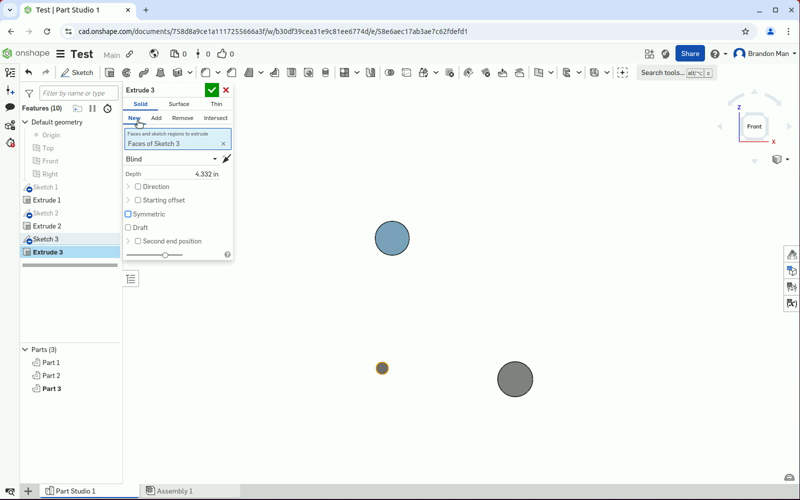
key(space)
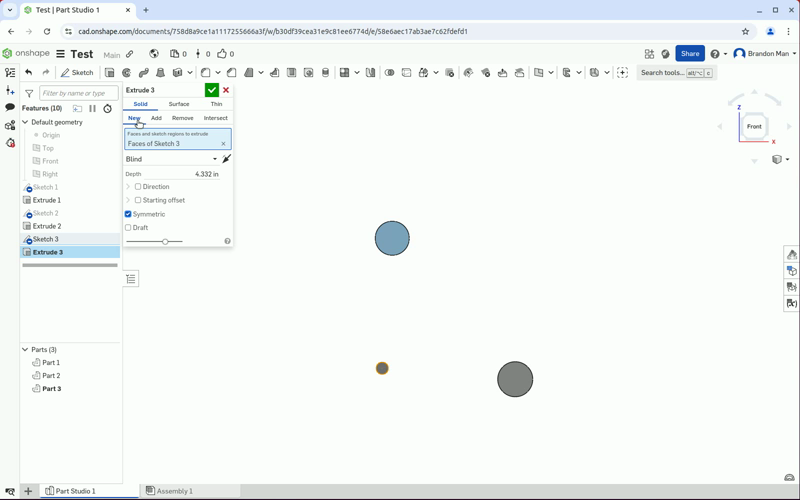
key(enter)
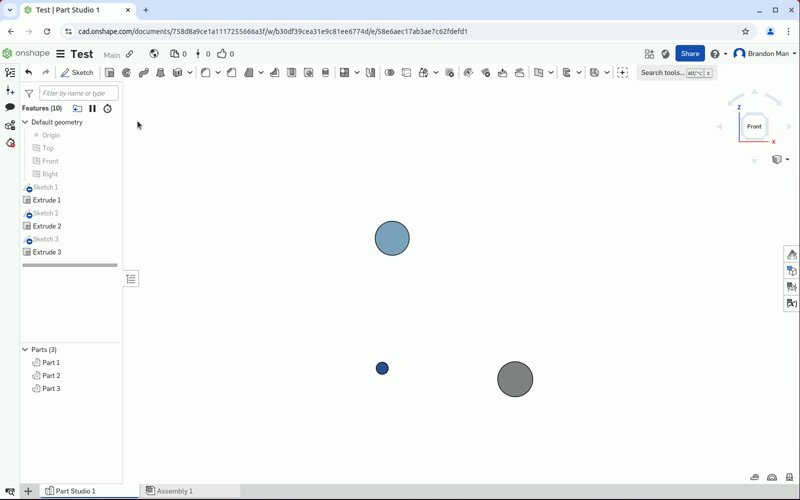
key(shift+h)
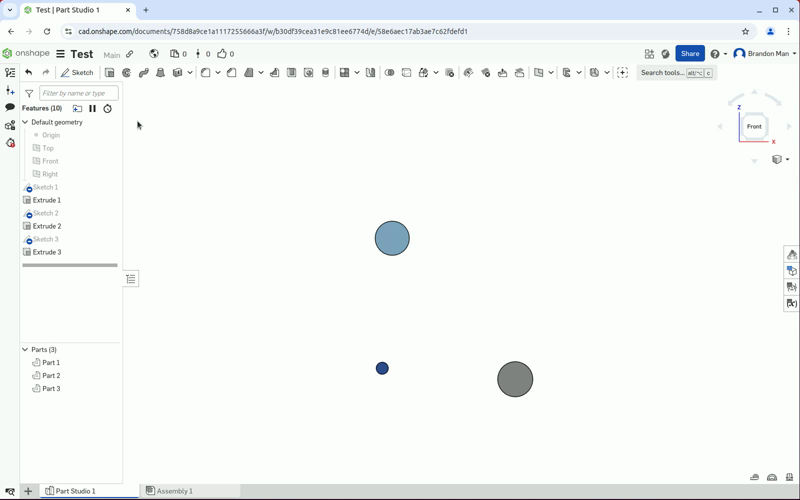
key(shift+h)
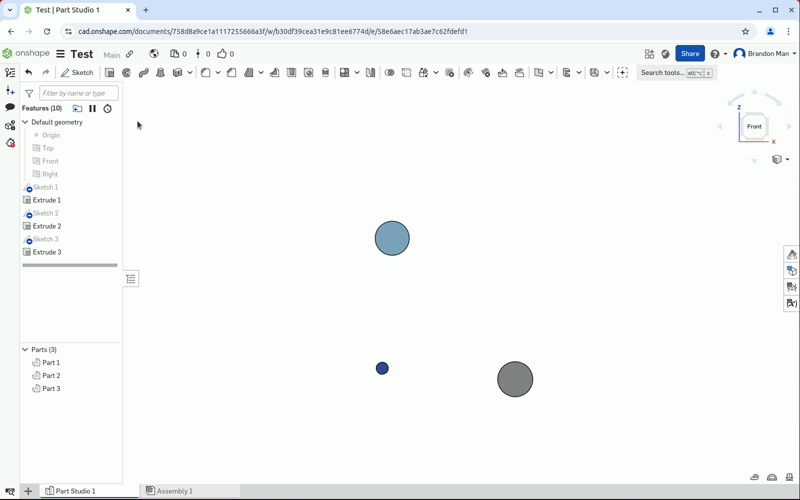
mouse_move(73, 189)
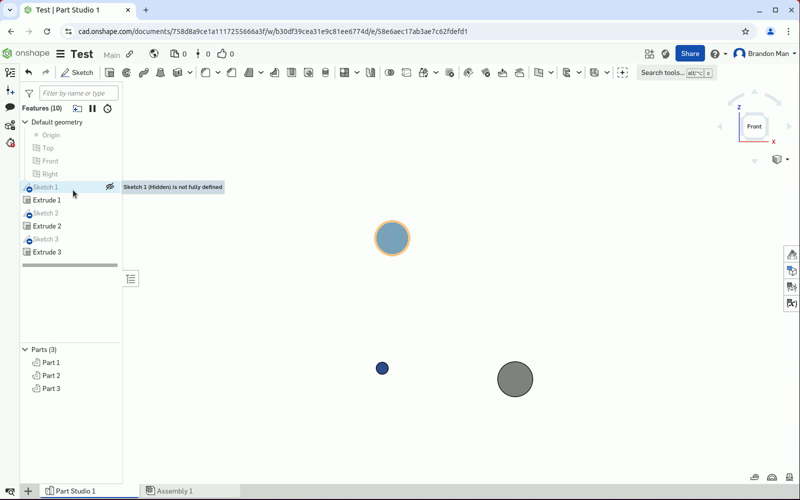
click(73, 189)
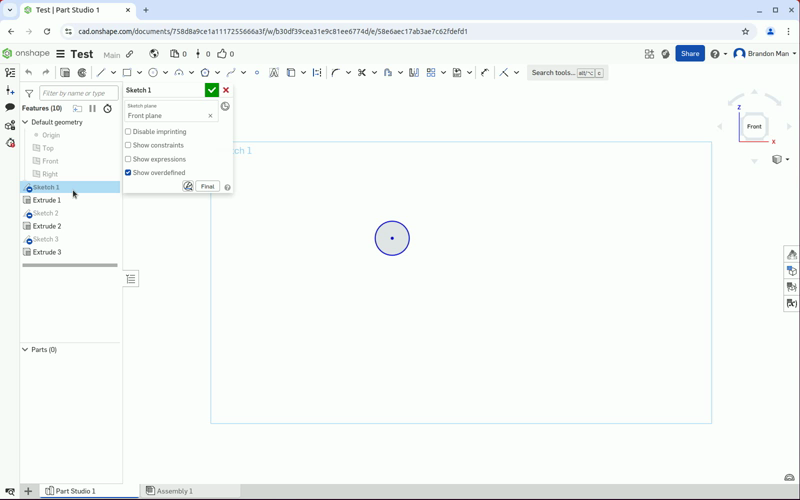
mouse_move(229, 92)
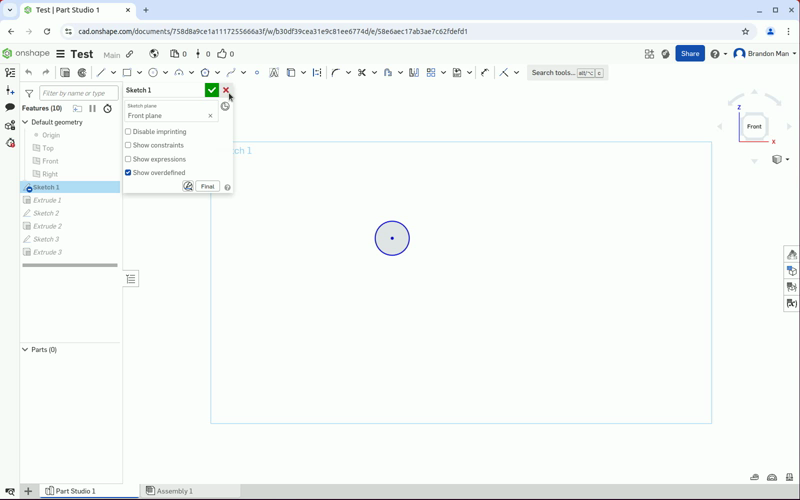
click(229, 92)
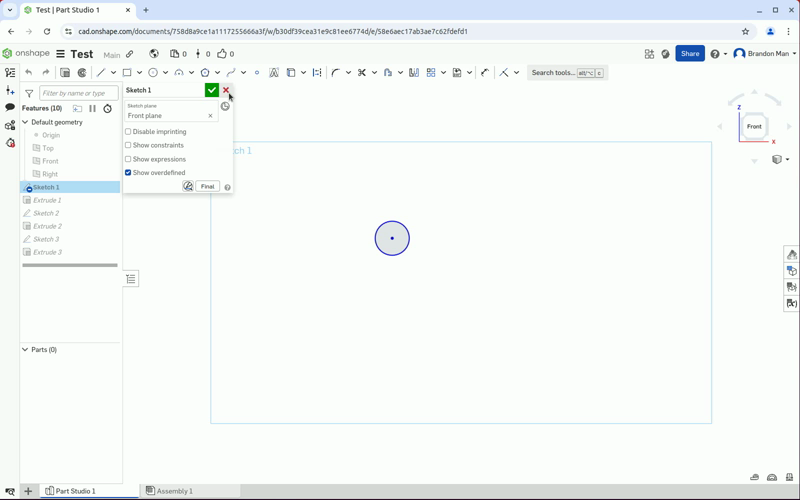
key(shift+s)
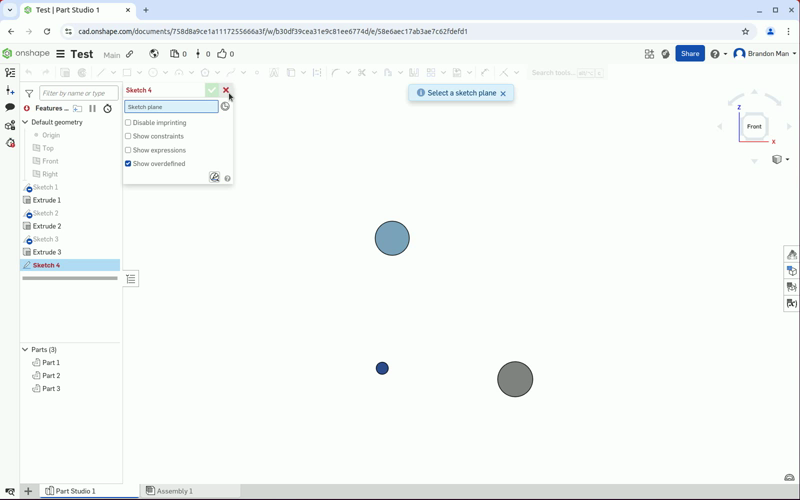
mouse_move(73, 163)
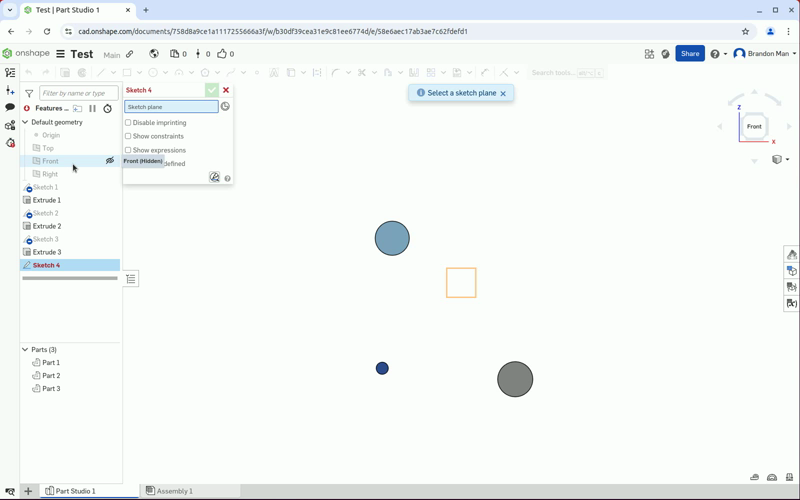
click(73, 163)
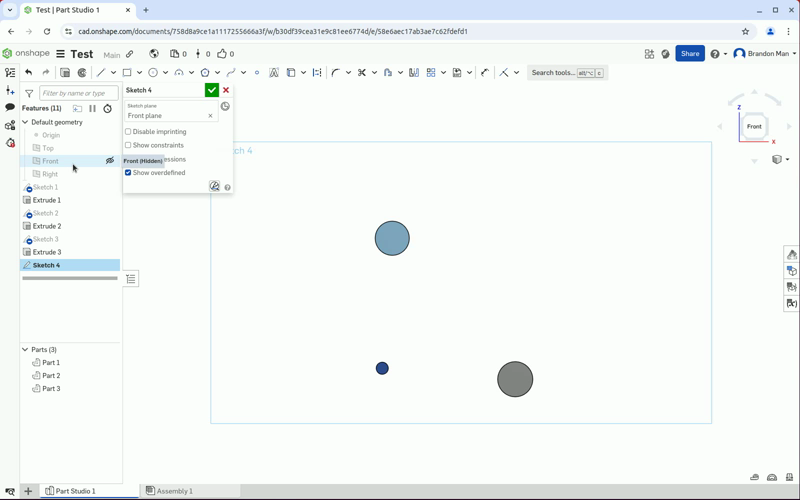
mouse_move(73, 352)
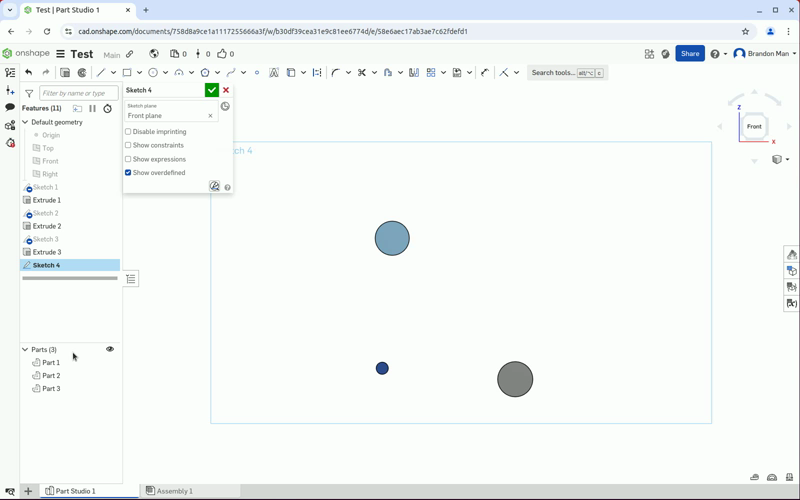
key(y)
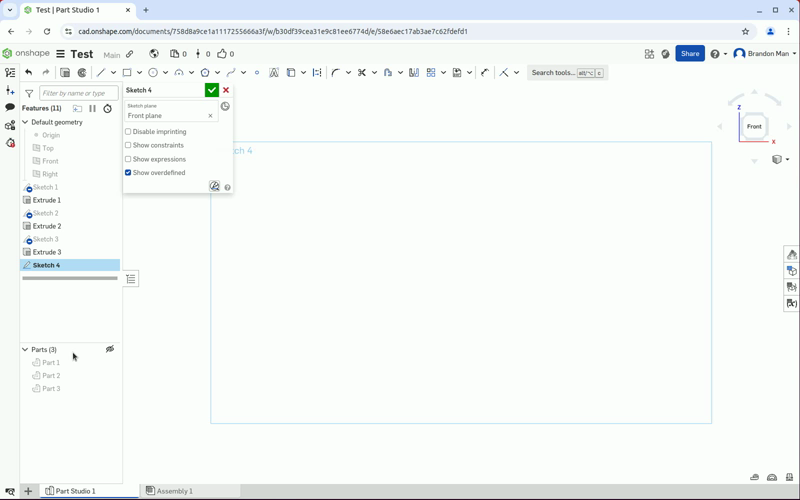
key(c)
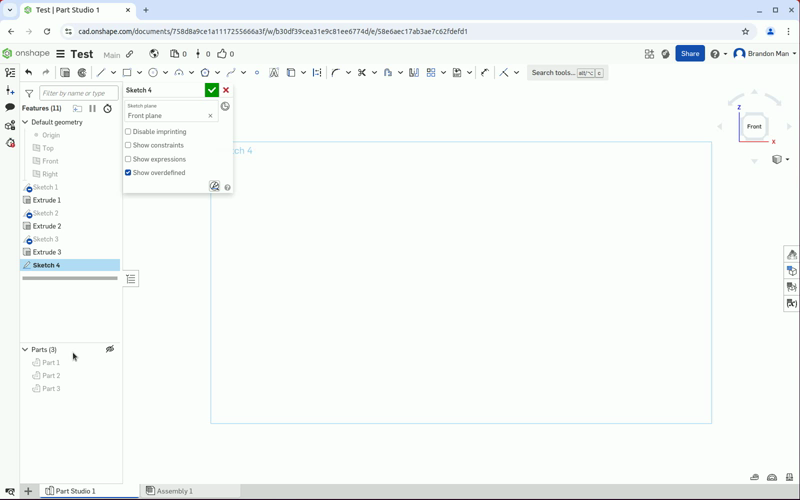
key_down(shift)
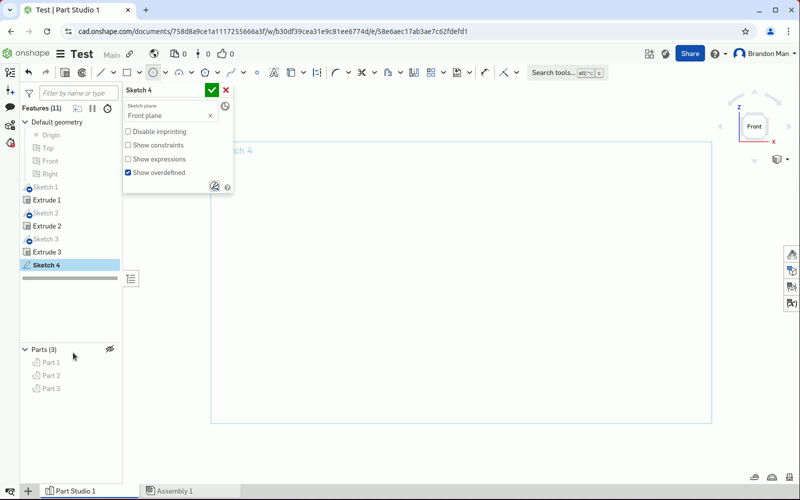
mouse_move(397, 355)
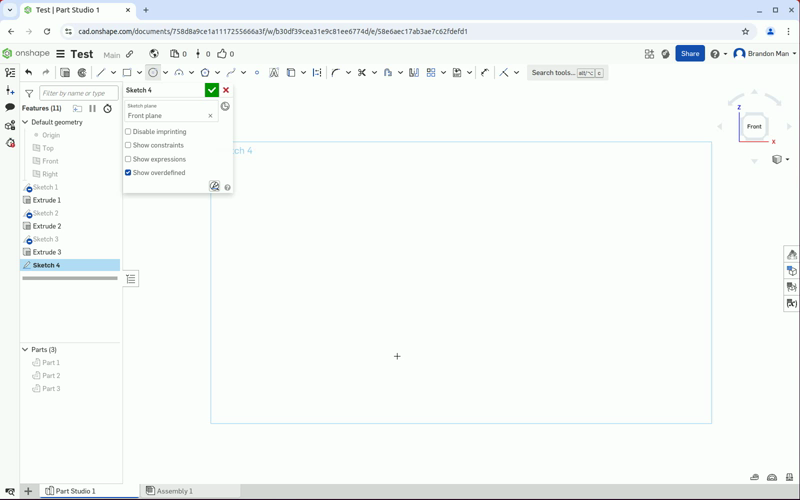
click(397, 355)
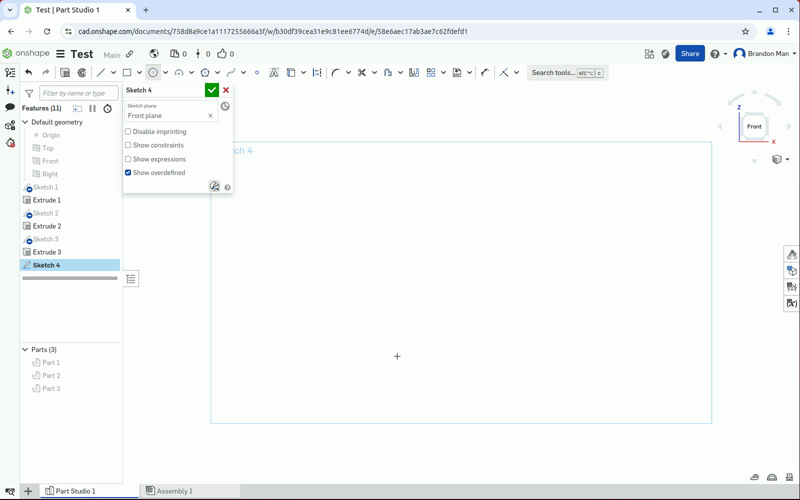
key_up(shift)
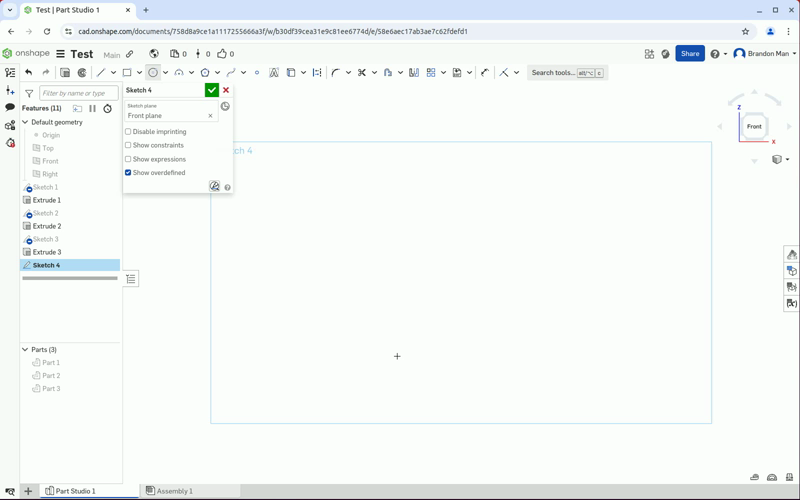
mouse_move(403, 355)
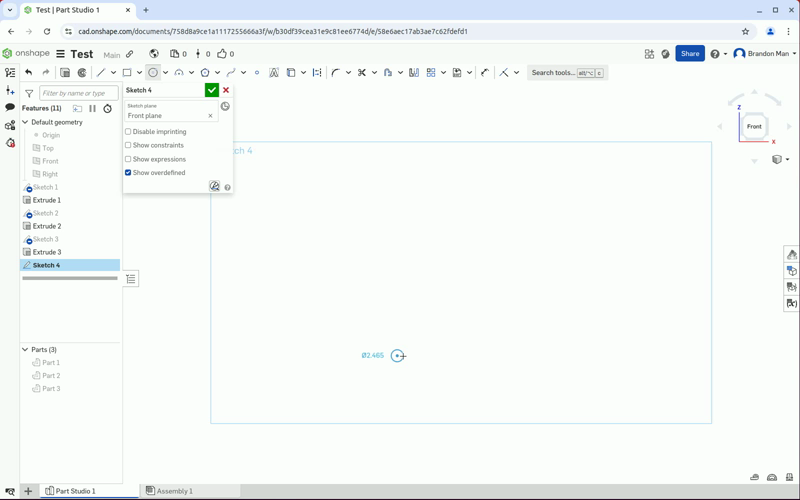
click(403, 355)
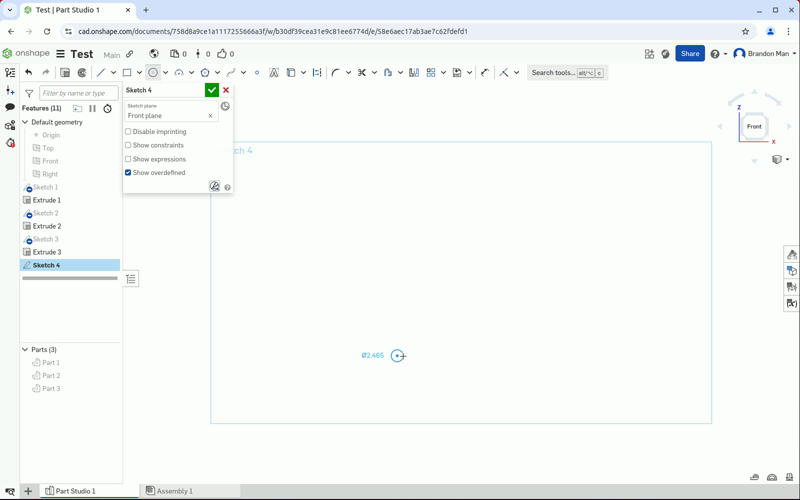
key(esc)
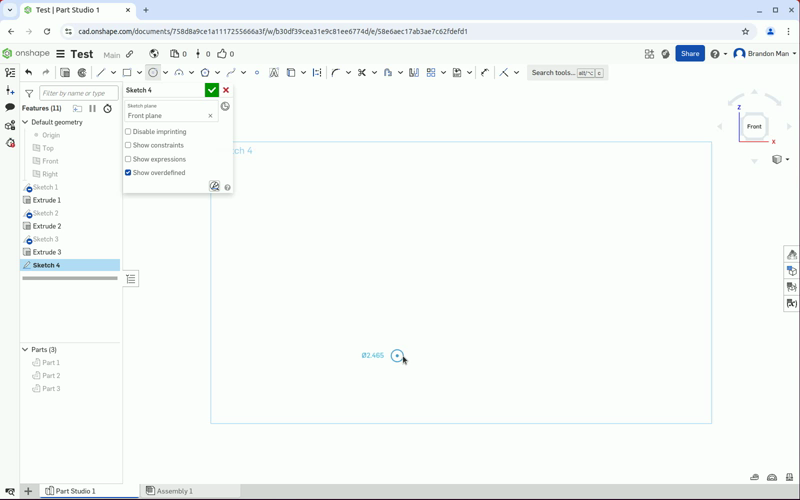
mouse_move(401, 355)
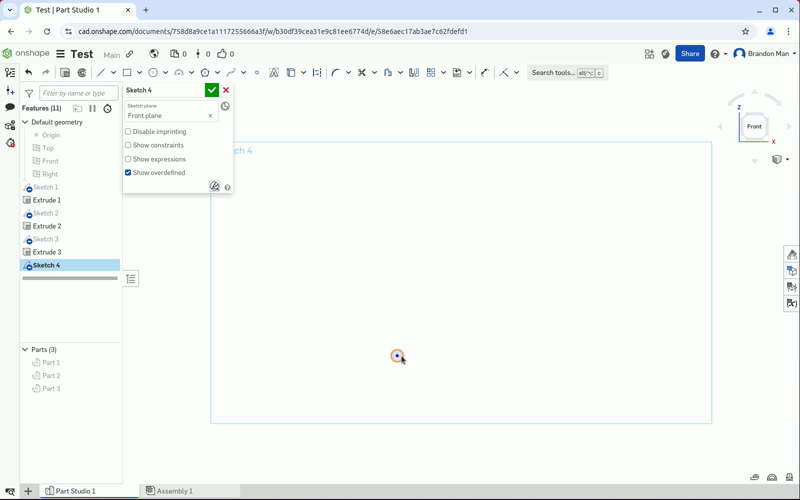
scroll(6)
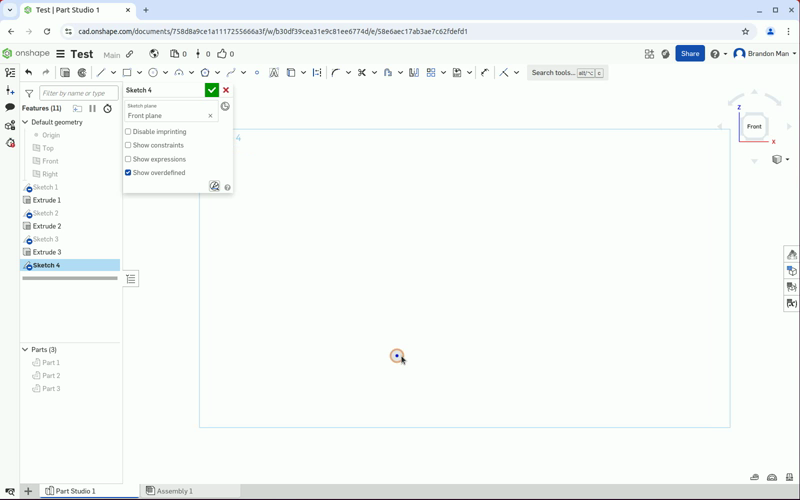
scroll(6)
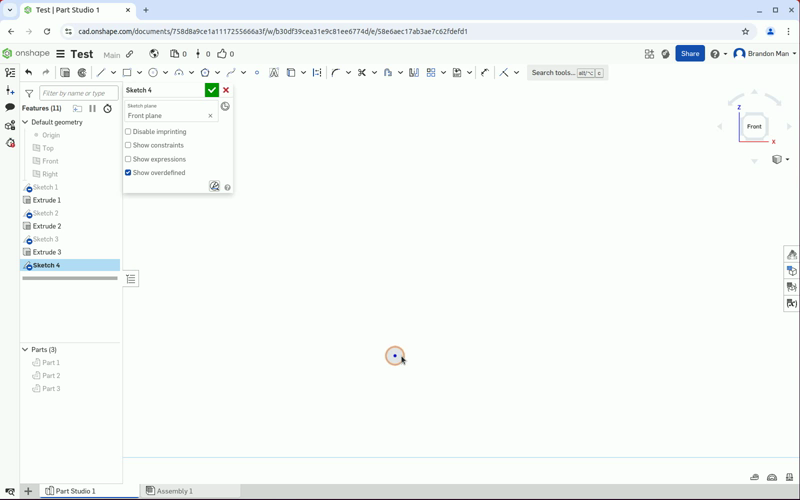
scroll(6)
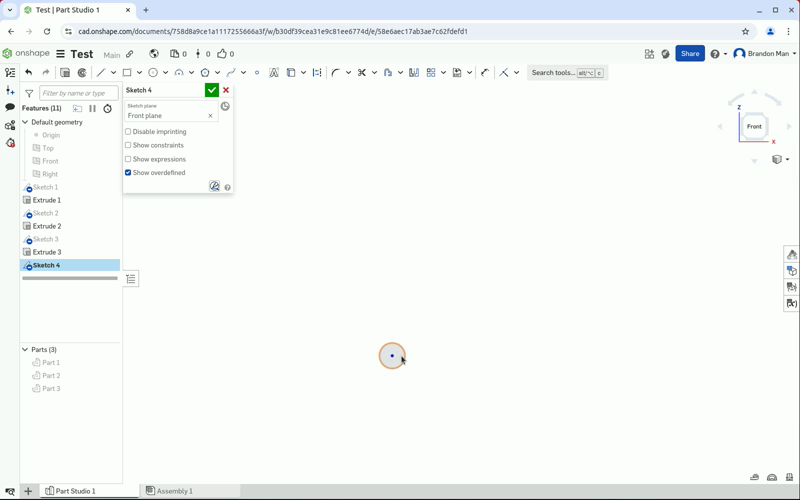
scroll(6)
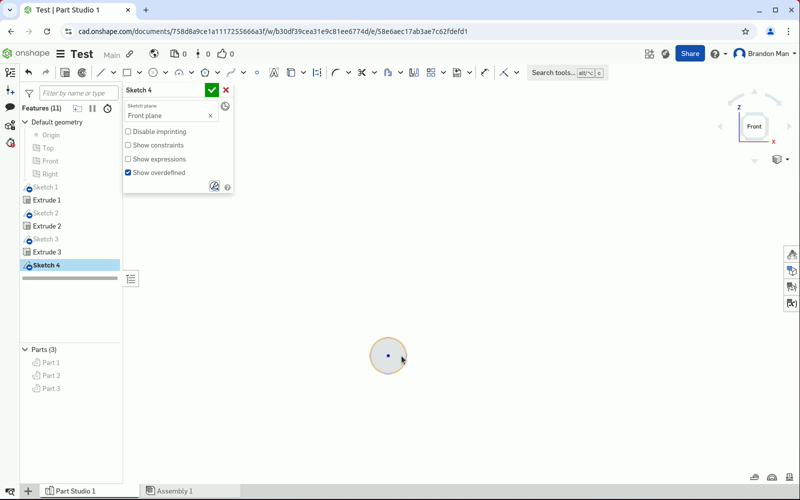
scroll(6)
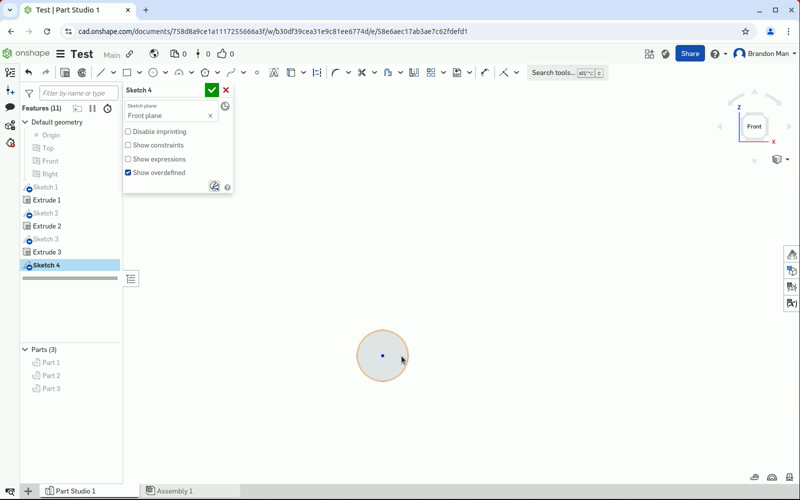
scroll(6)
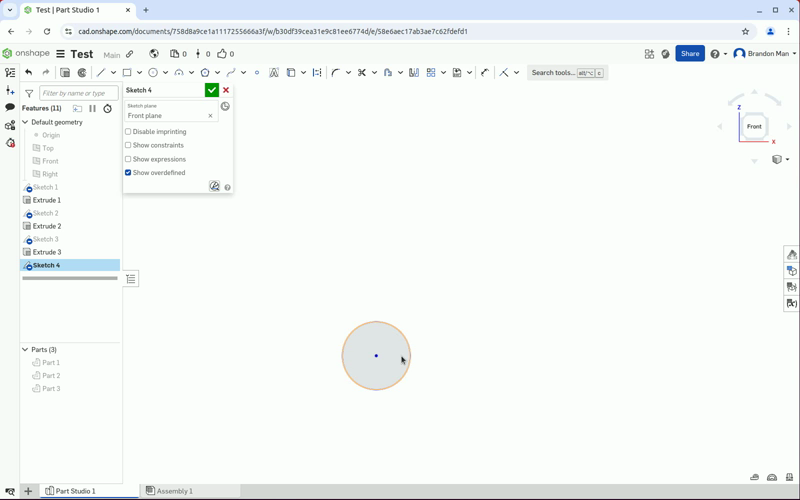
scroll(6)
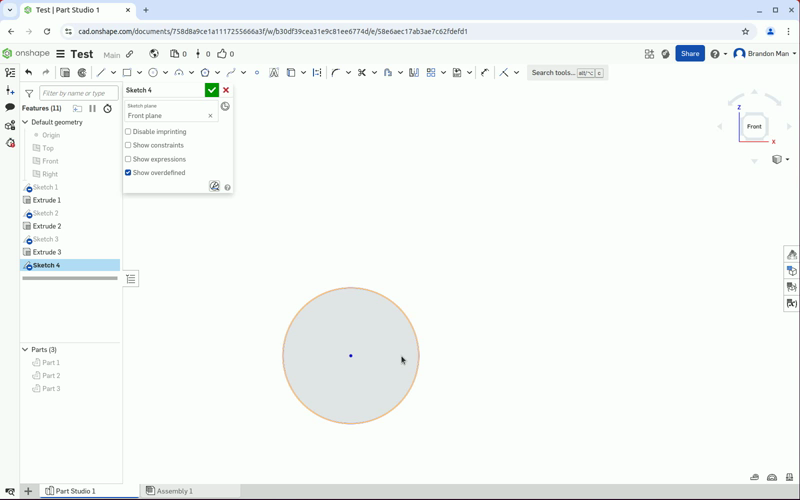
click(401, 355)
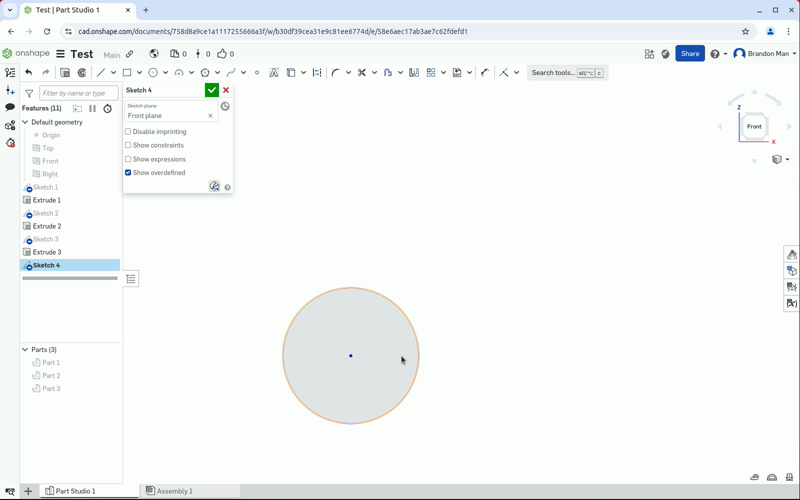
scroll(-6)
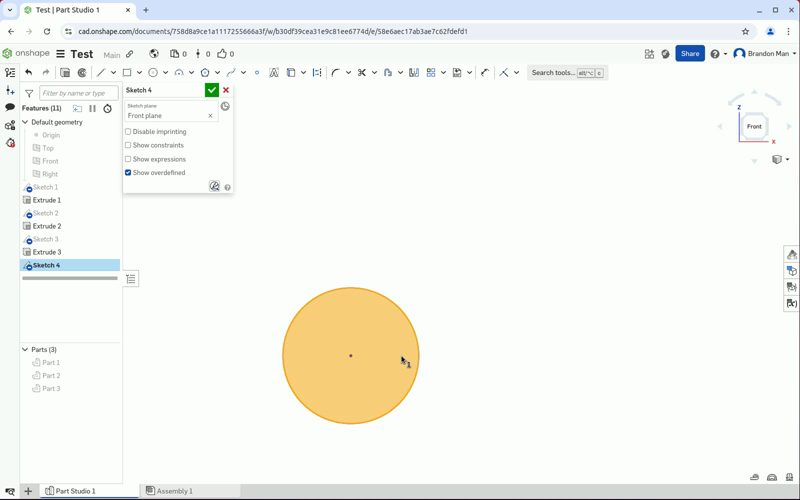
scroll(-6)
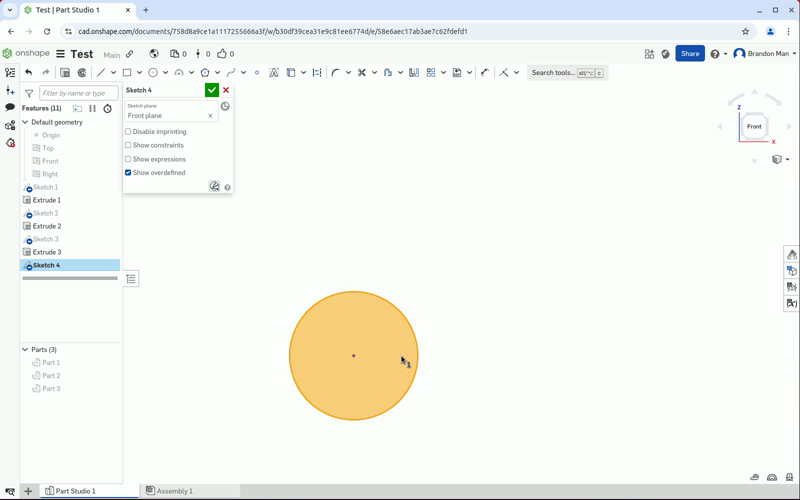
scroll(-6)
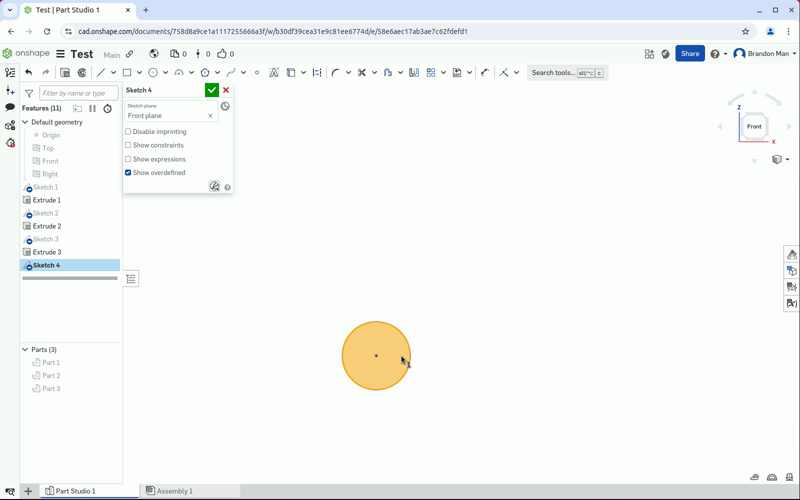
scroll(-6)
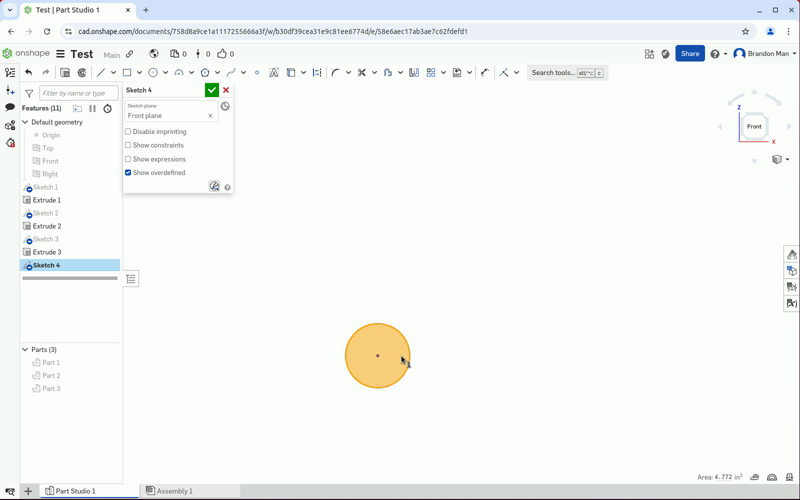
scroll(-6)
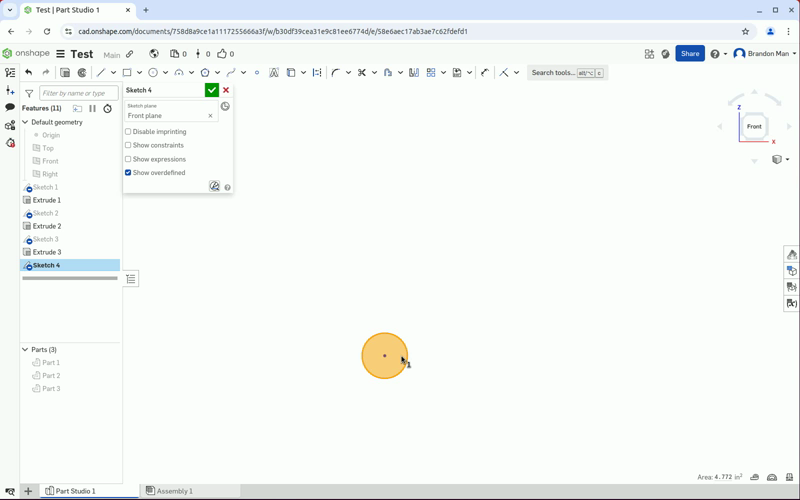
scroll(-6)
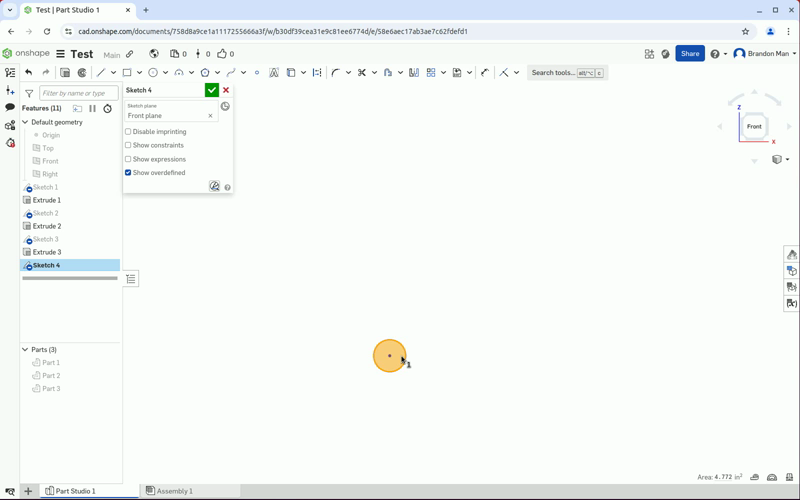
scroll(-6)
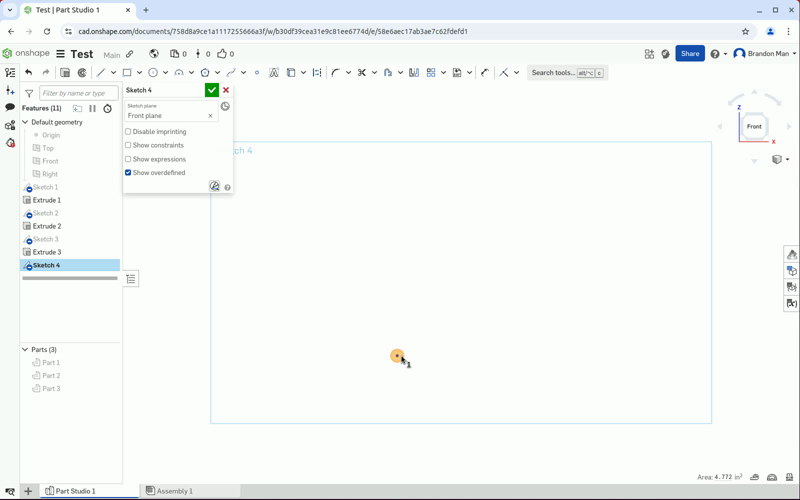
mouse_move(73, 352)
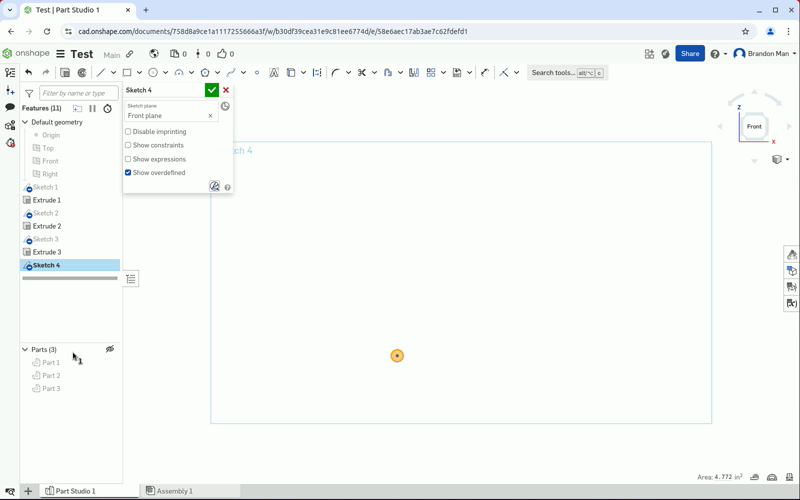
key(shift+y)
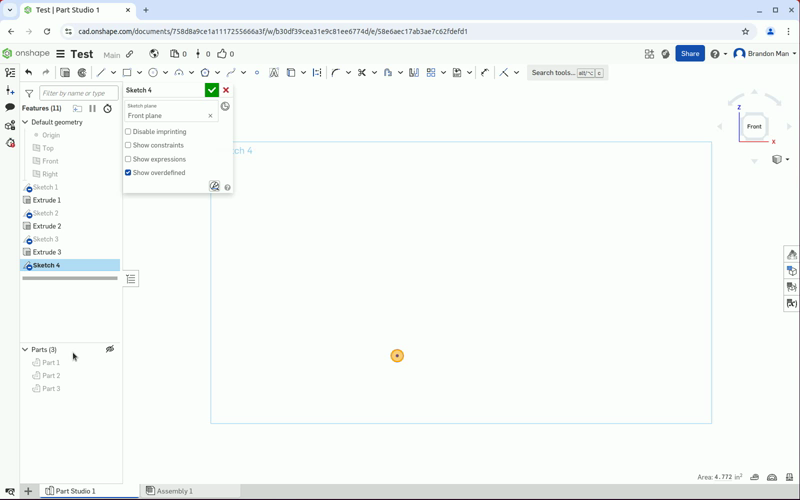
key(shift+e)
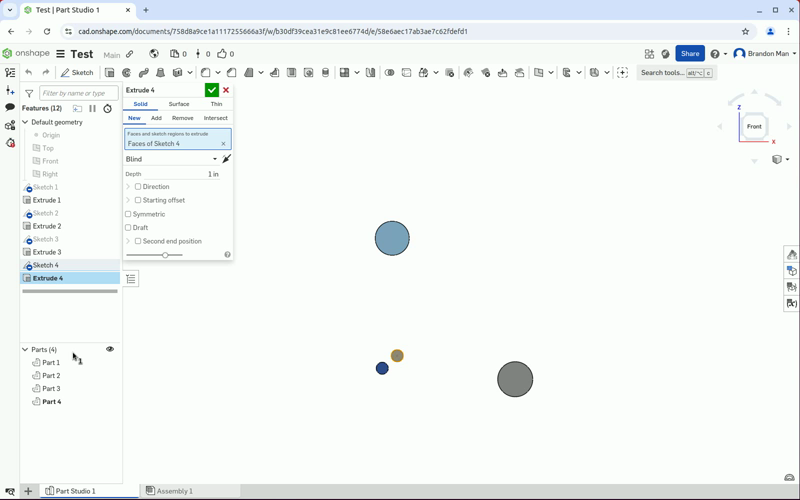
mouse_move(143, 106)
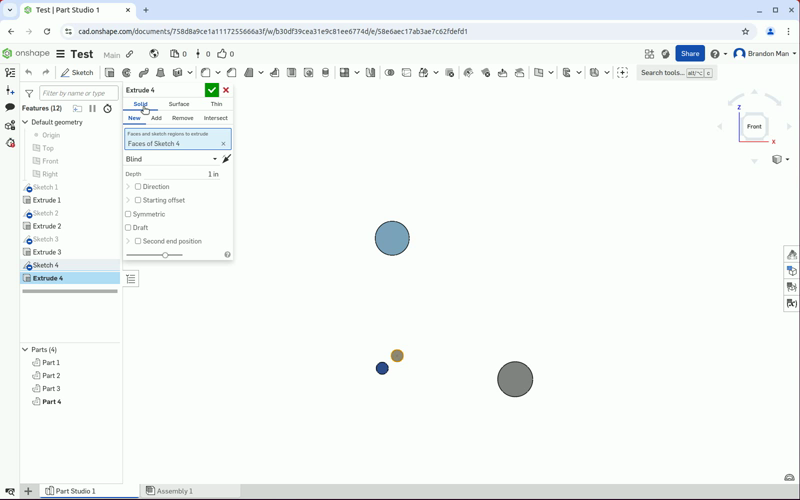
click(143, 106)
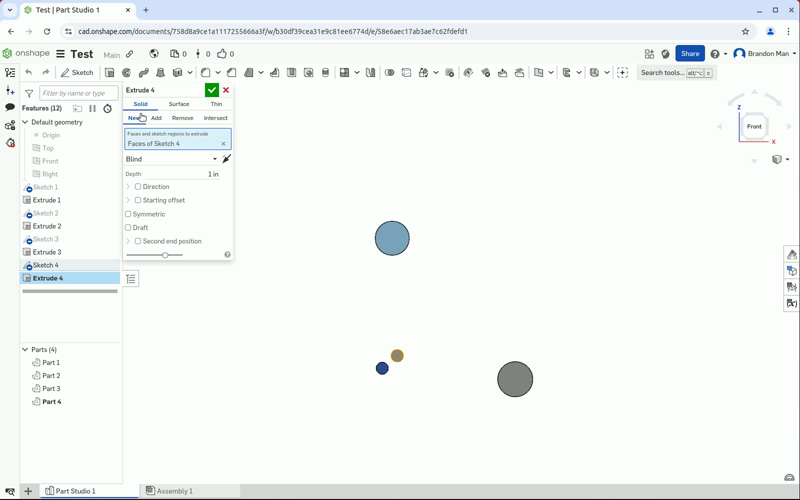
mouse_move(137, 120)
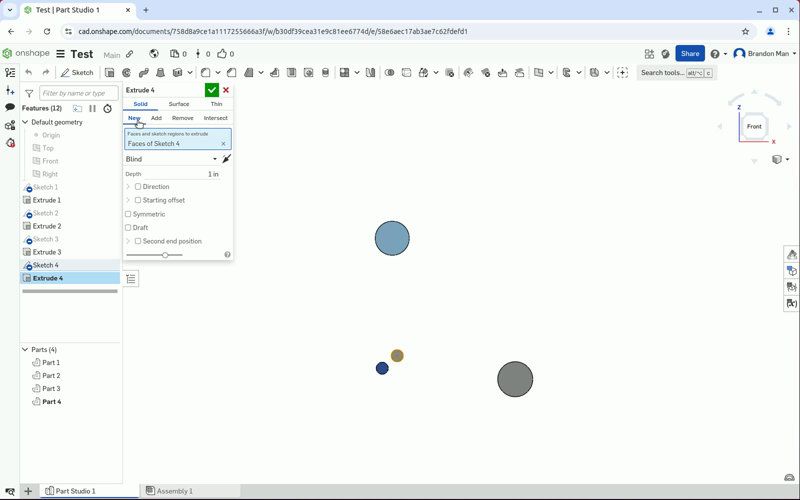
click(137, 120)
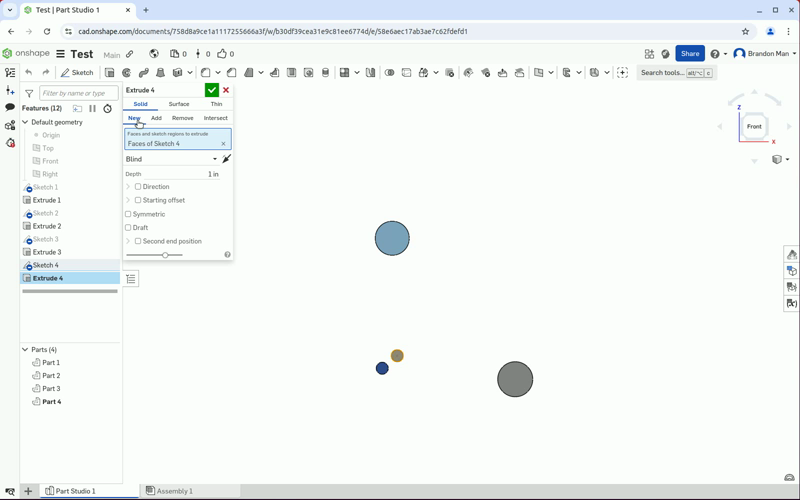
key(tab, 4)
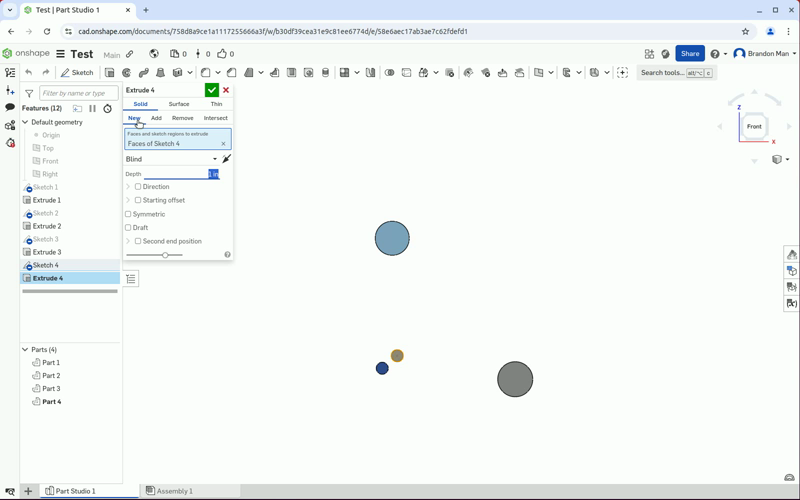
text(4.332)
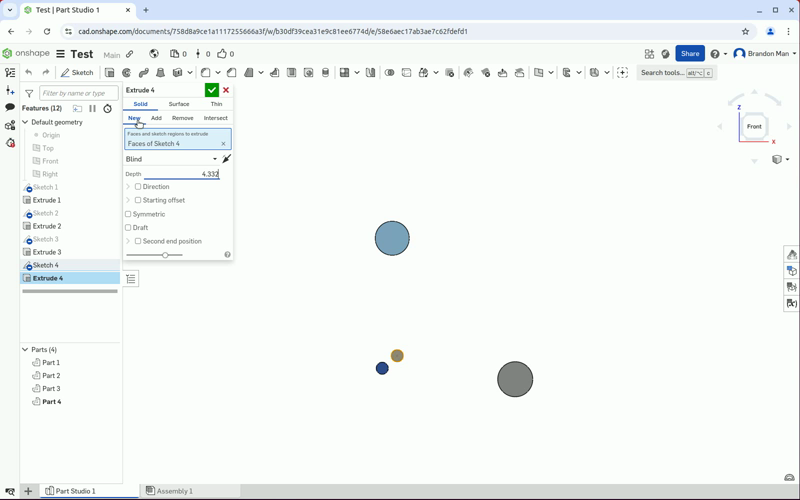
key(tab, 3)
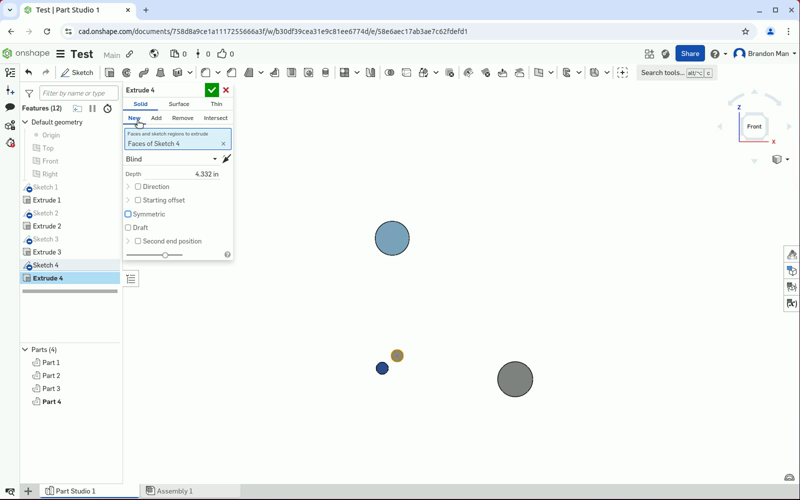
key(space)
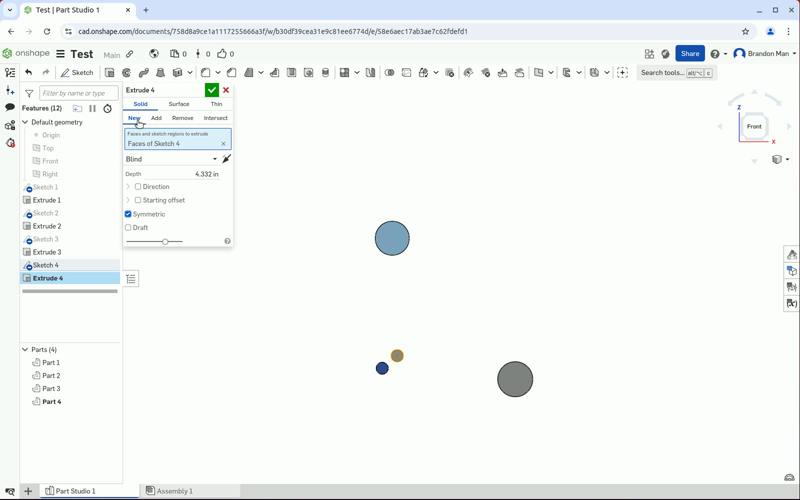
key(enter)
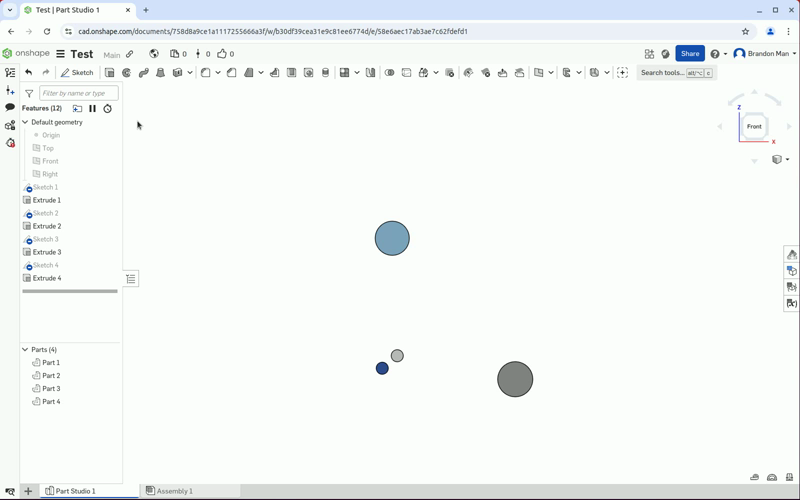
key(shift+h)
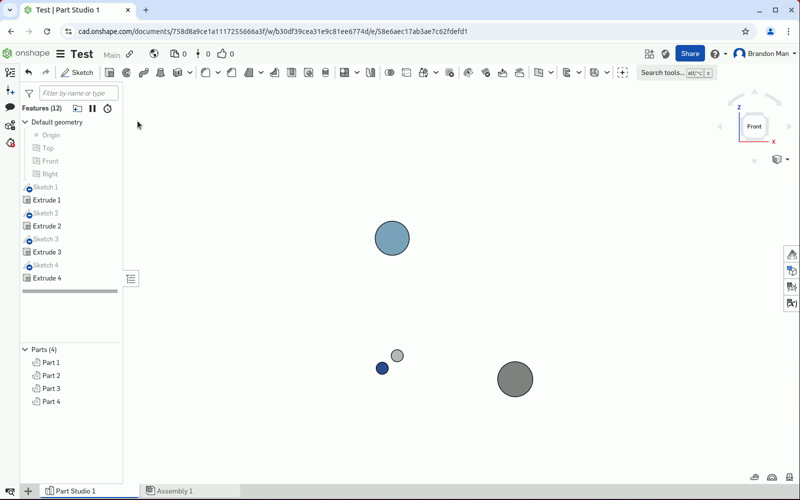
key(shift+h)
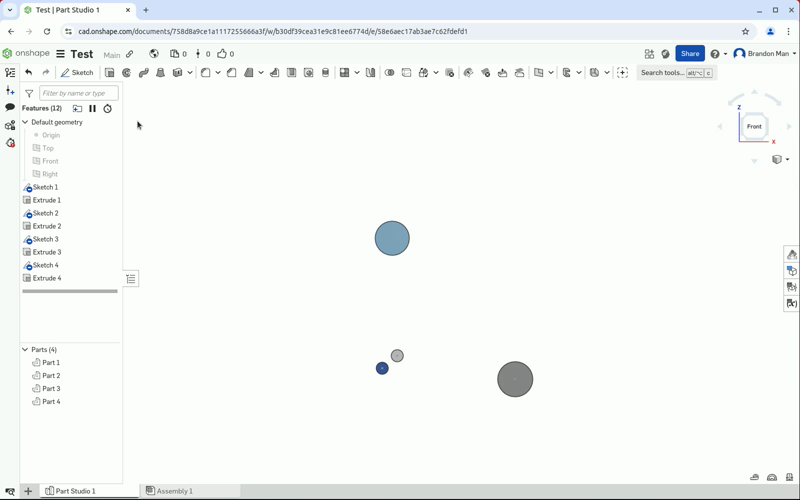
key(shift+7)
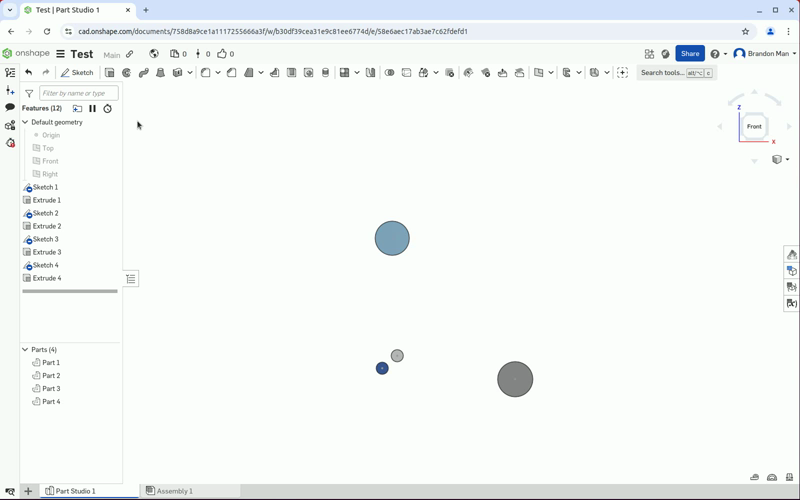
key(left, 2)
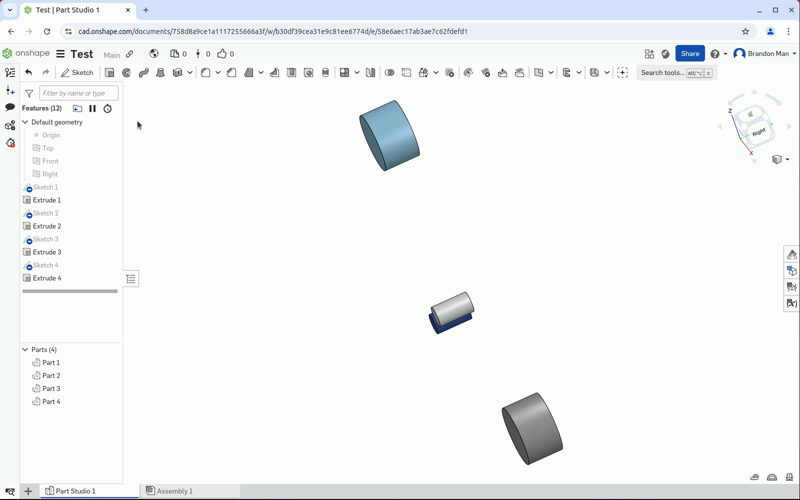
key(down, 2)
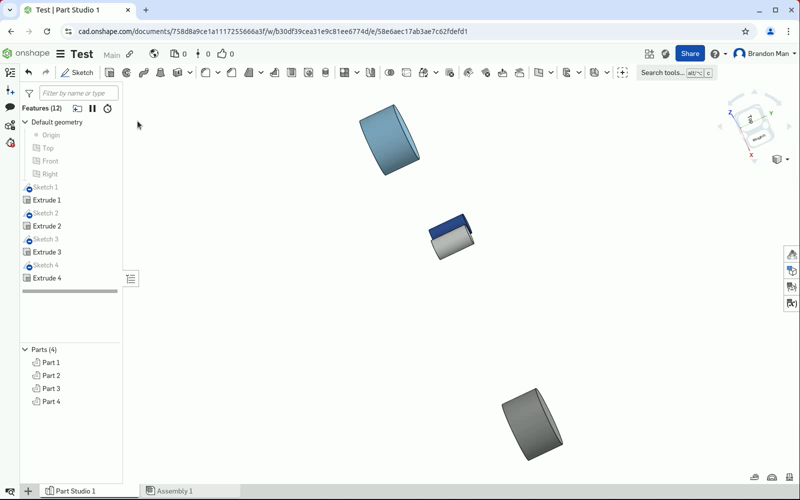
key(up, 2)
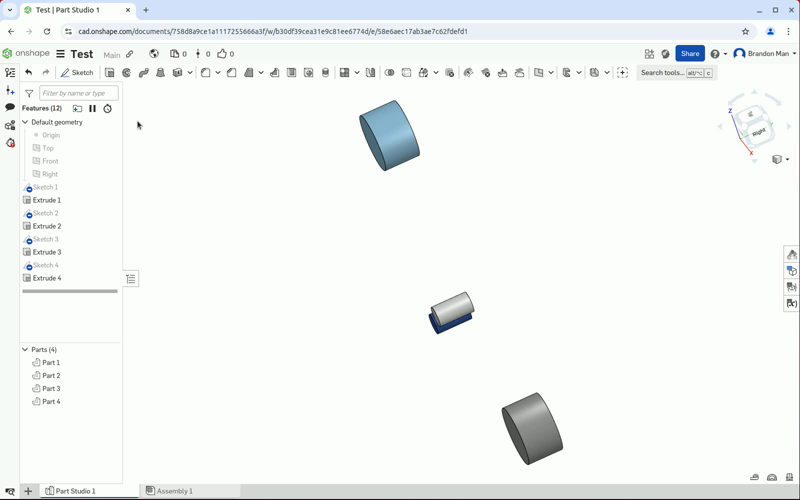
key(right, 2)
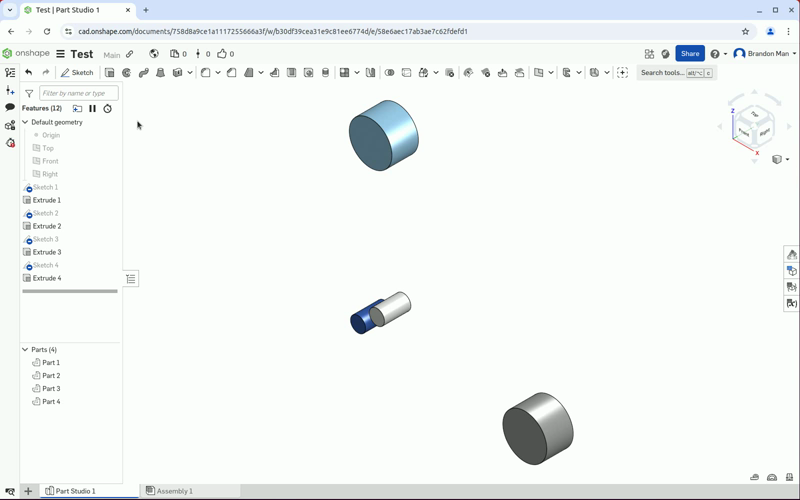
mouse_move(73, 189)
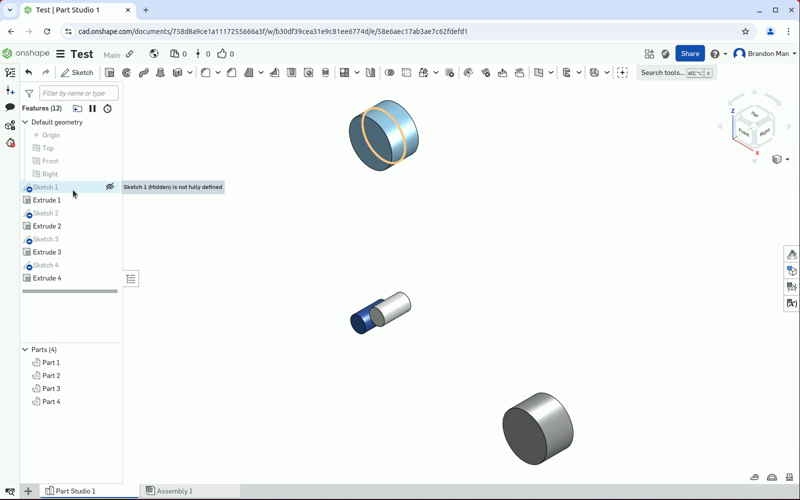
click(73, 189)